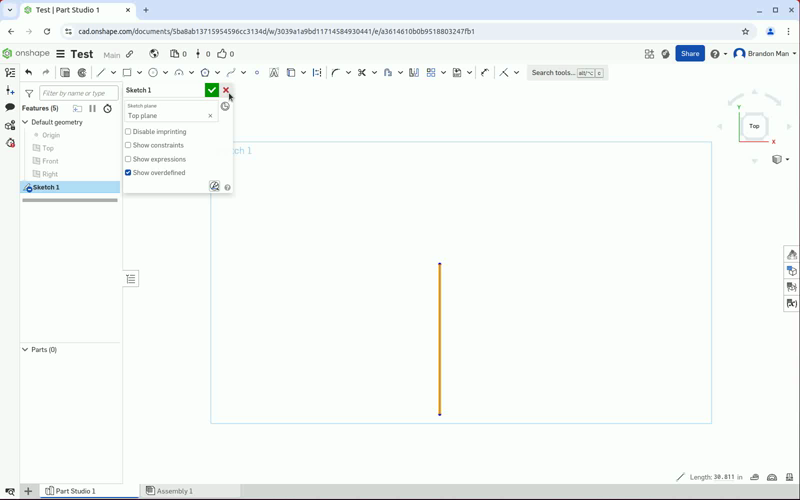
key(shift+h)
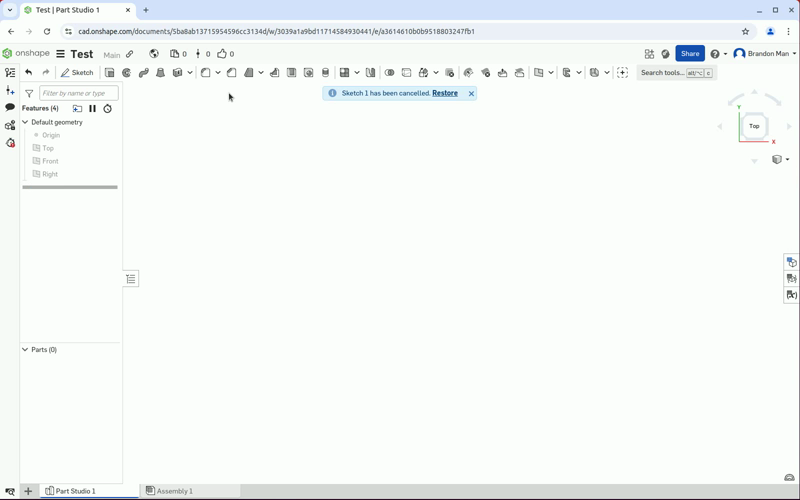
mouse_move(73, 352)
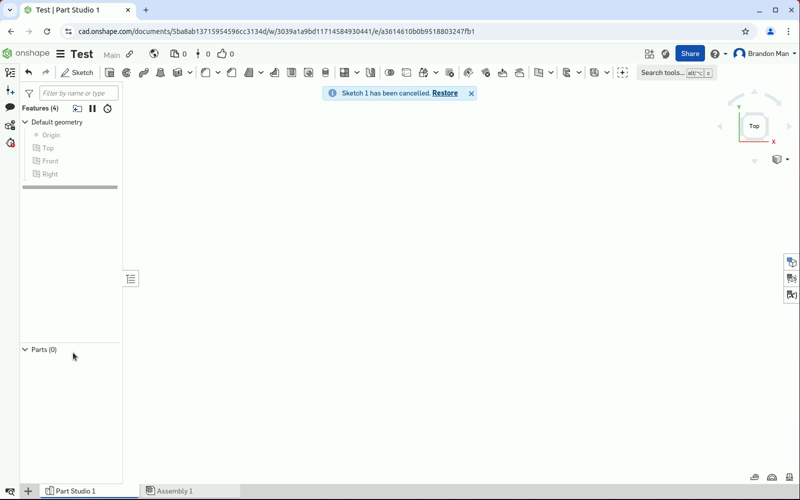
key(y)
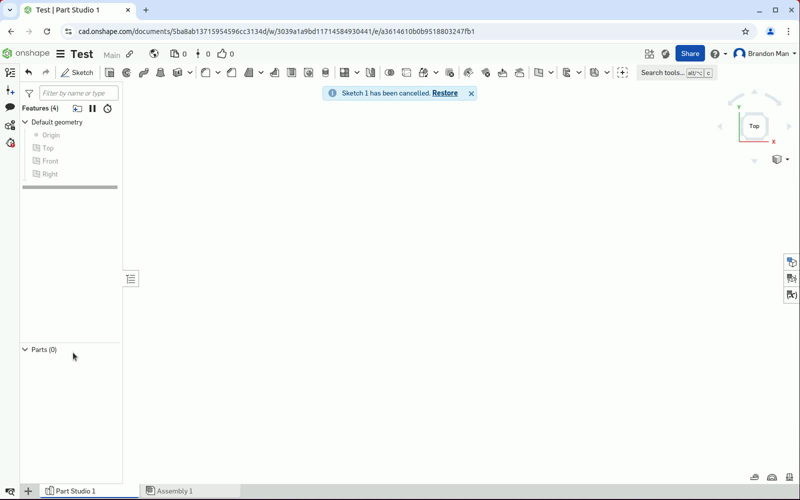
key(shift+p)
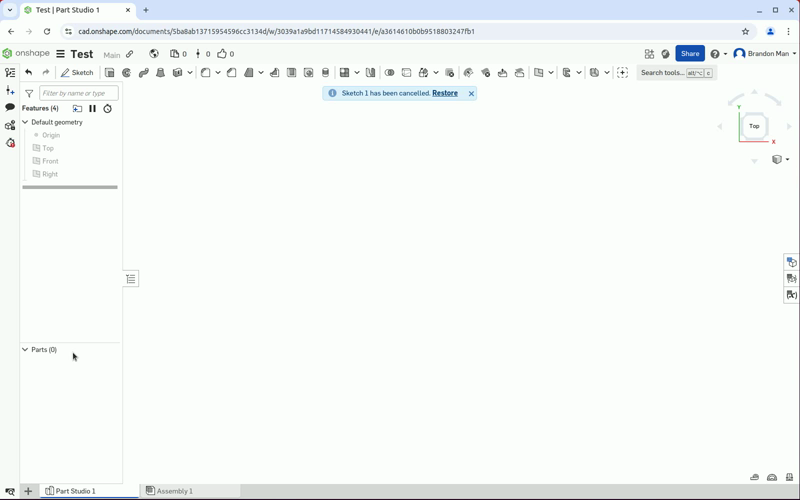
key(space)
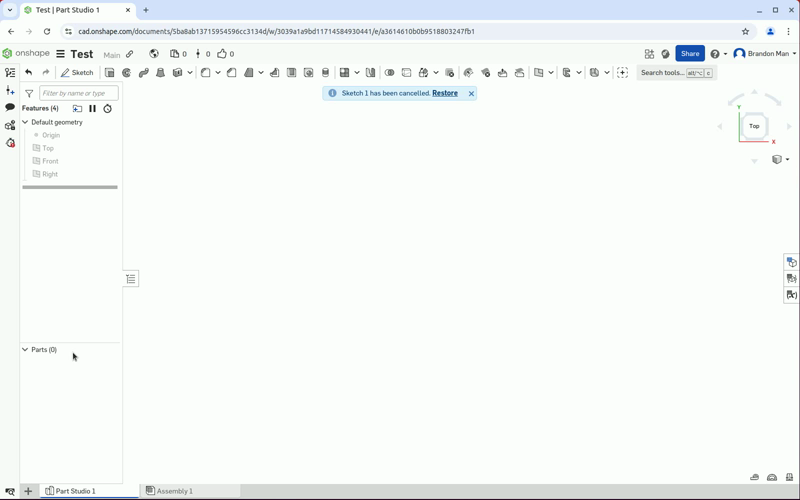
key_down(shift)
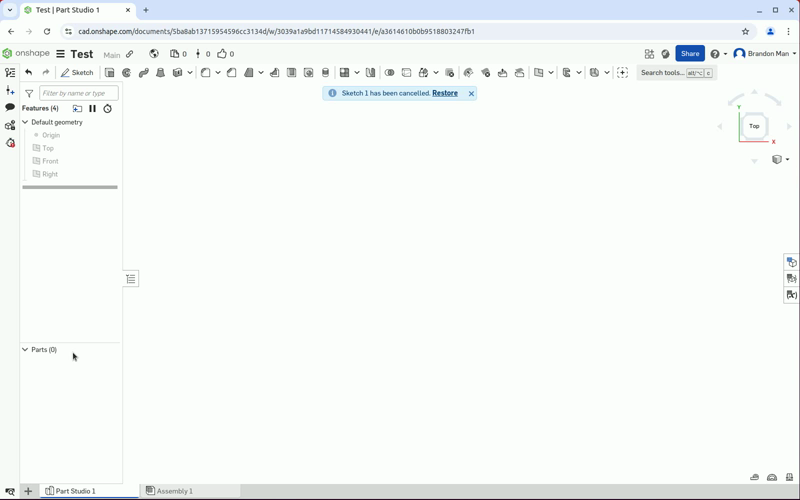
key(up)
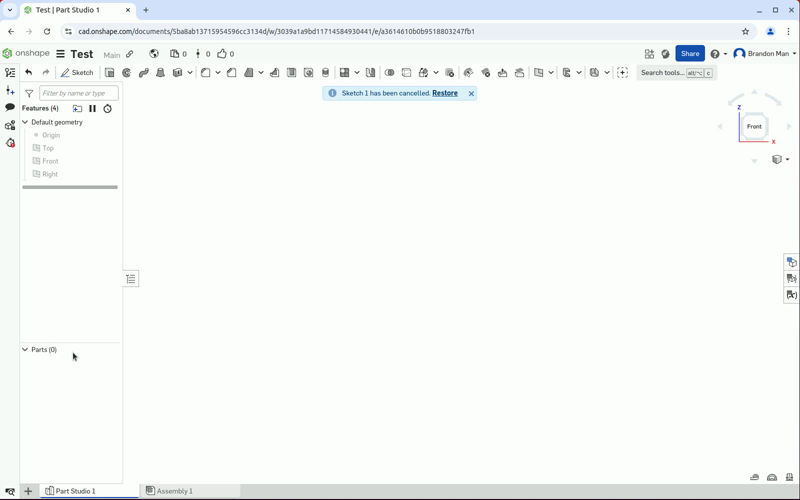
key_up(shift)
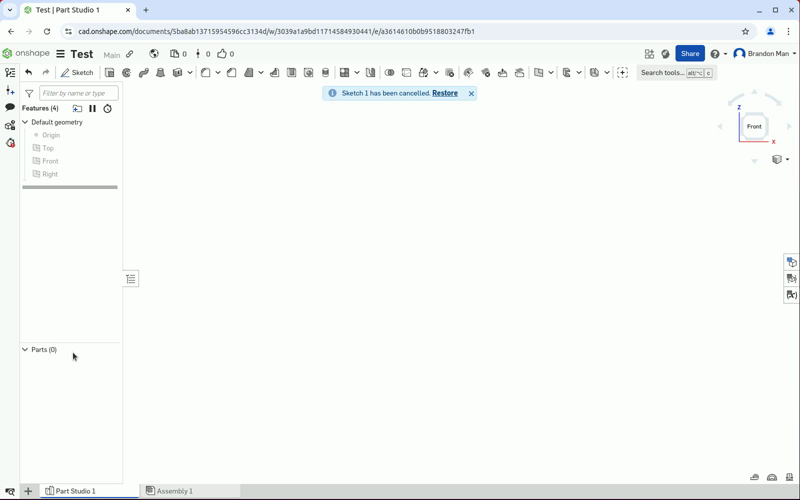
mouse_move(73, 352)
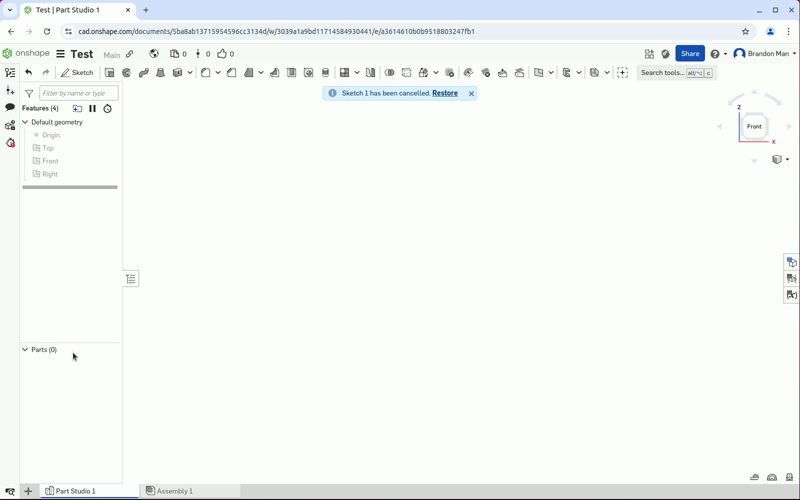
key(shift+y)
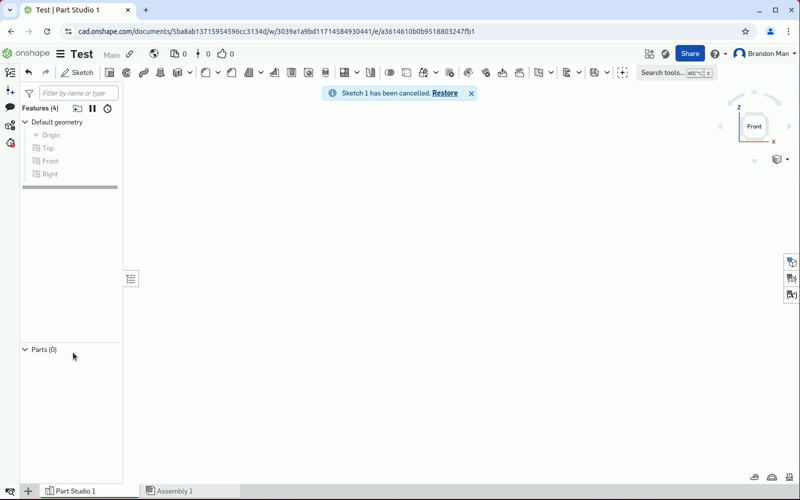
key(shift+s)
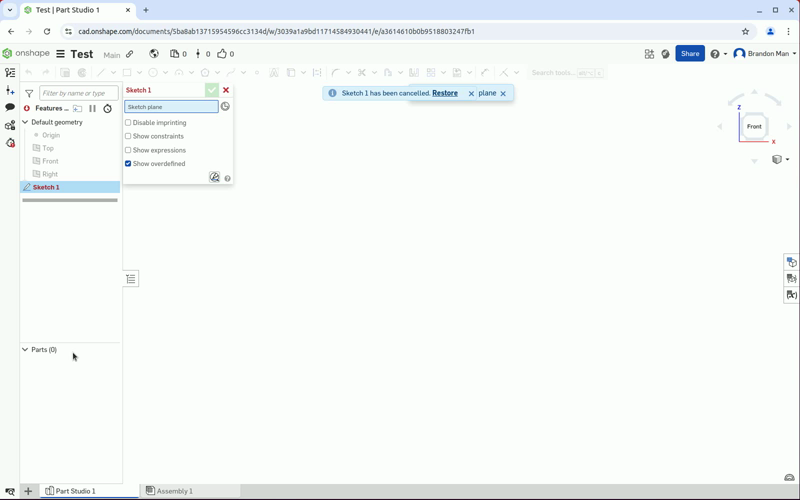
mouse_move(73, 163)
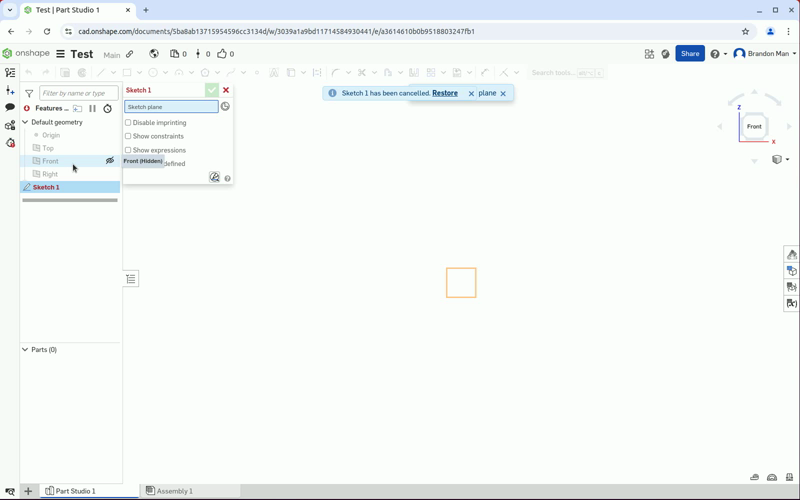
click(73, 163)
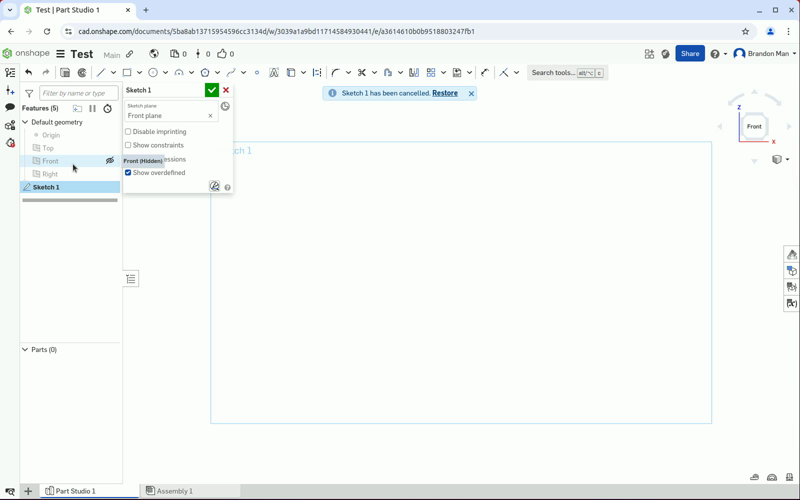
mouse_move(73, 352)
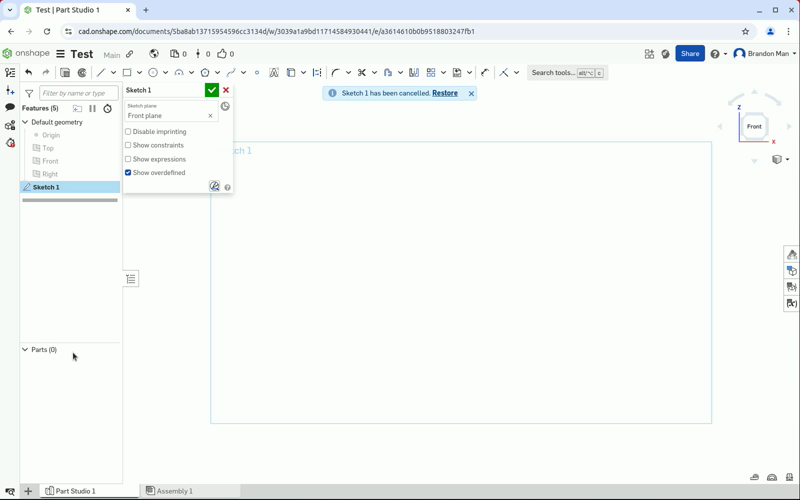
key(y)
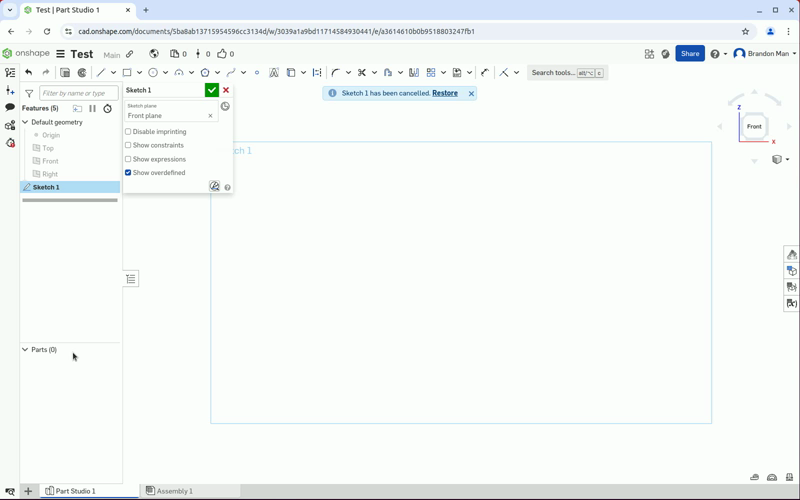
key(l)
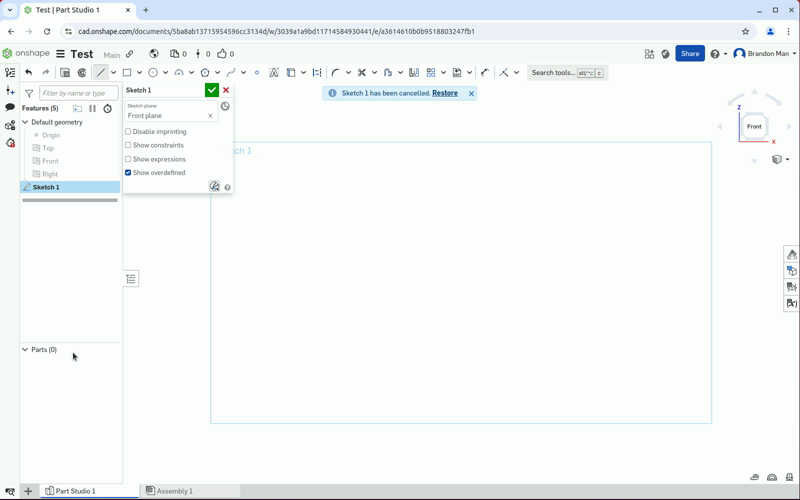
key_down(shift)
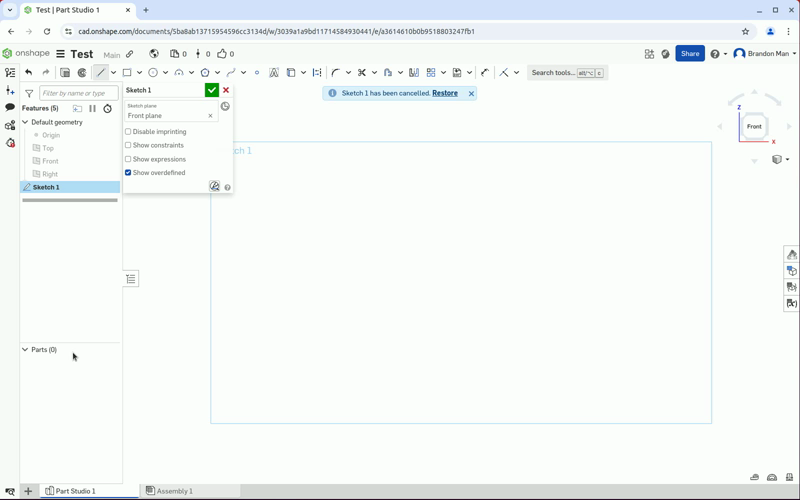
mouse_move(348, 300)
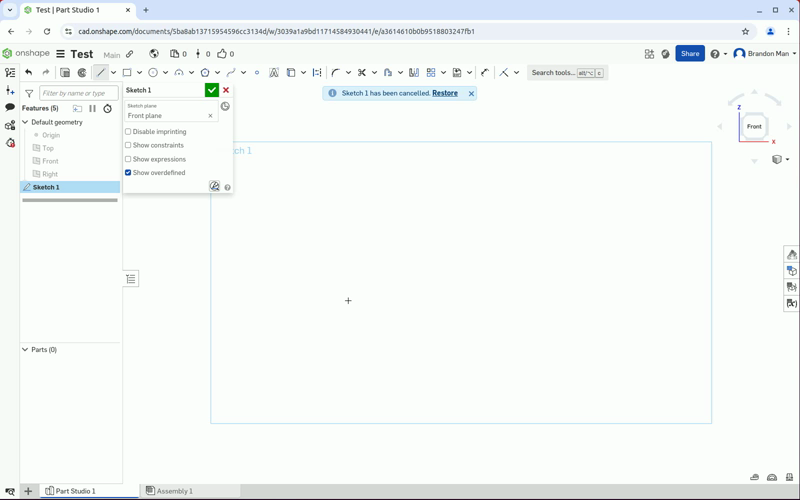
click(348, 300)
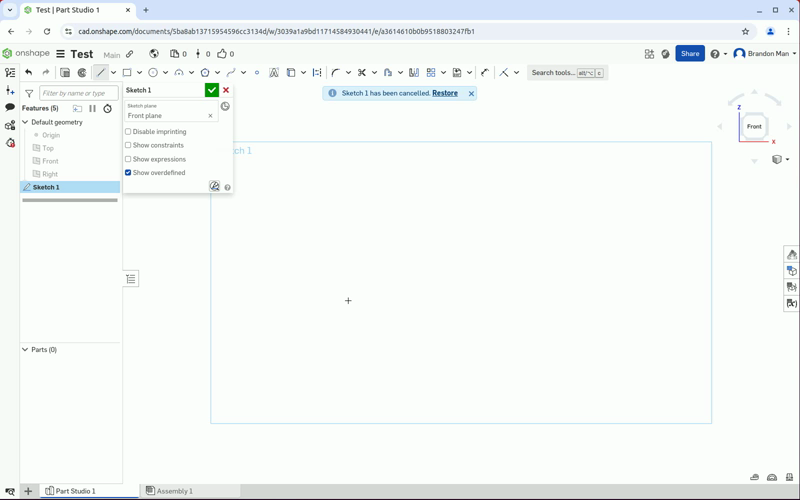
key_up(shift)
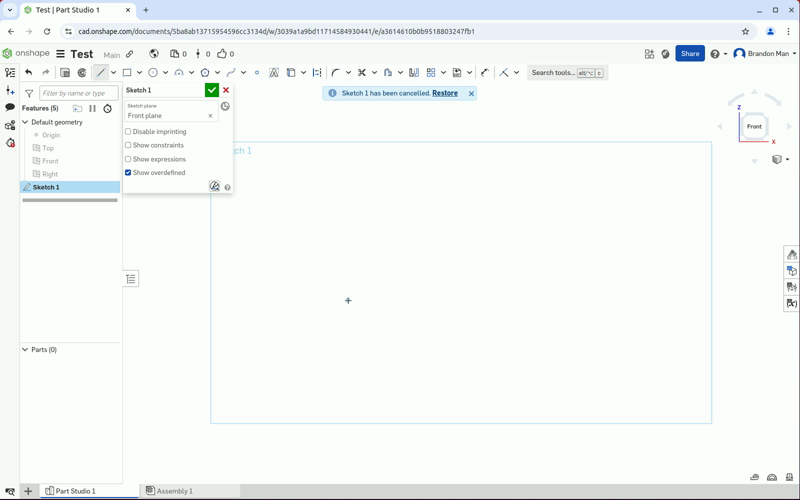
key_down(shift)
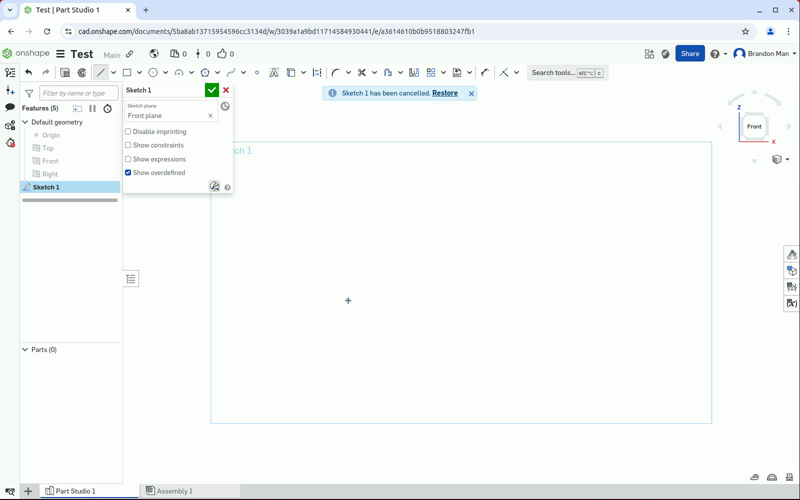
mouse_move(528, 300)
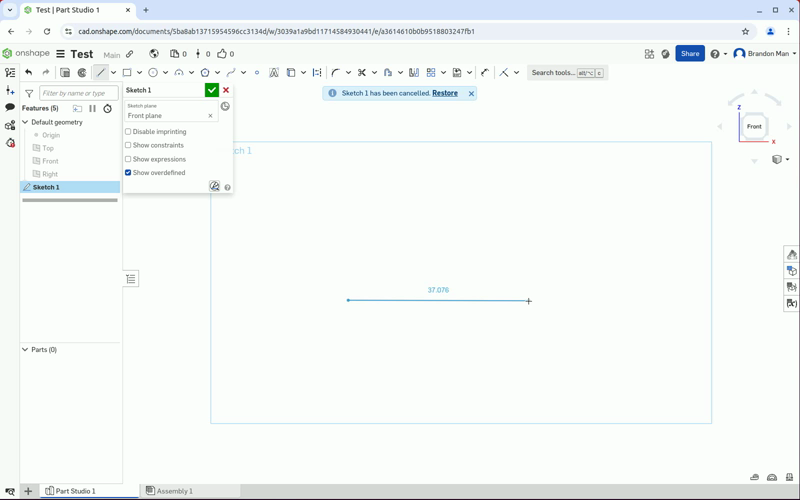
click(528, 300)
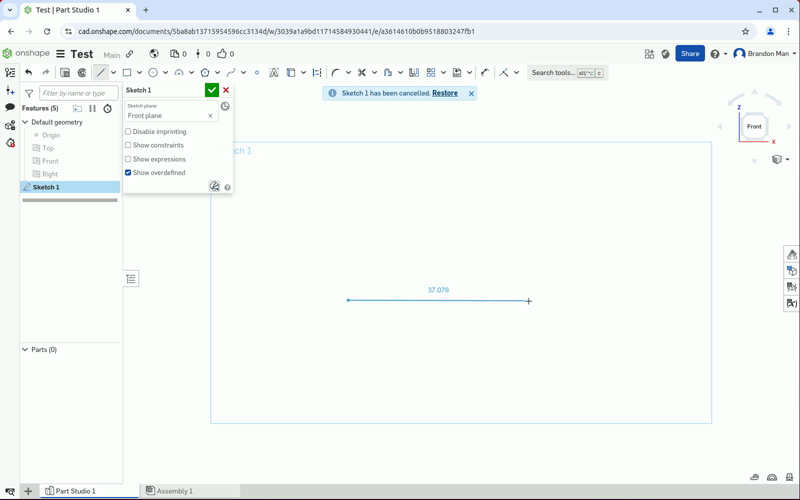
key_up(shift)
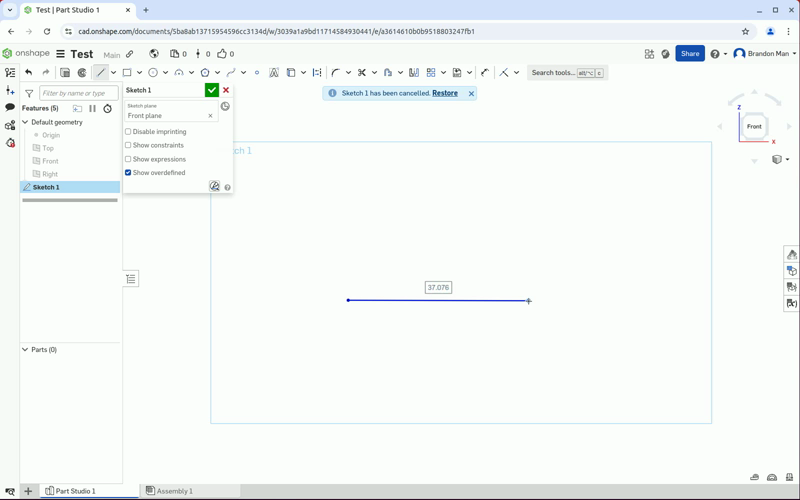
key(esc)
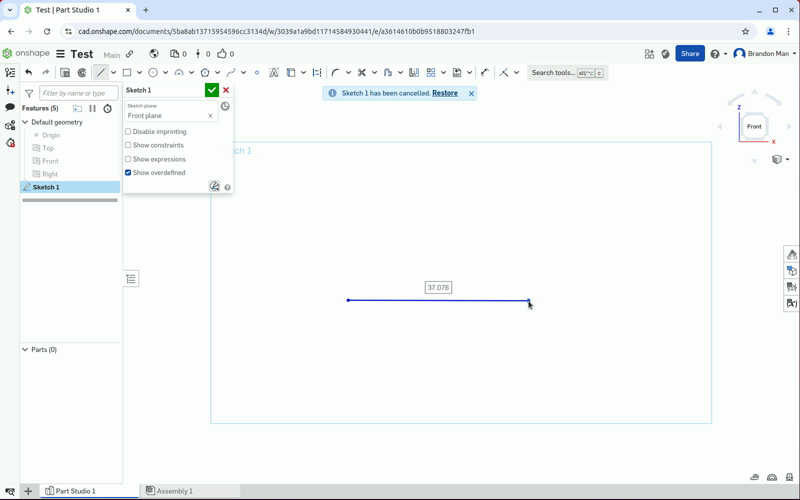
key(a)
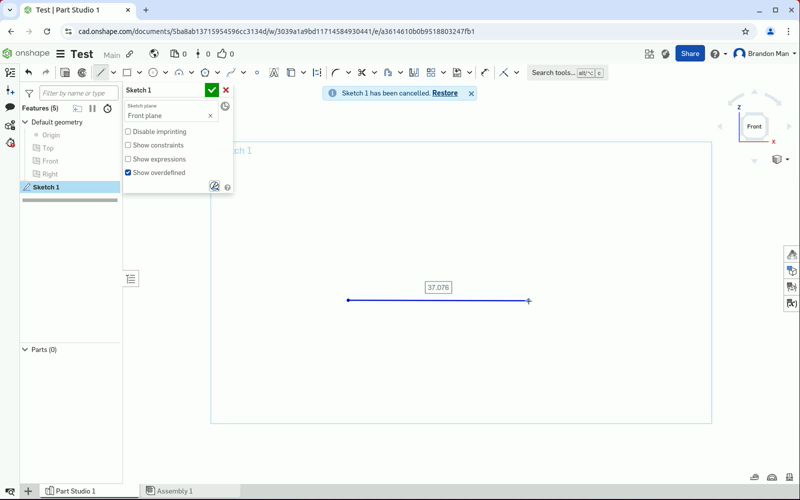
mouse_move(528, 300)
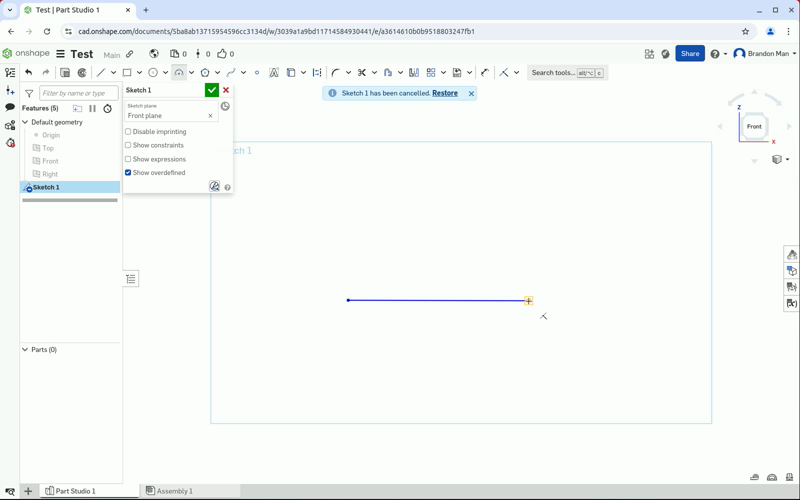
click(528, 300)
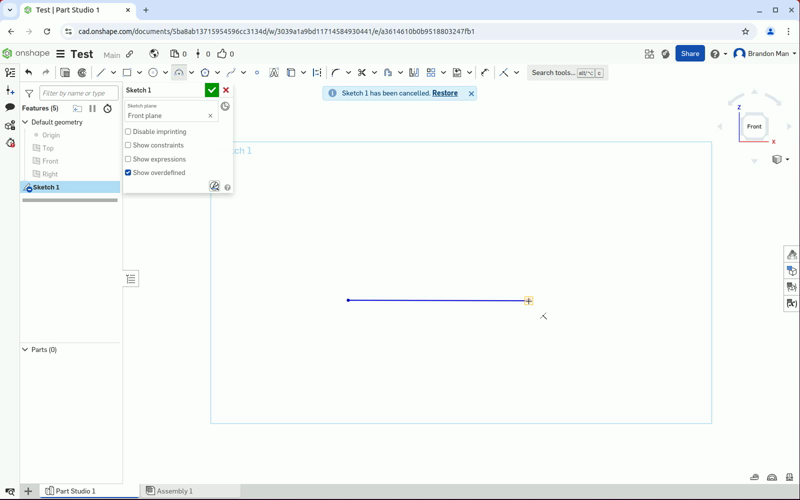
key_down(shift)
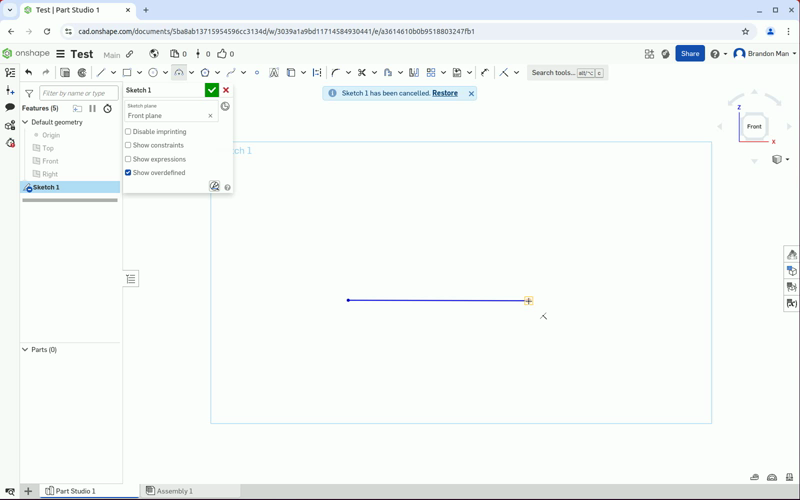
mouse_move(540, 270)
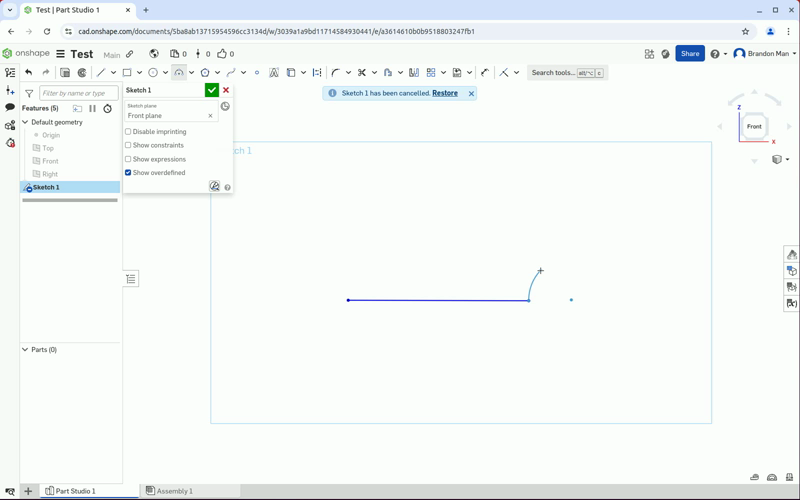
click(540, 270)
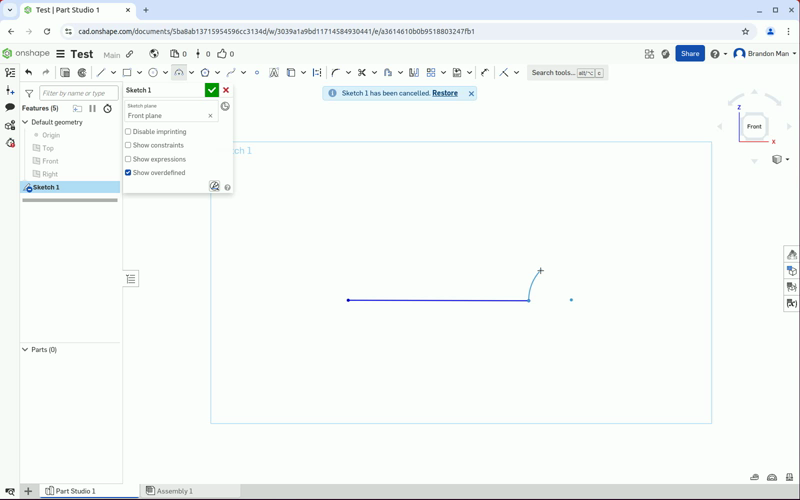
mouse_move(512, 276)
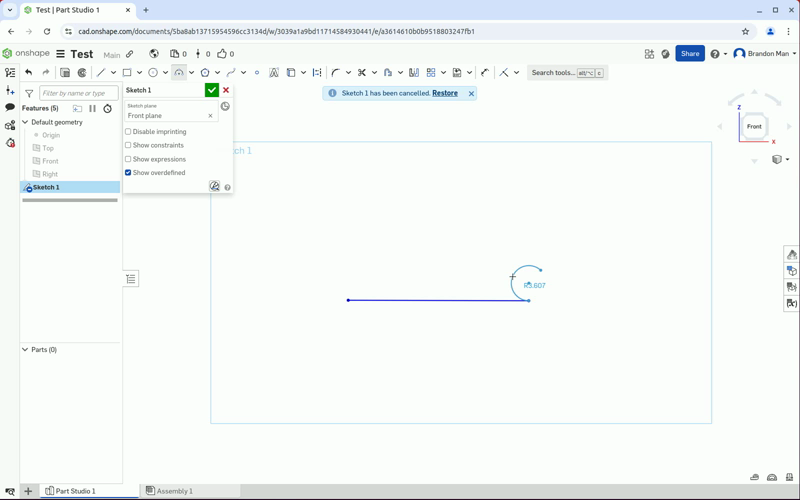
click(512, 276)
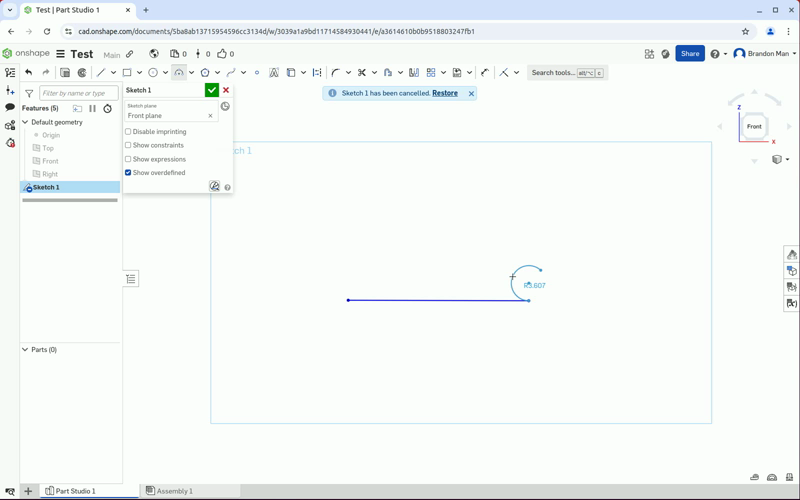
key_up(shift)
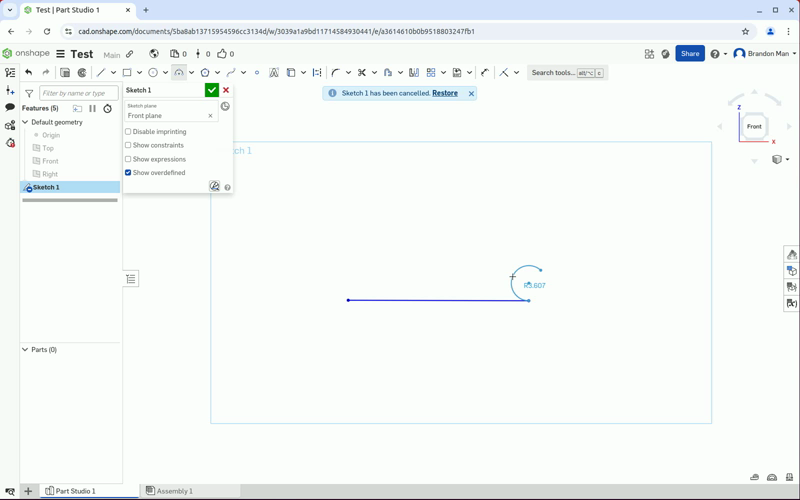
key(esc)
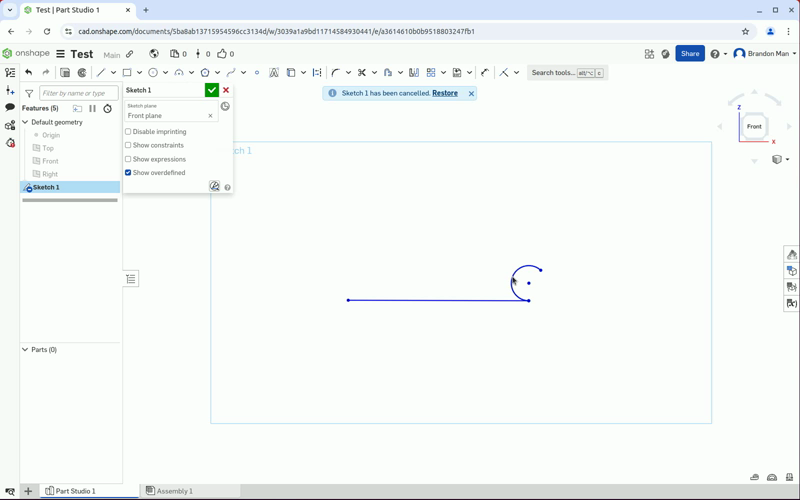
key(l)
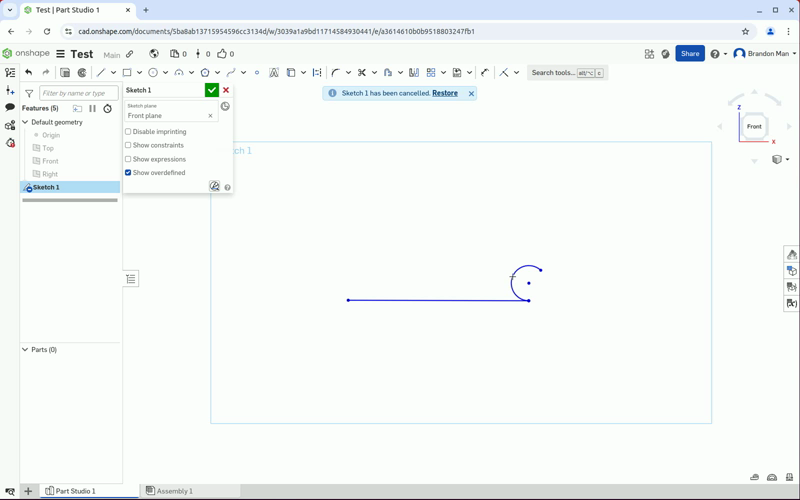
mouse_move(540, 270)
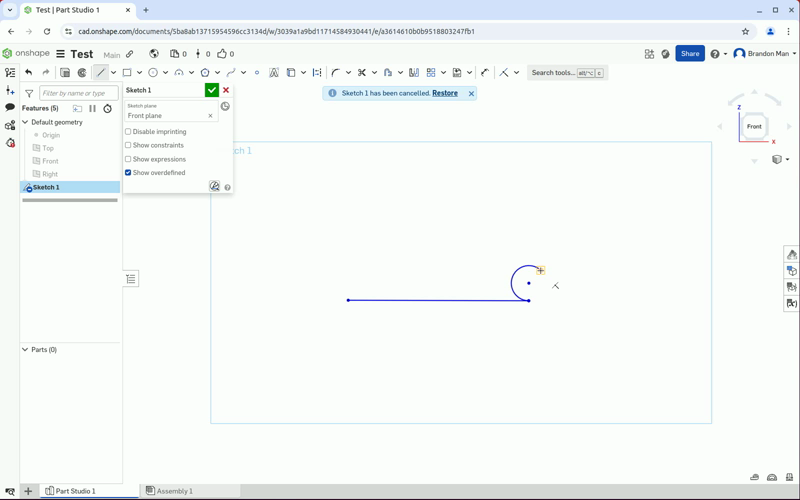
click(540, 270)
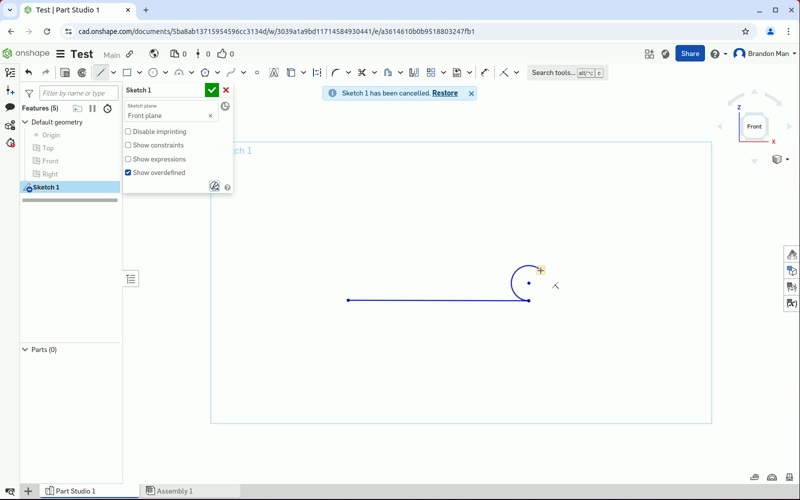
key_down(shift)
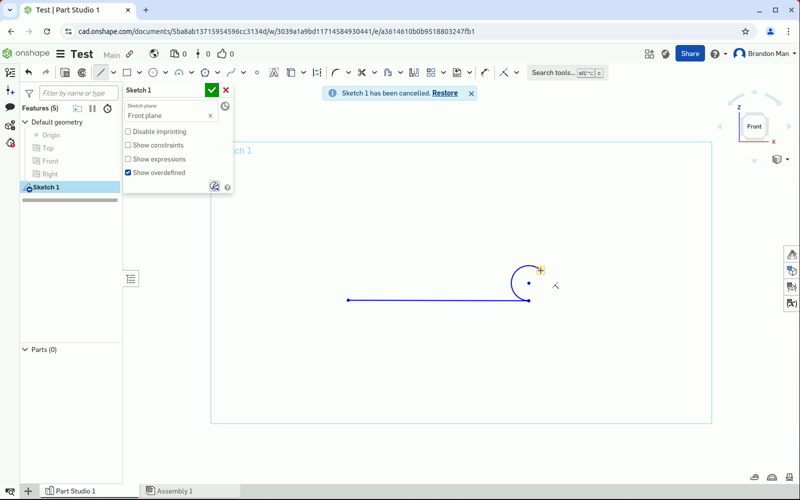
mouse_move(474, 203)
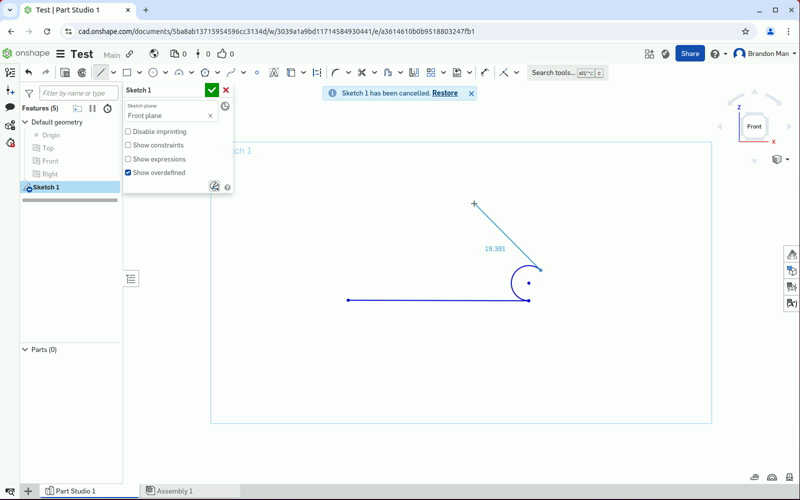
click(474, 203)
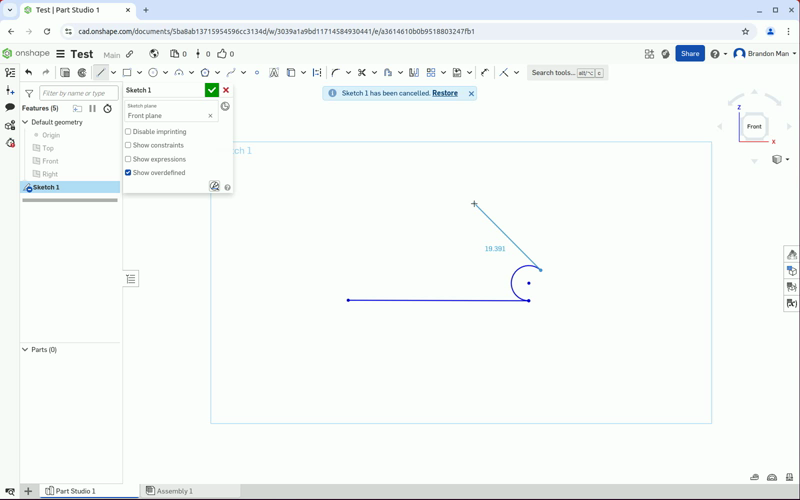
key_up(shift)
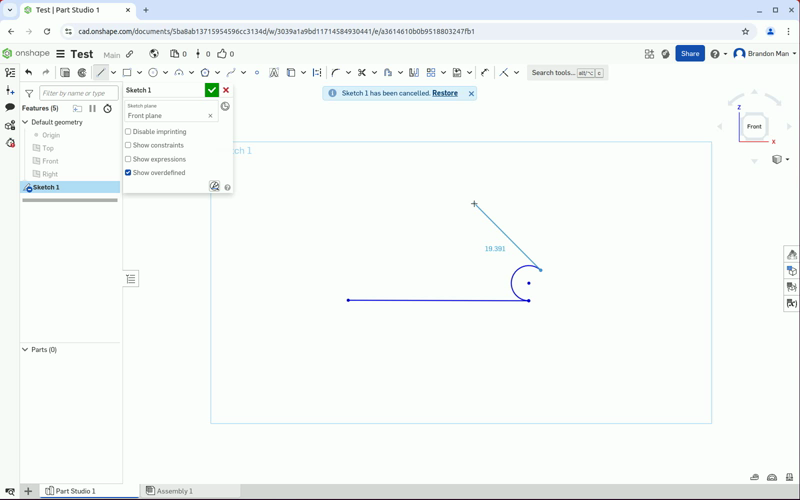
key(esc)
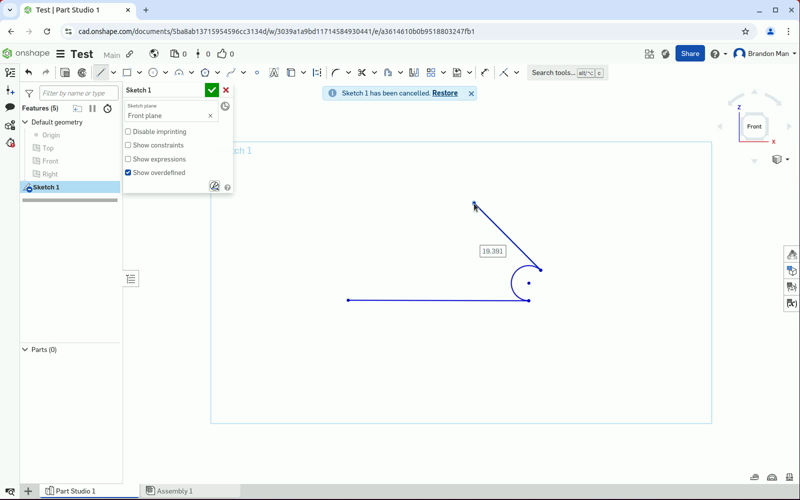
key(a)
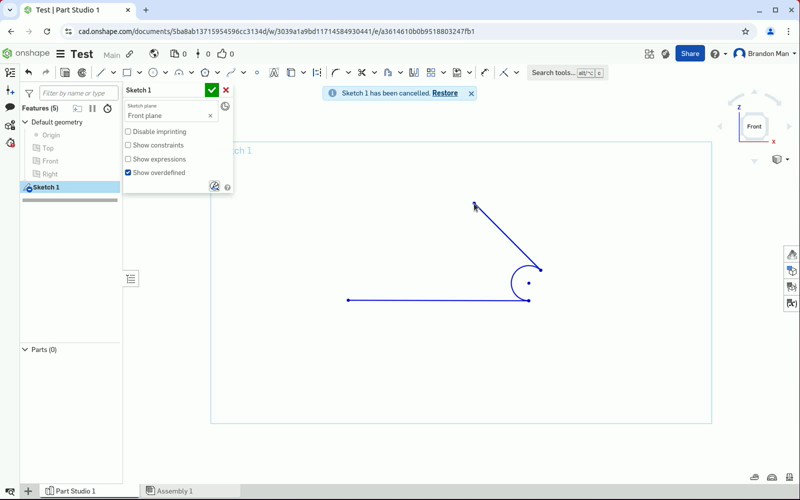
mouse_move(474, 203)
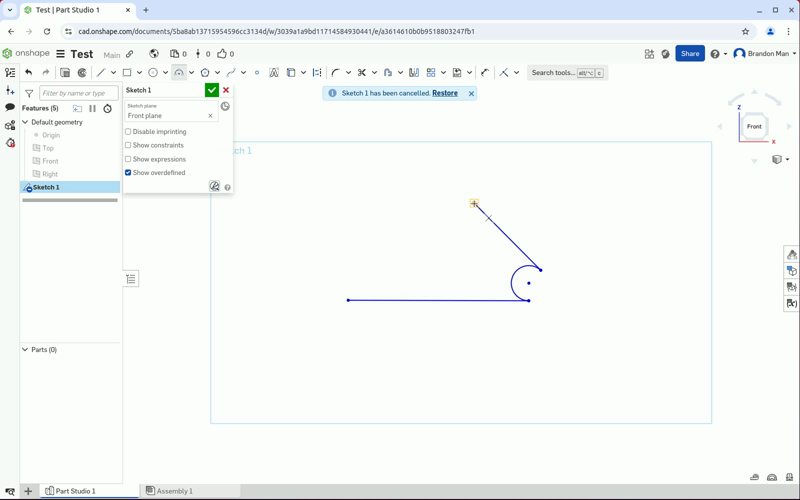
click(474, 203)
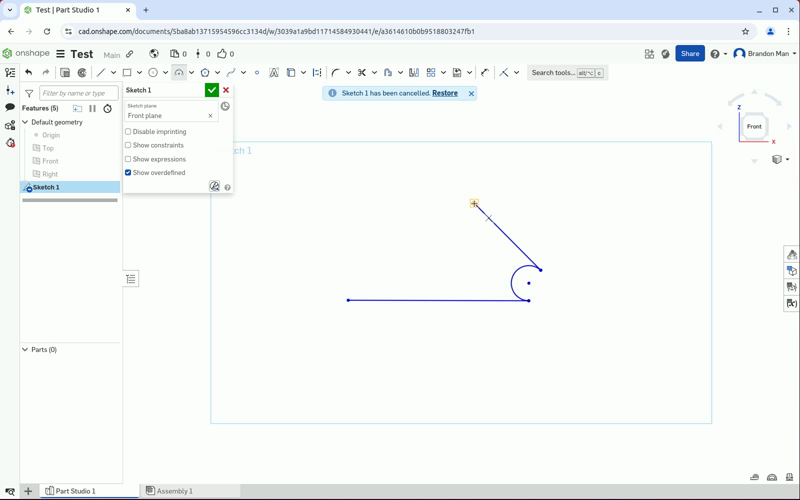
key_down(shift)
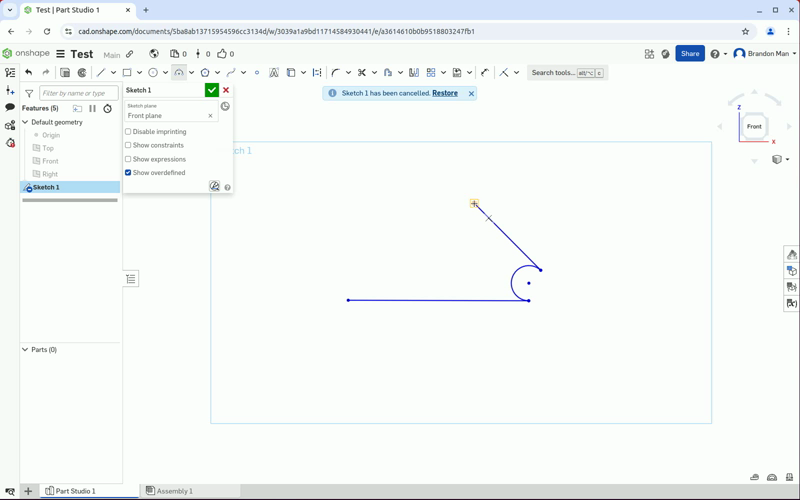
mouse_move(459, 203)
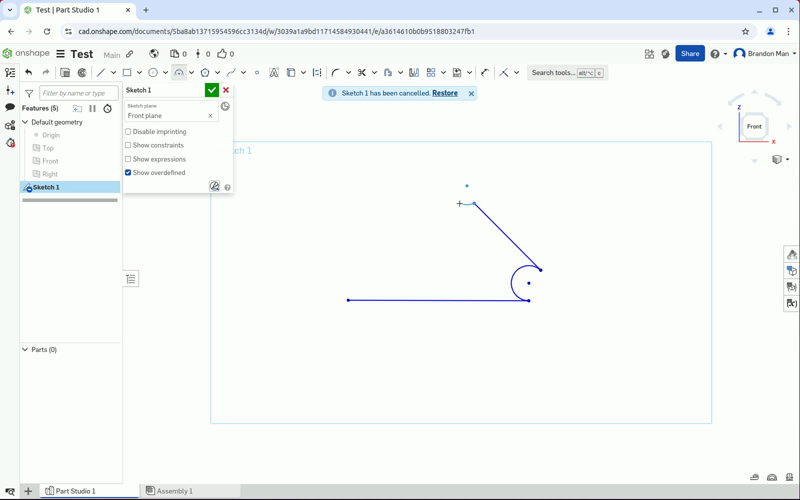
click(459, 203)
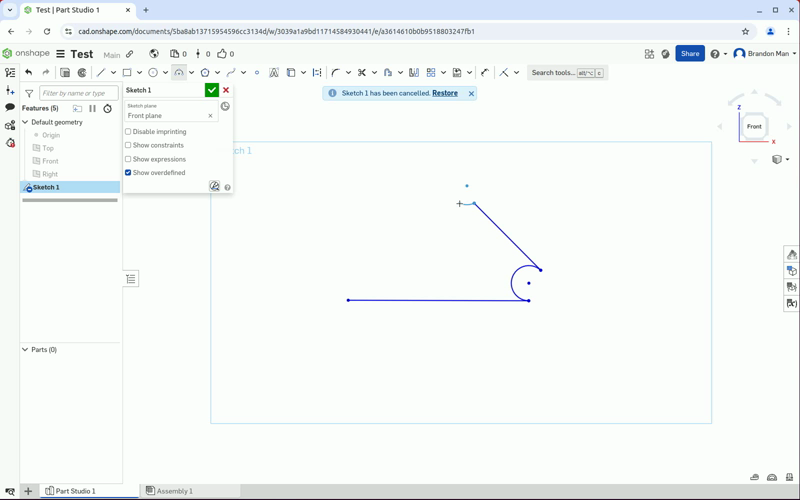
mouse_move(466, 216)
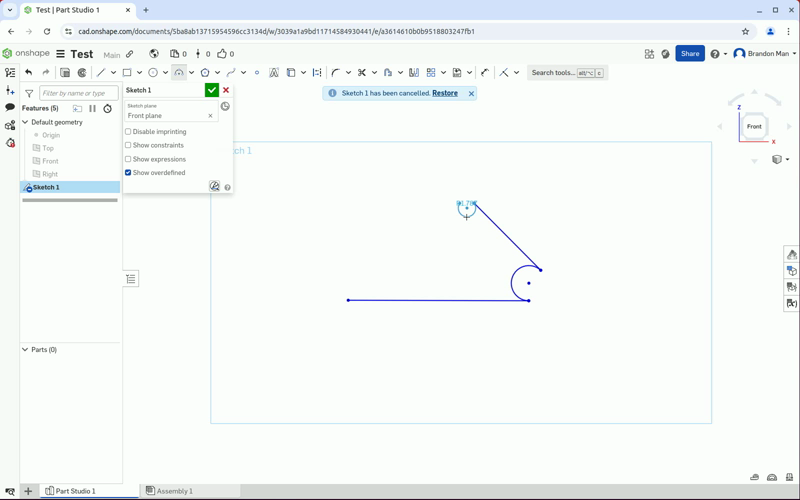
click(466, 216)
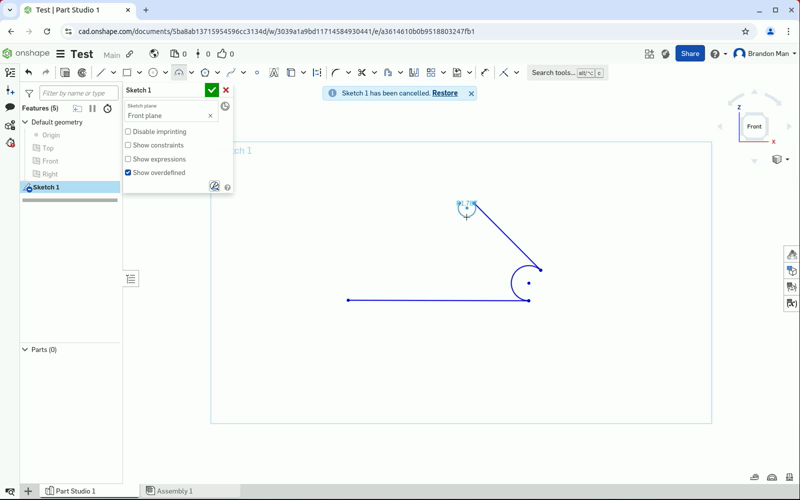
key_up(shift)
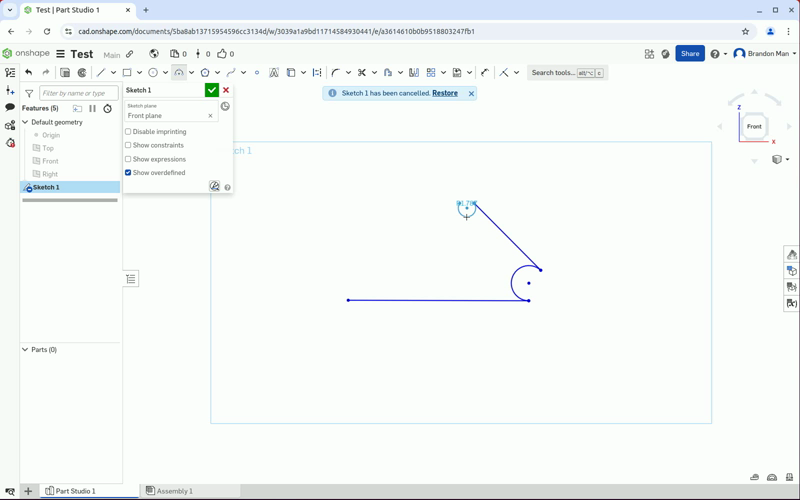
key(esc)
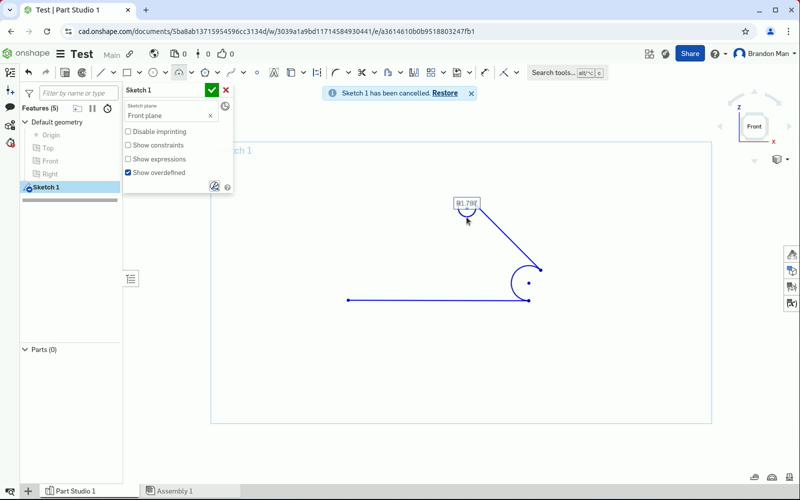
key(l)
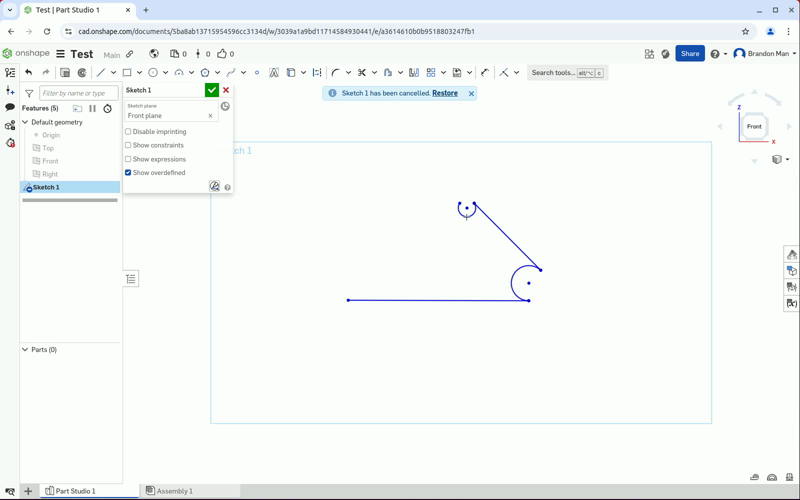
mouse_move(459, 203)
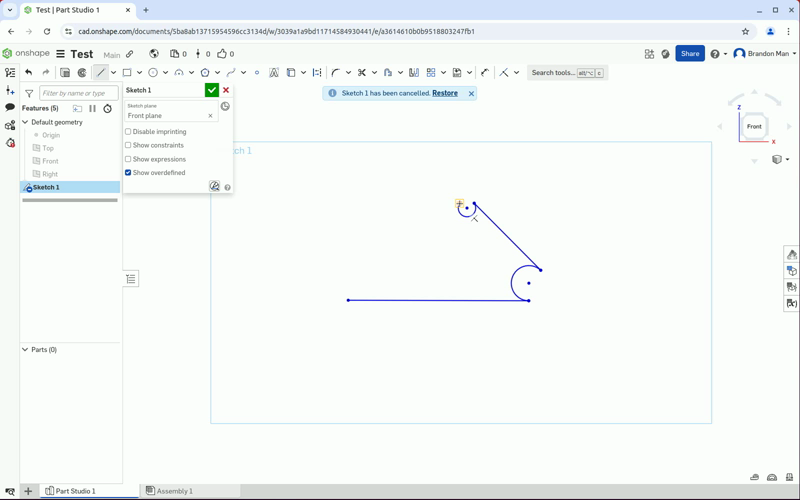
click(459, 203)
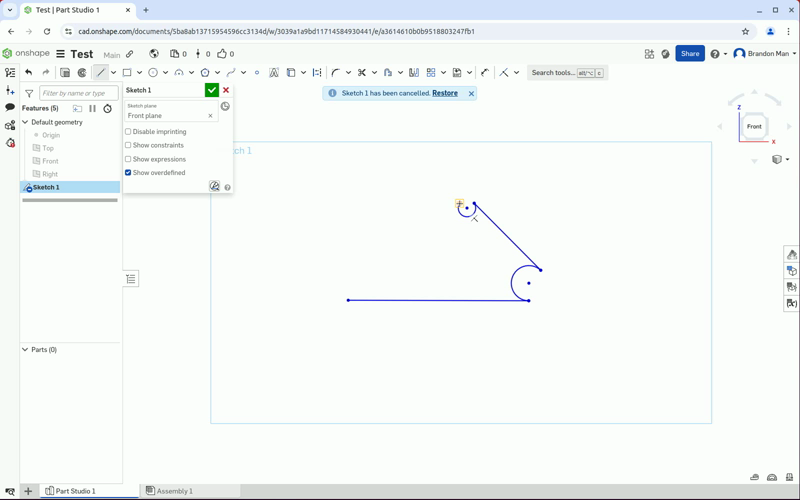
key_down(shift)
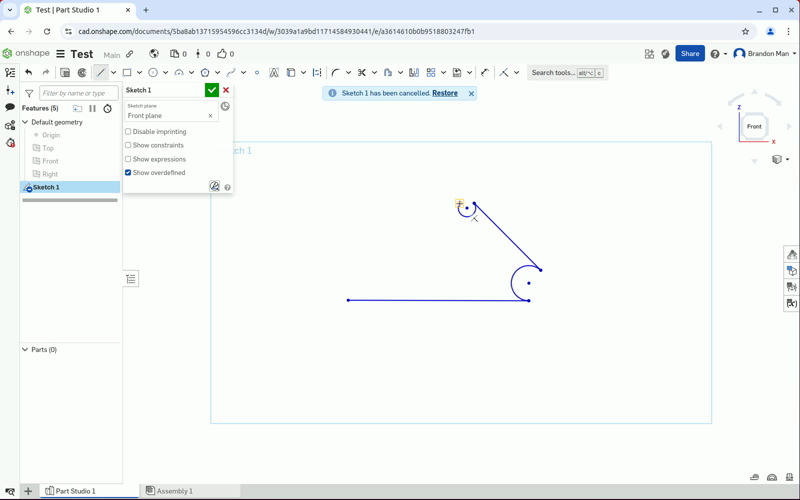
mouse_move(348, 286)
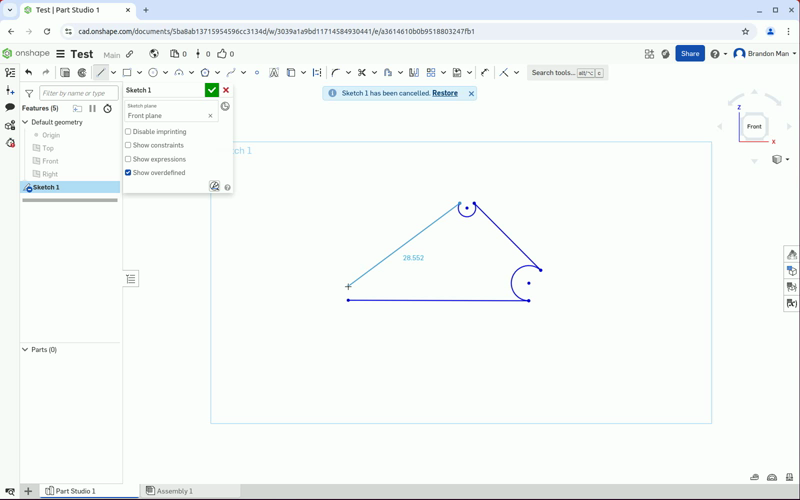
click(348, 286)
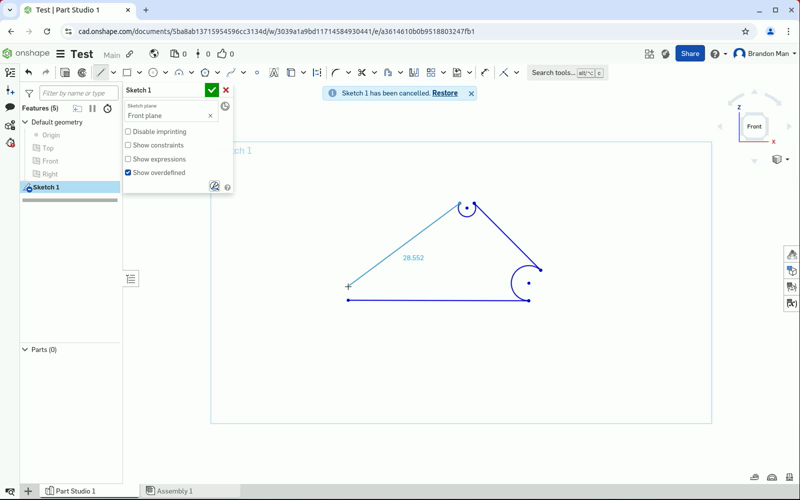
key_up(shift)
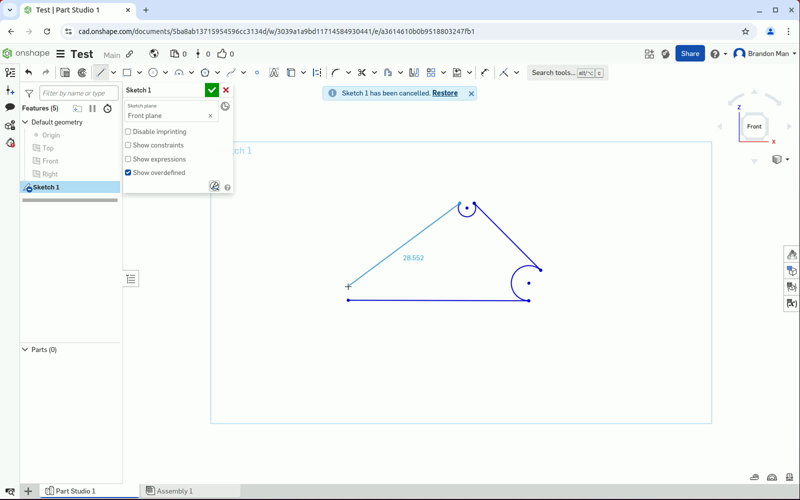
mouse_move(378, 286)
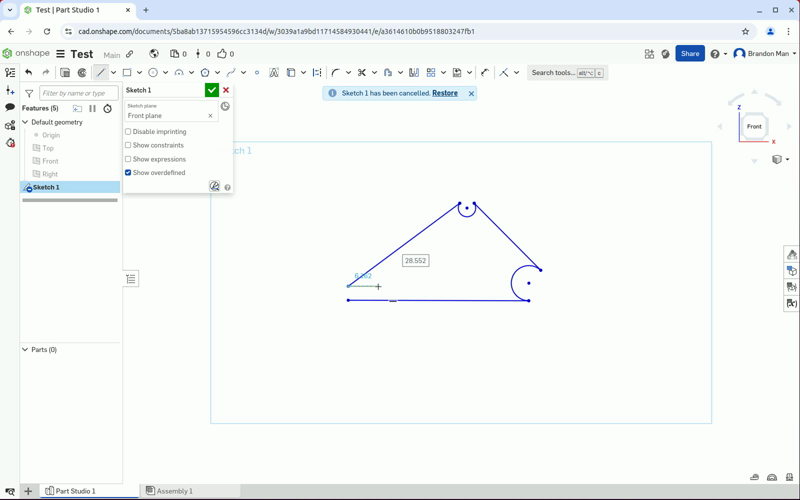
key_down(shift)
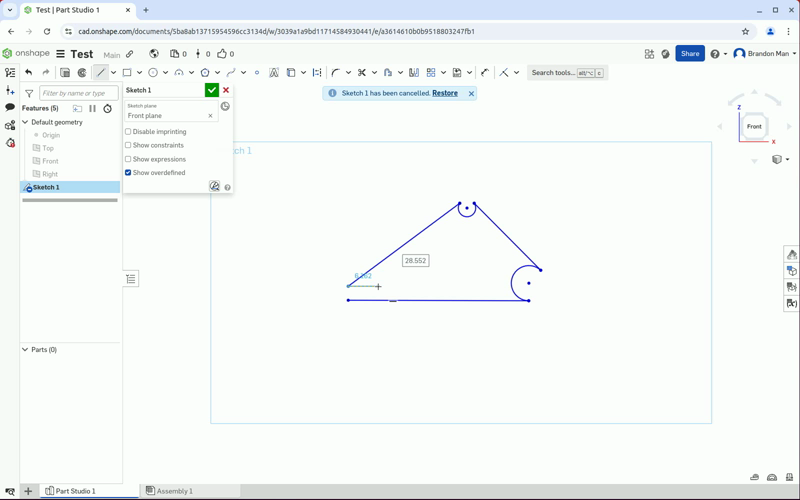
mouse_move(348, 300)
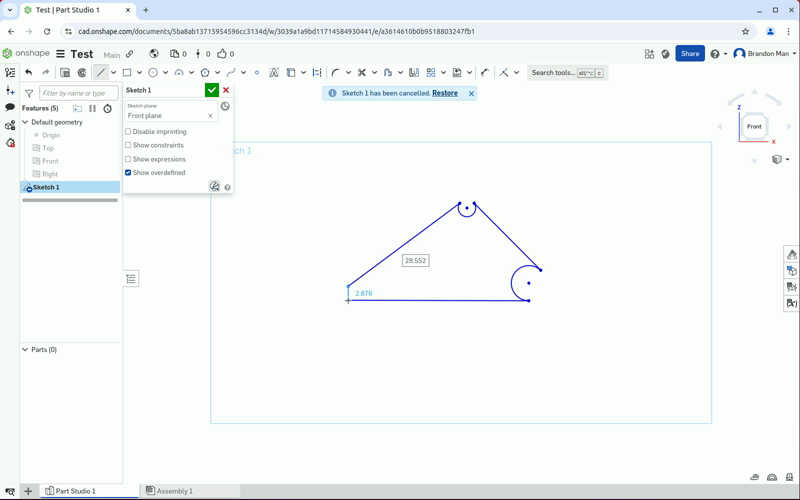
key_up(shift)
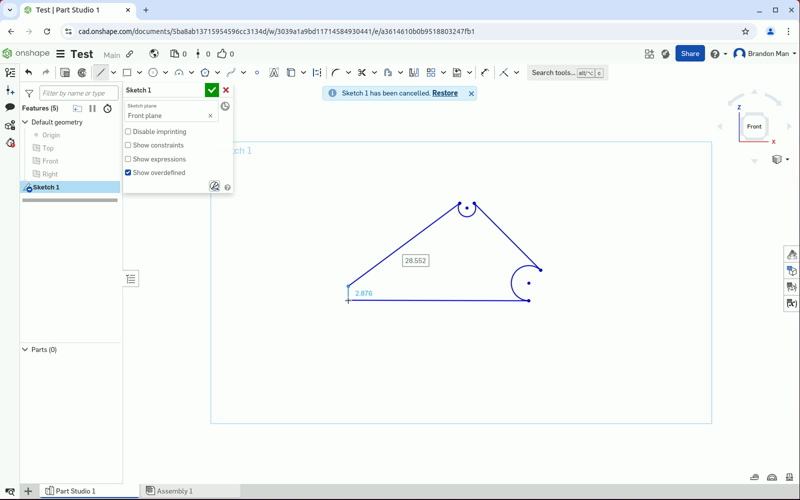
click(348, 300)
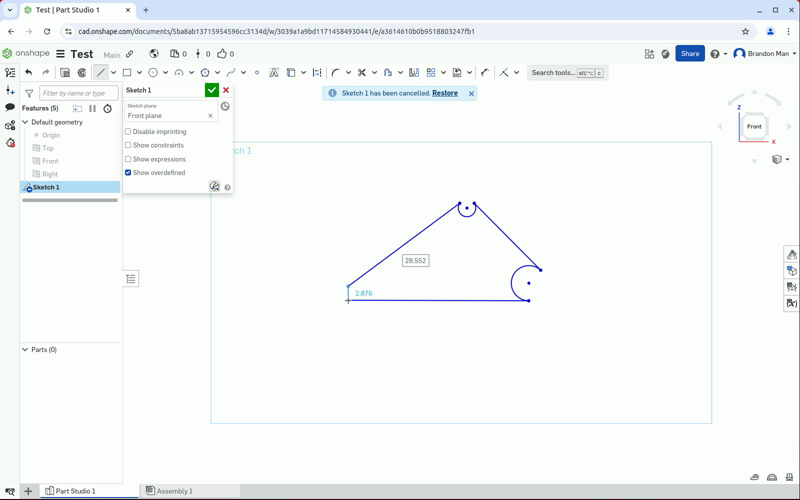
key(esc)
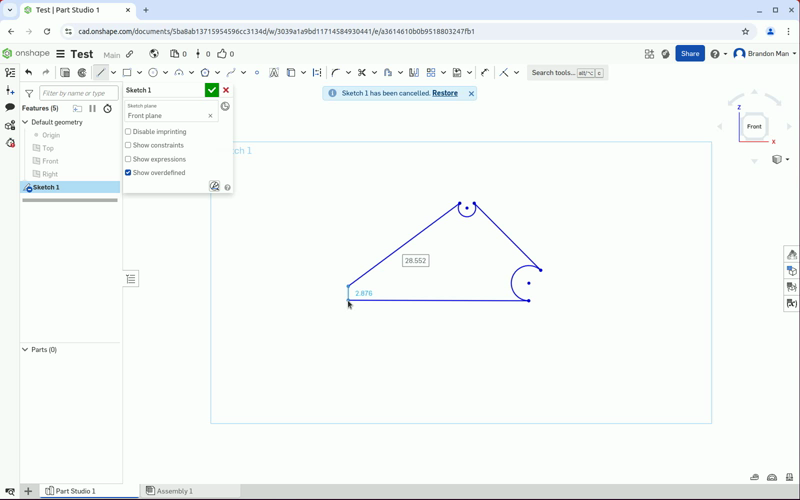
key(c)
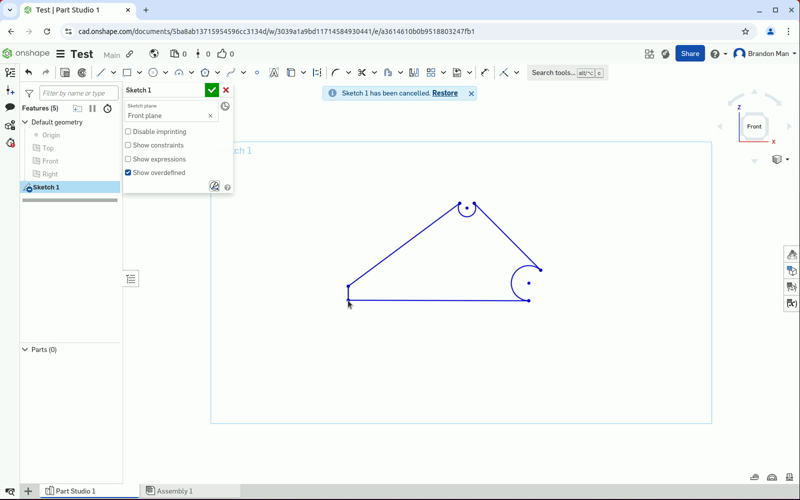
key_down(shift)
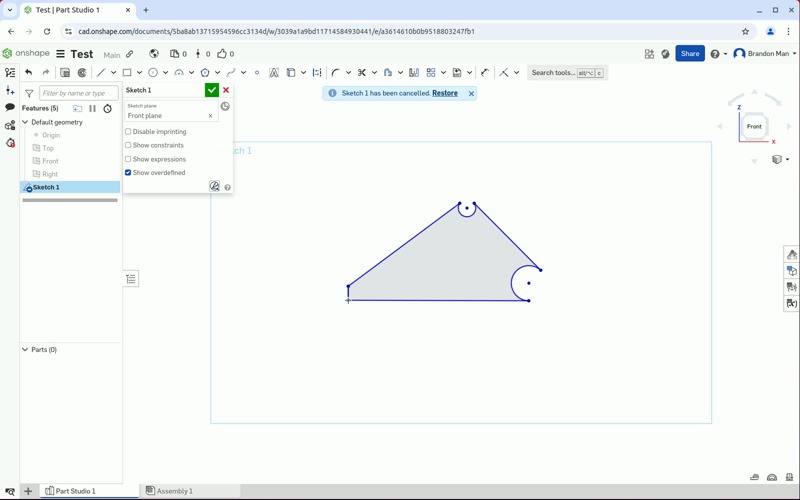
mouse_move(457, 282)
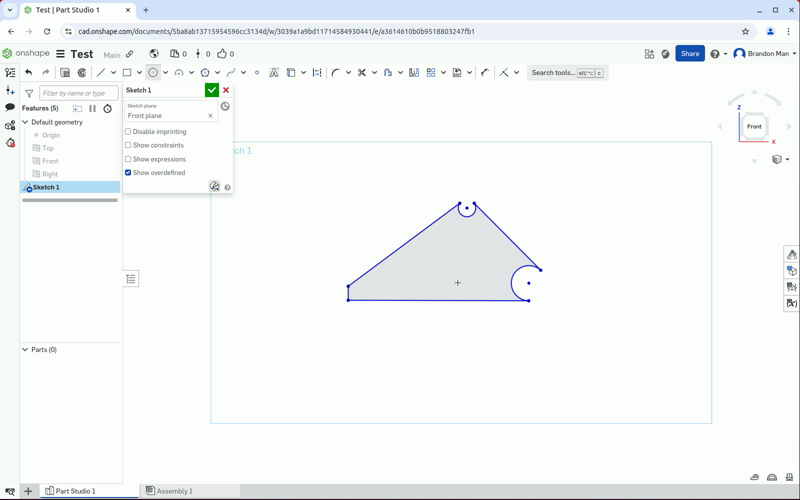
click(457, 282)
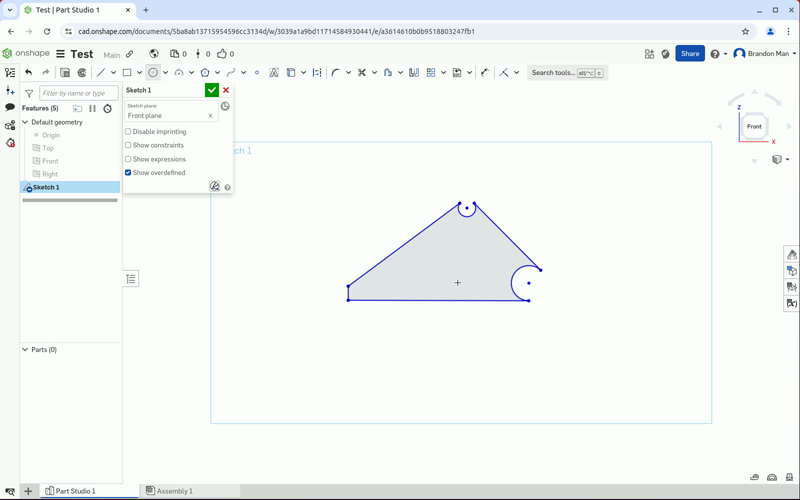
key_up(shift)
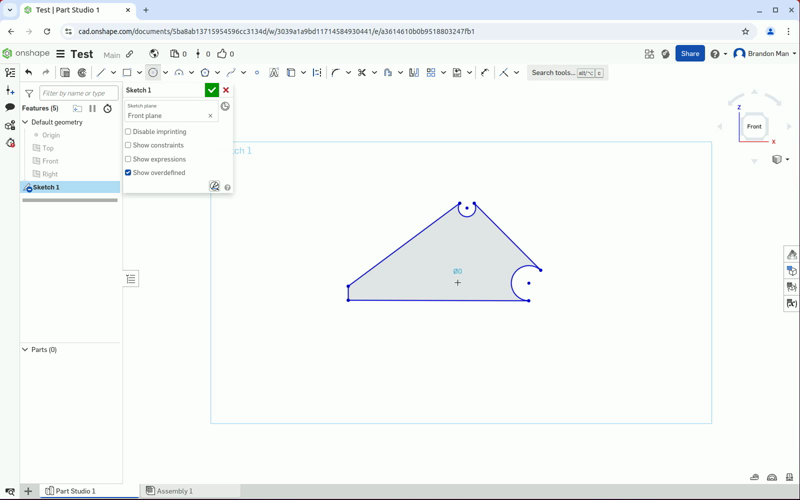
mouse_move(462, 282)
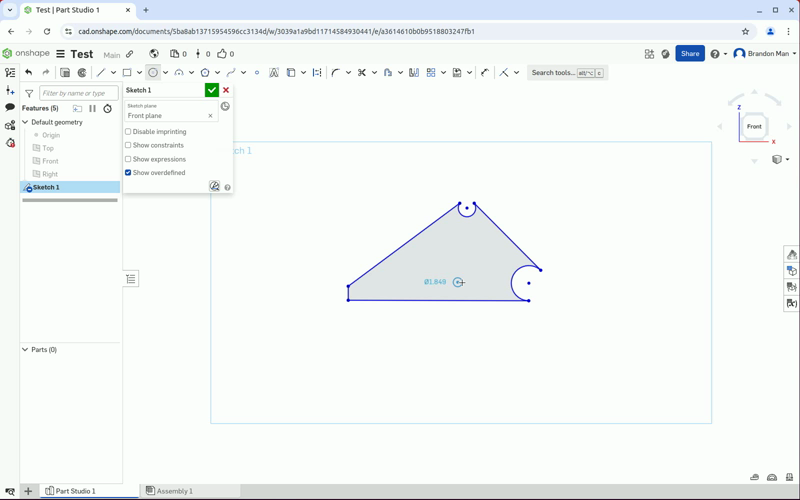
click(462, 282)
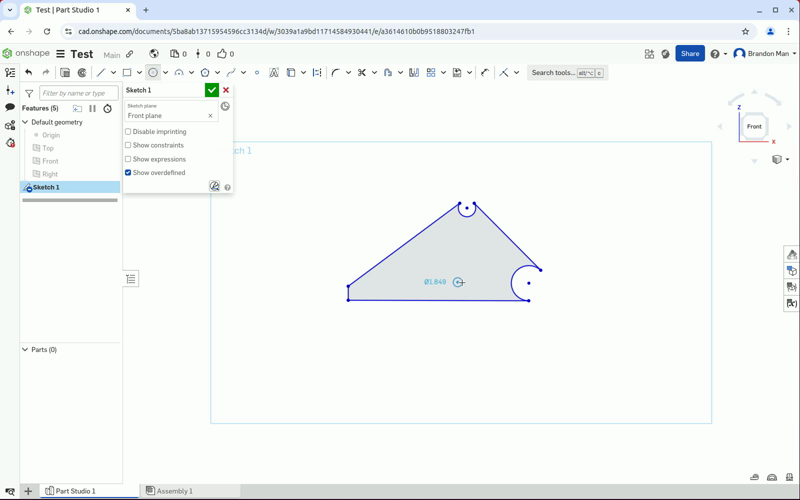
key(esc)
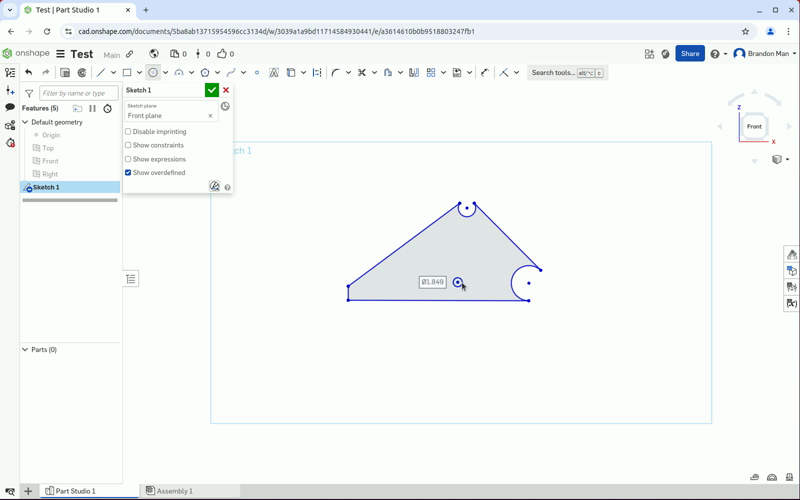
key(c)
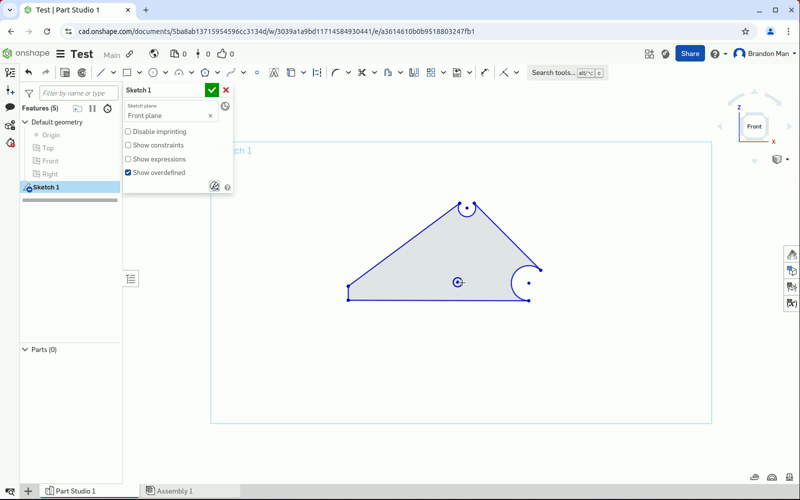
key_down(shift)
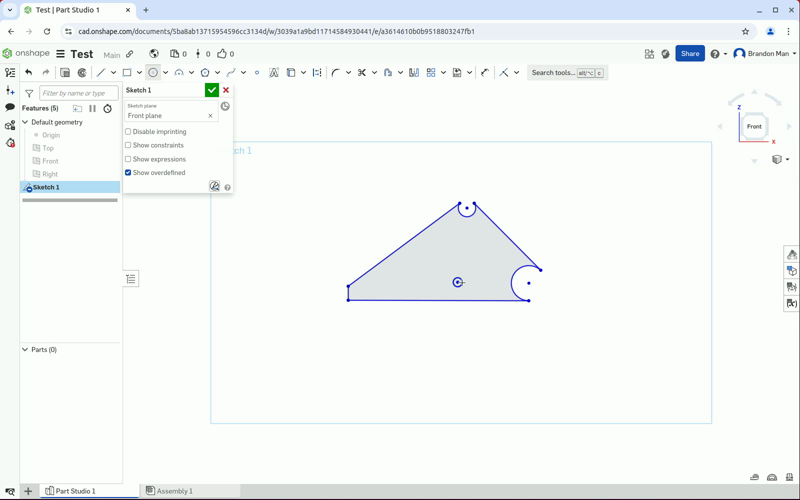
mouse_move(477, 233)
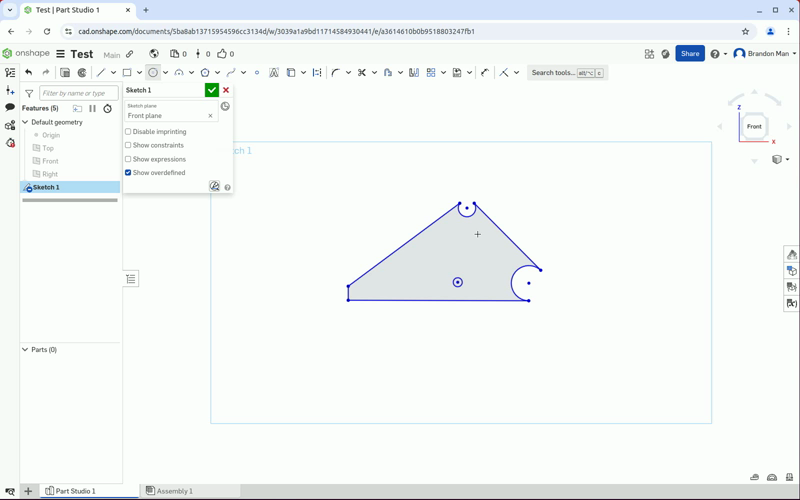
click(477, 233)
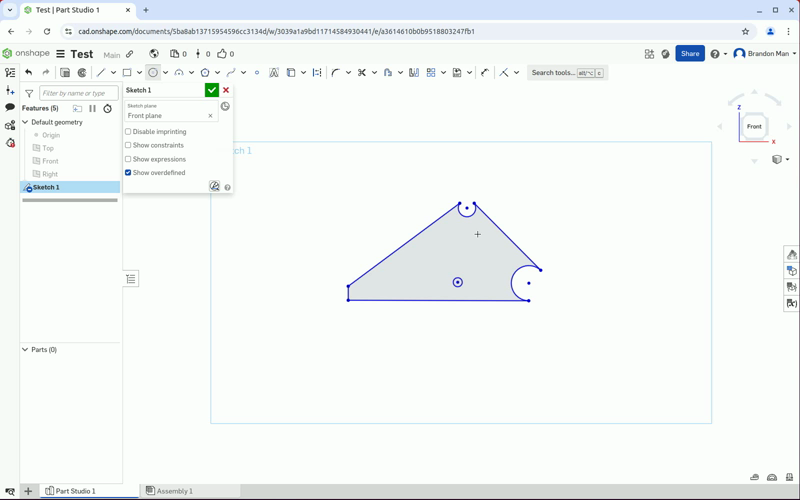
key_up(shift)
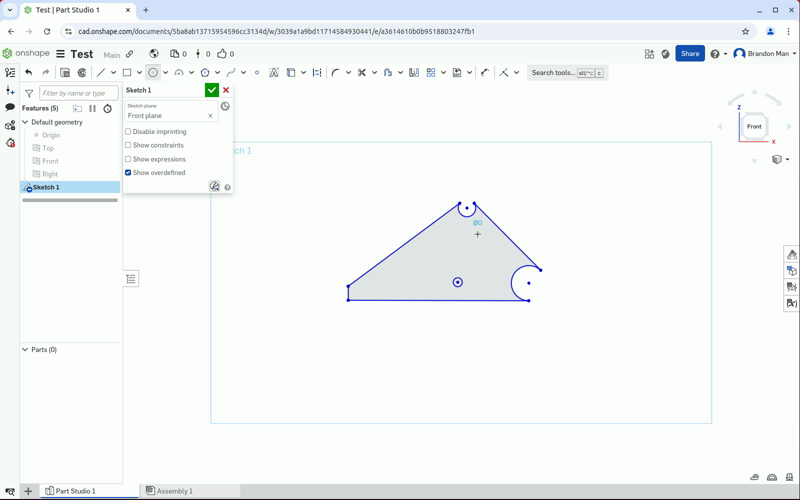
mouse_move(482, 233)
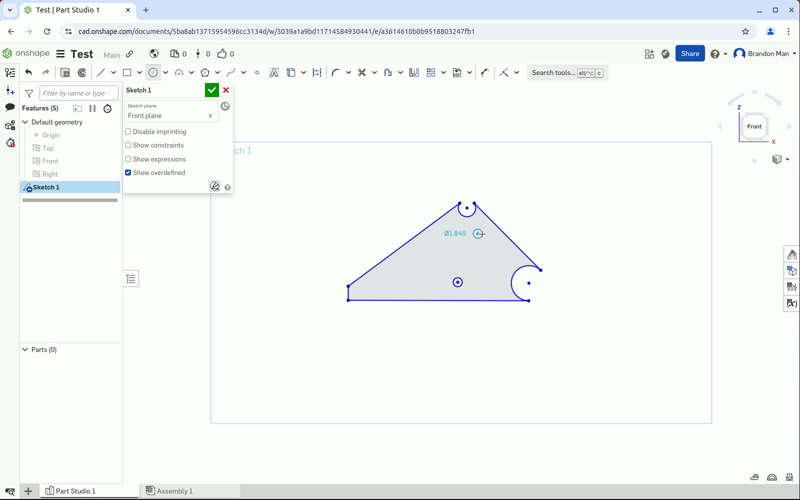
click(482, 233)
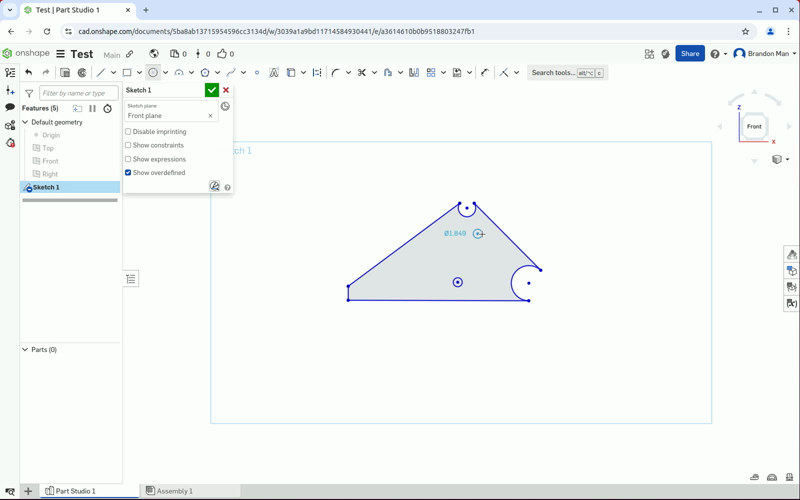
key(esc)
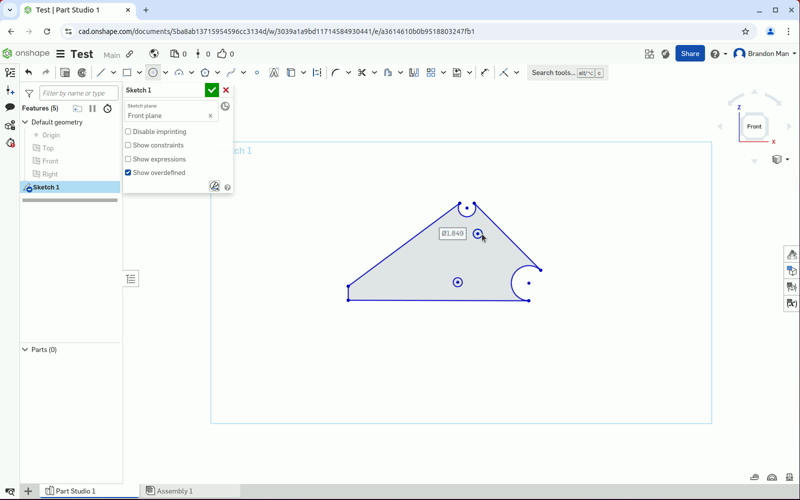
mouse_move(396, 268)
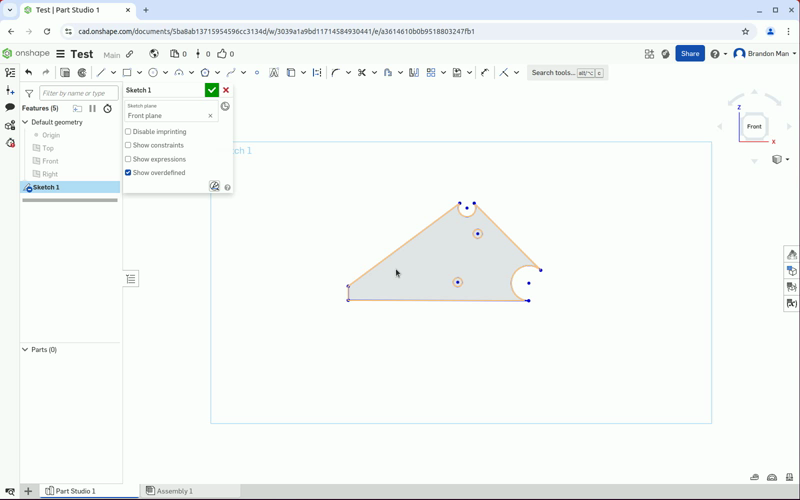
click(396, 268)
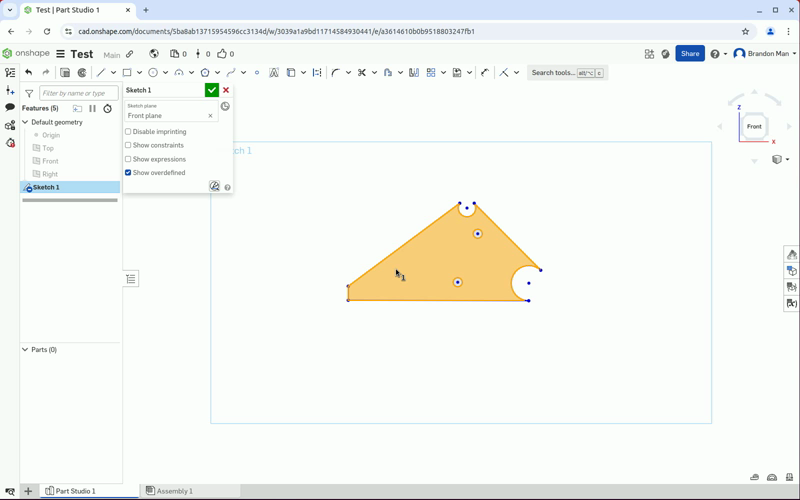
mouse_move(73, 352)
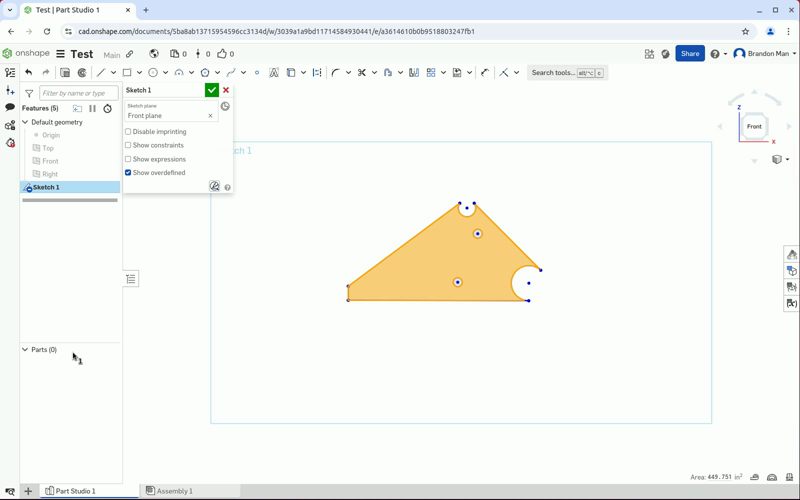
key(shift+y)
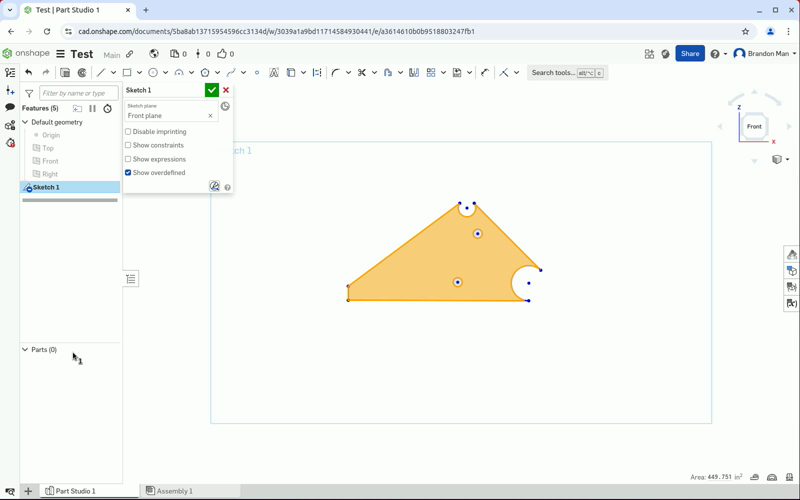
key(shift+e)
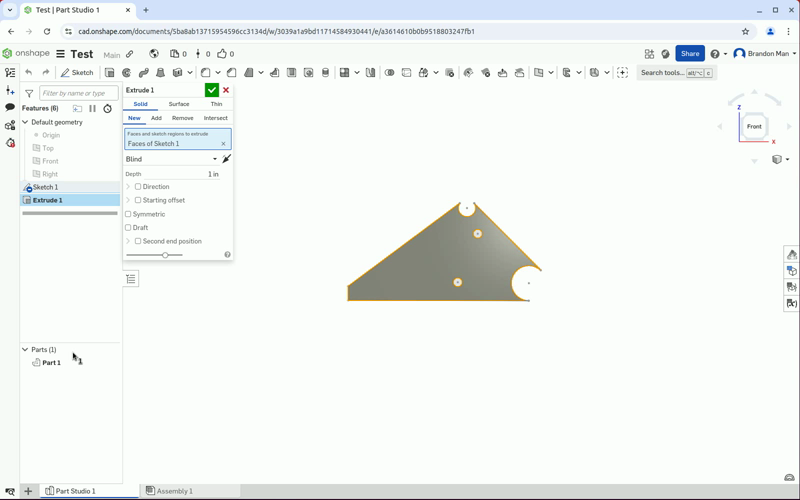
mouse_move(143, 106)
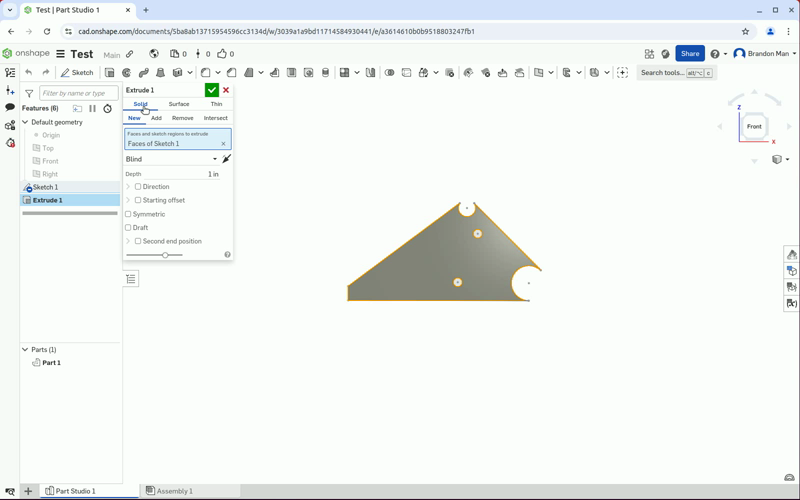
click(143, 106)
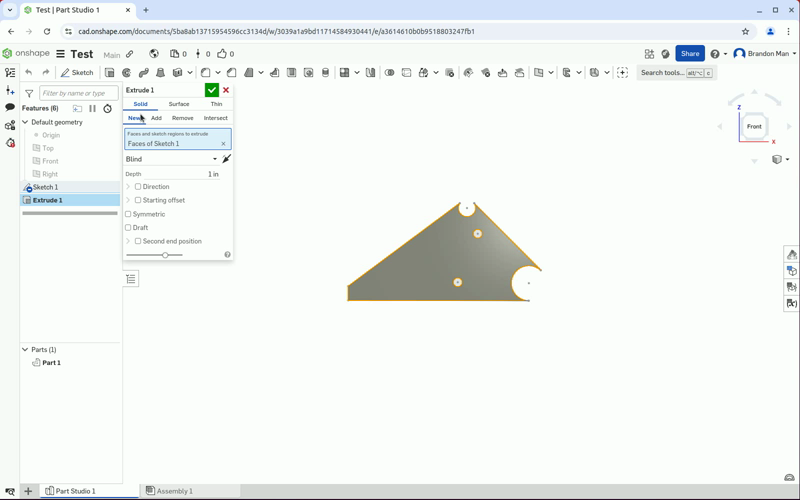
mouse_move(137, 120)
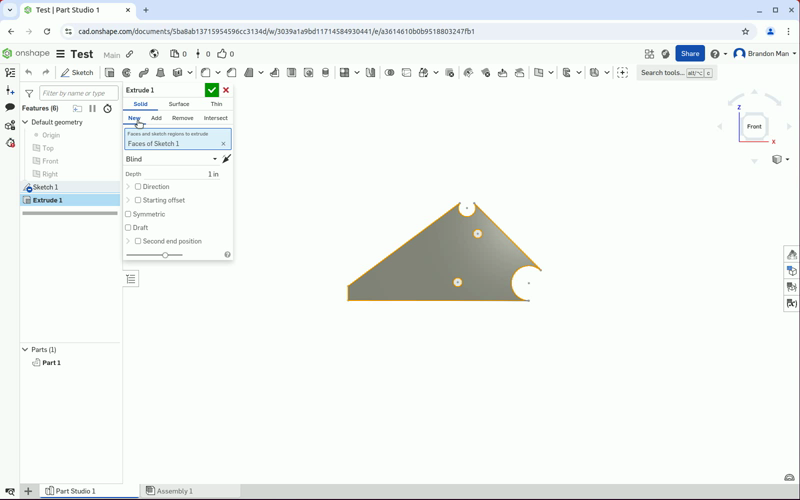
click(137, 120)
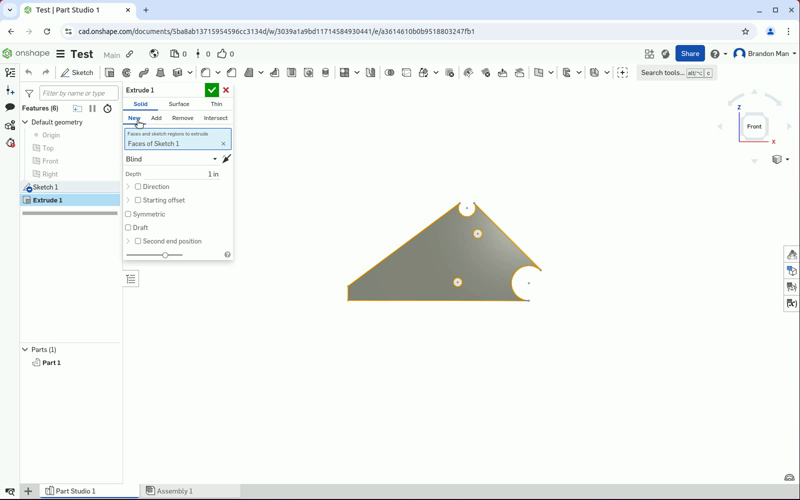
key(tab, 4)
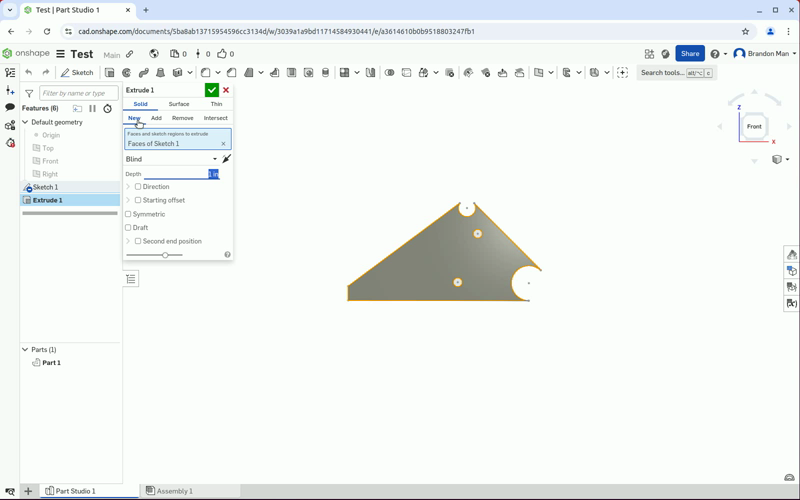
text(2.648)
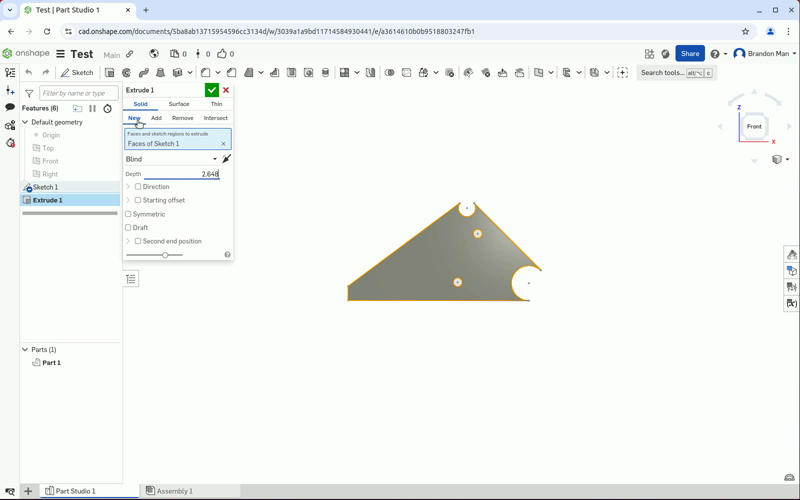
key(enter)
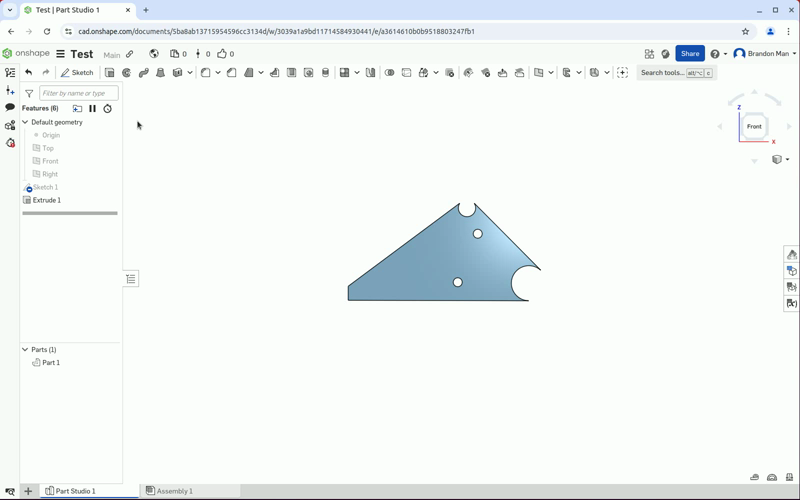
key(shift+h)
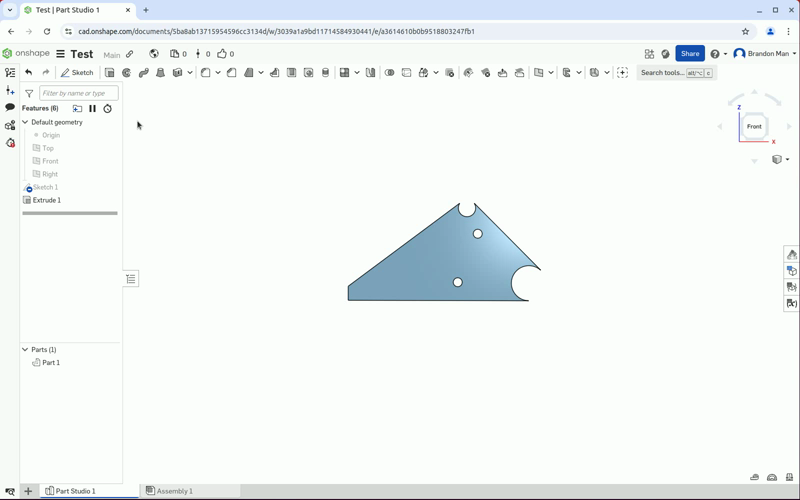
key(shift+h)
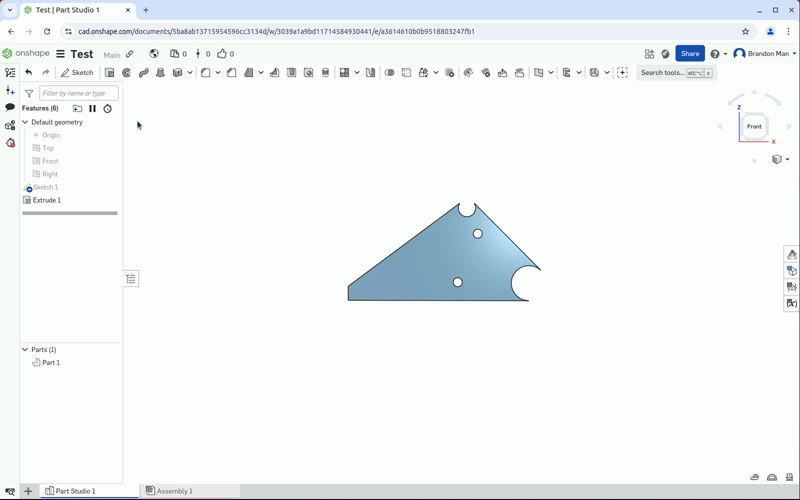
mouse_move(73, 189)
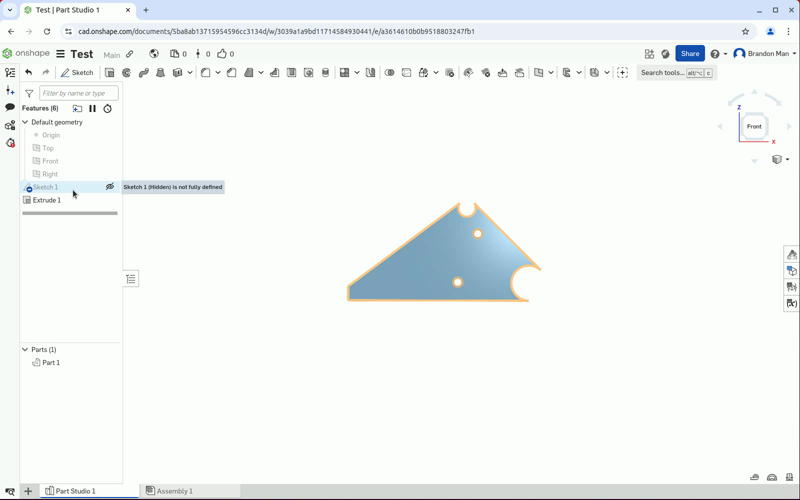
click(73, 189)
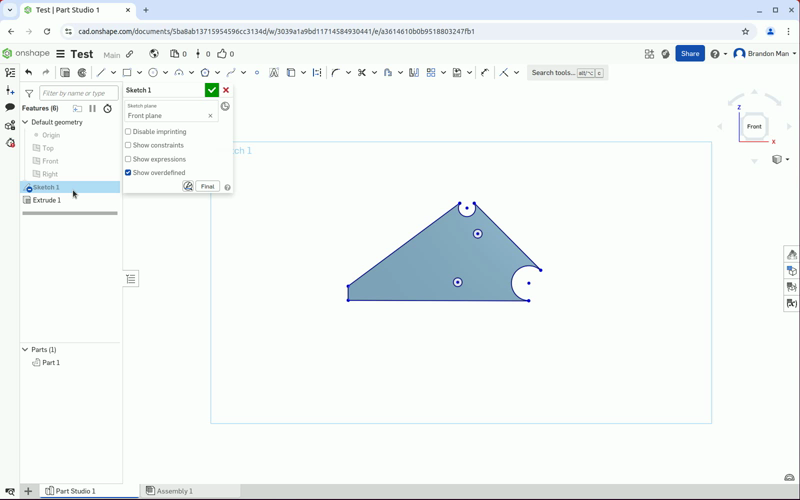
mouse_move(229, 92)
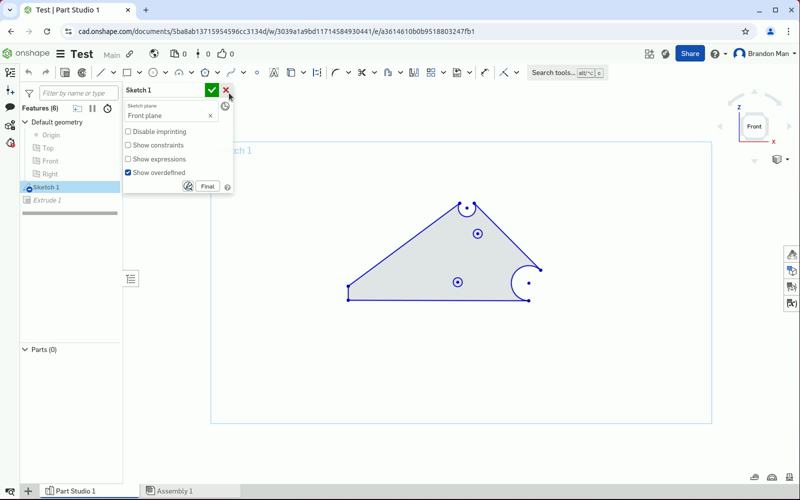
click(229, 92)
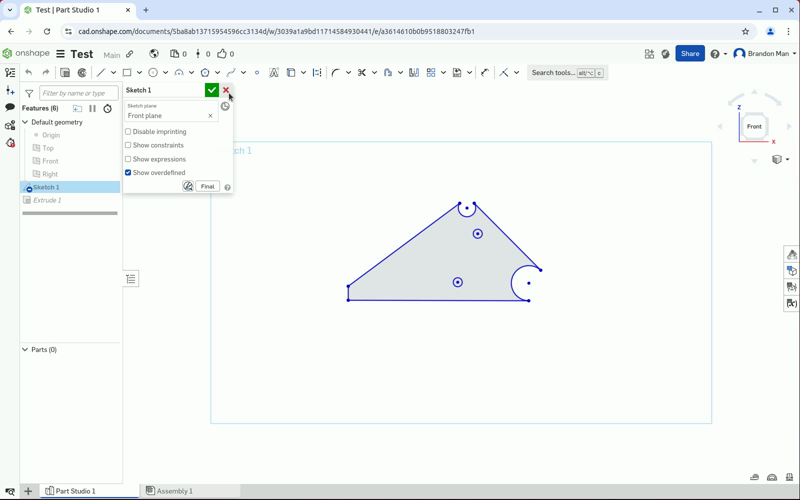
key(shift+s)
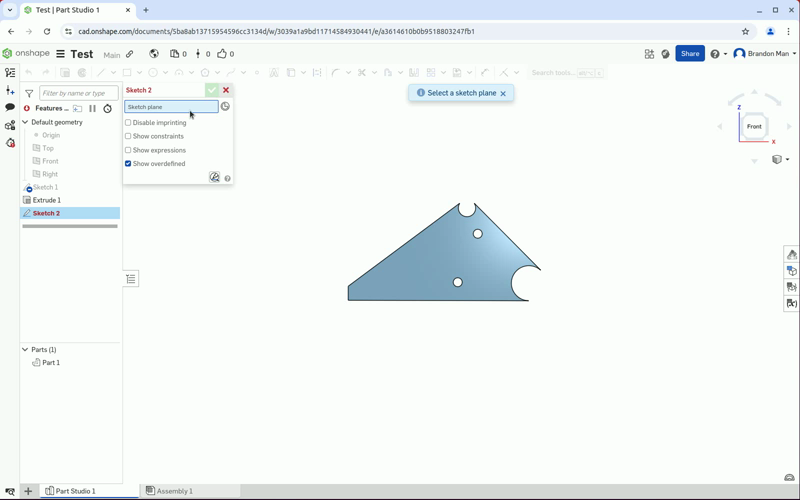
mouse_move(73, 163)
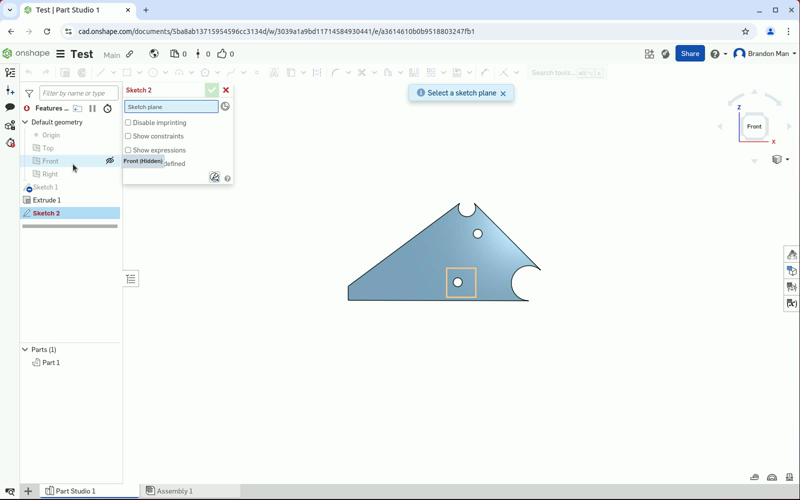
click(73, 163)
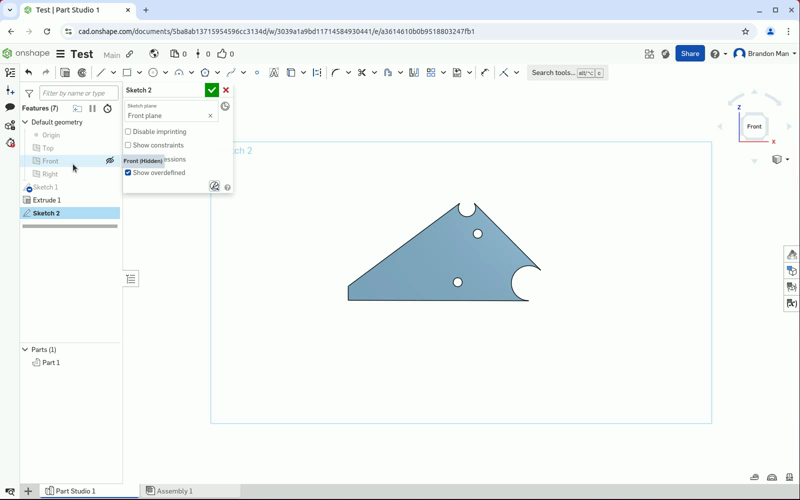
mouse_move(73, 352)
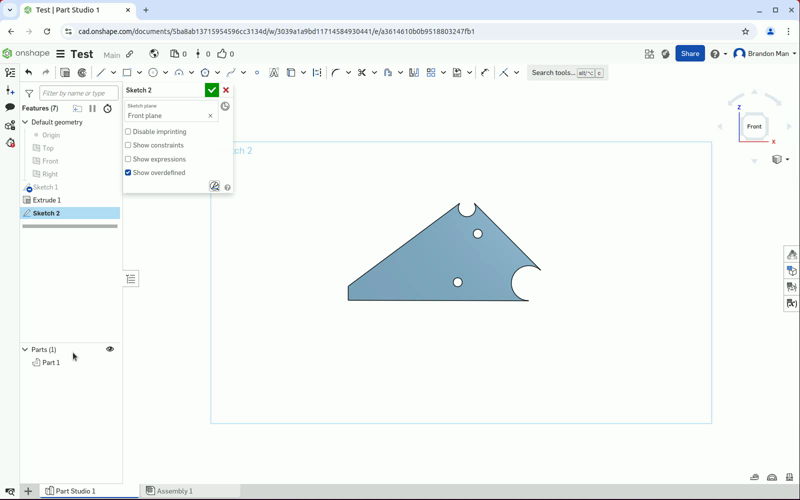
key(y)
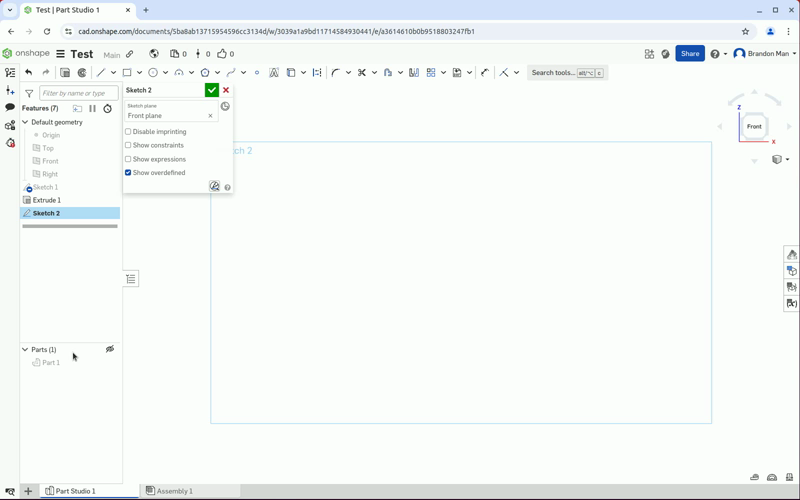
key(a)
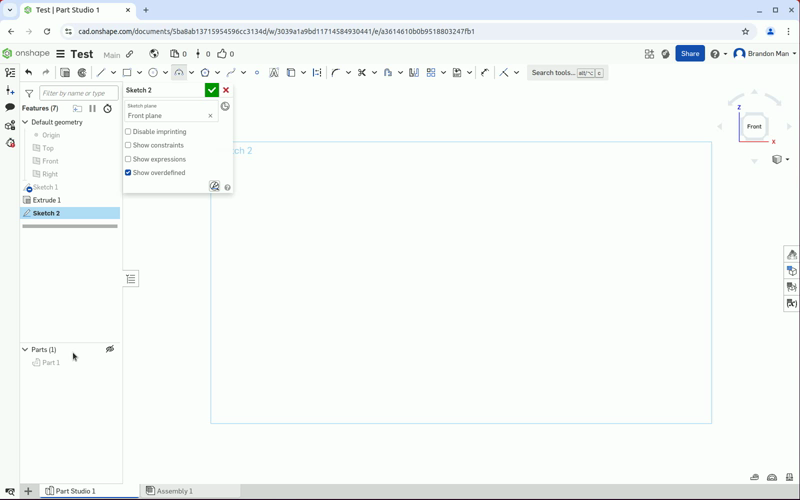
key_down(shift)
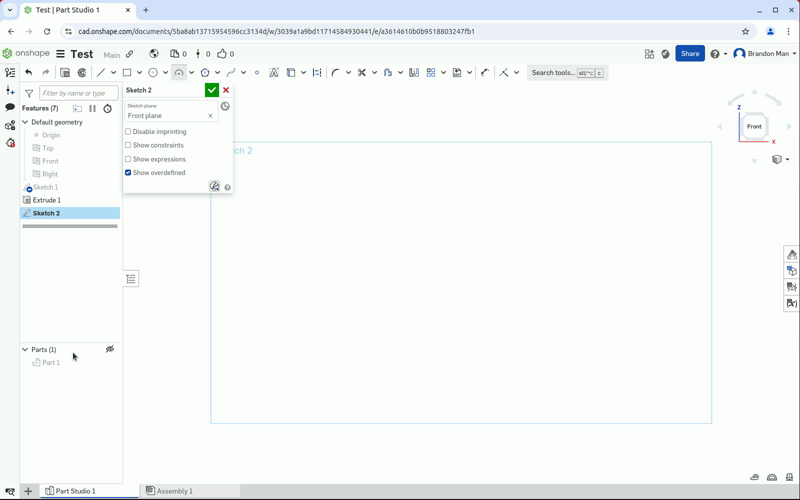
mouse_move(541, 270)
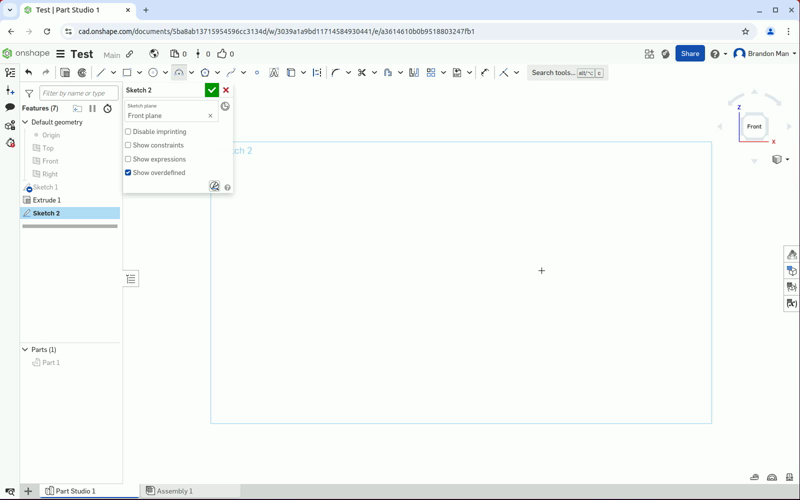
click(541, 270)
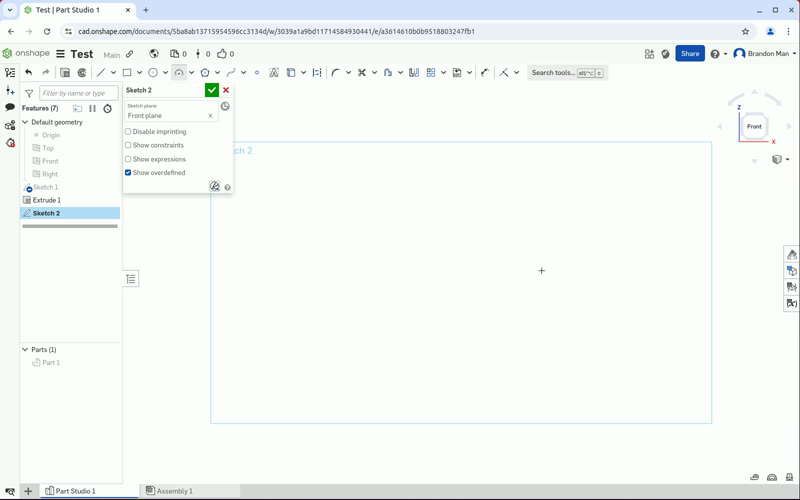
key_up(shift)
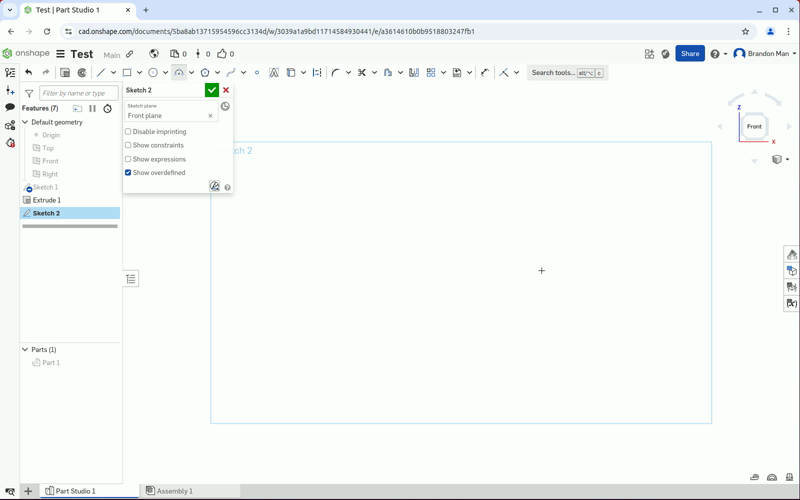
key_down(shift)
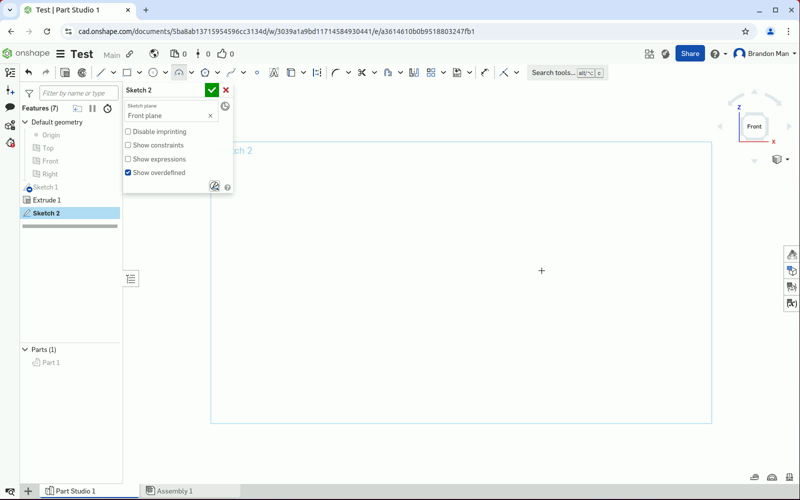
mouse_move(542, 270)
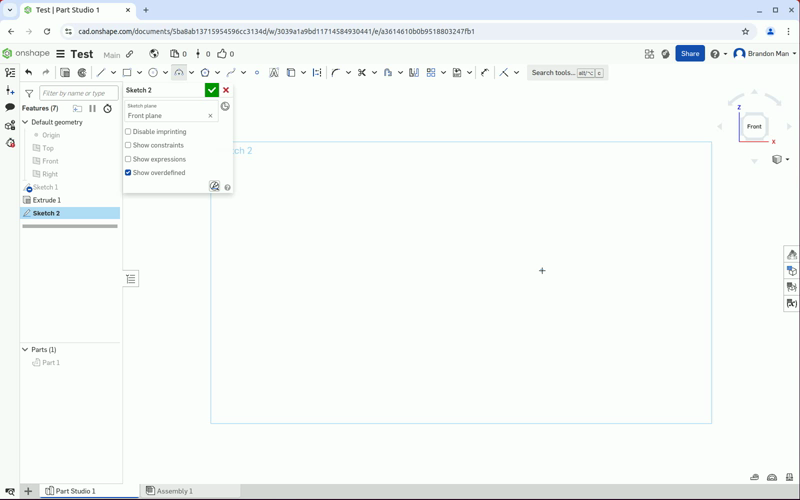
scroll(6)
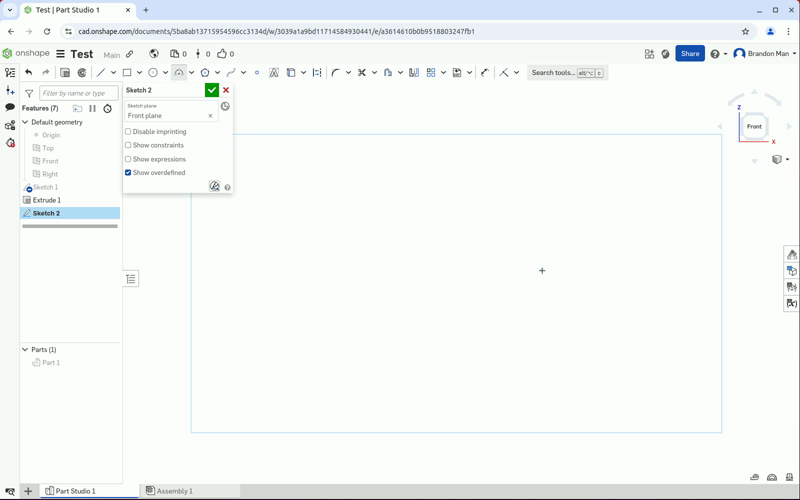
scroll(6)
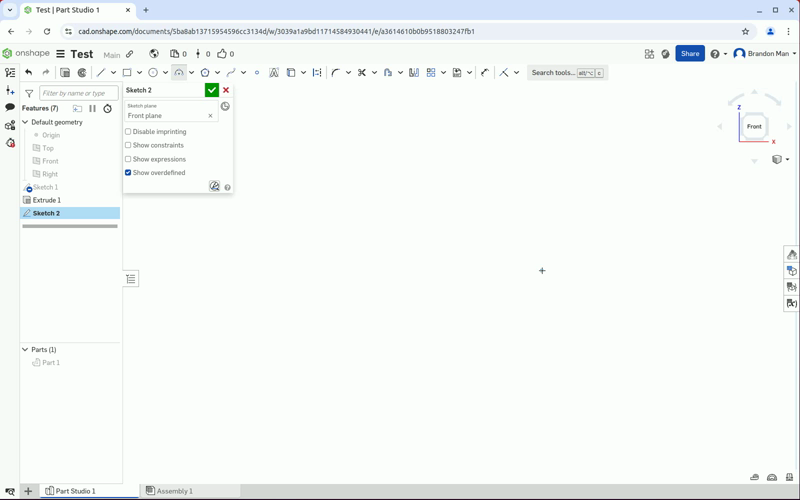
scroll(6)
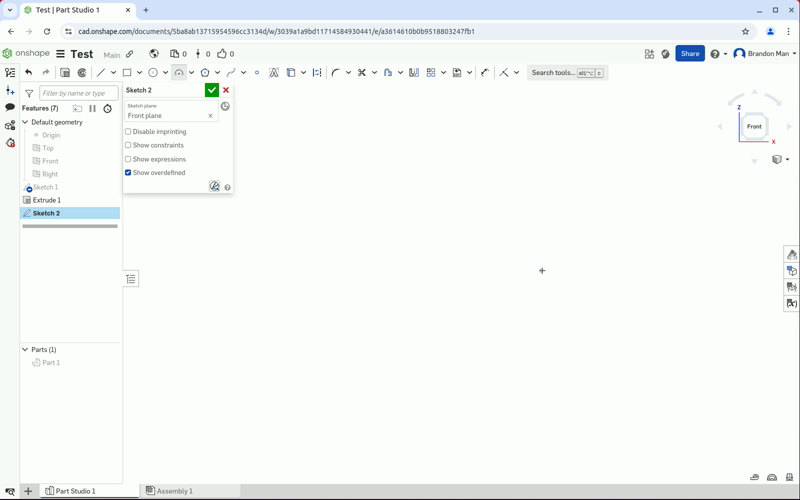
scroll(6)
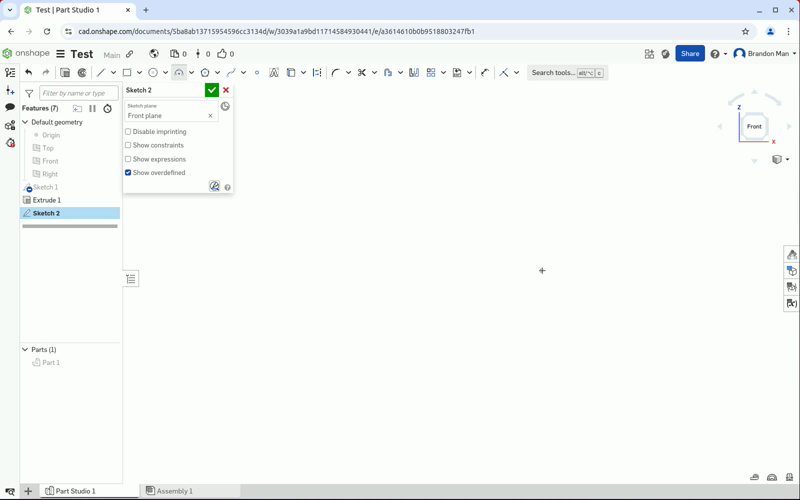
scroll(6)
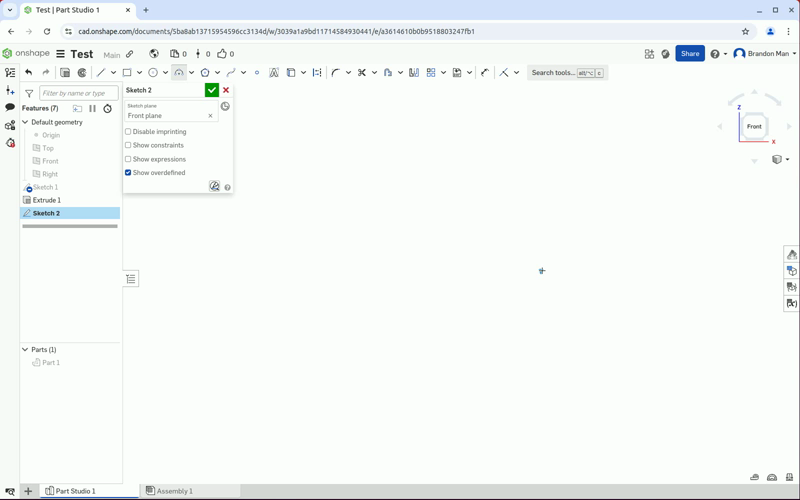
scroll(6)
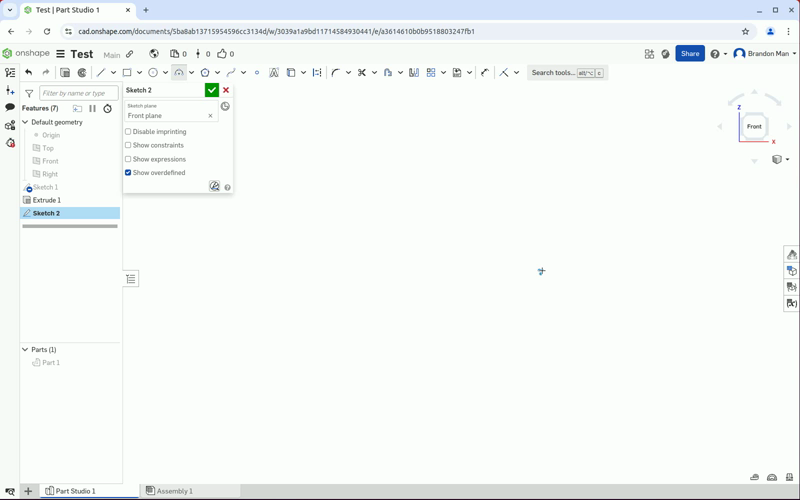
scroll(6)
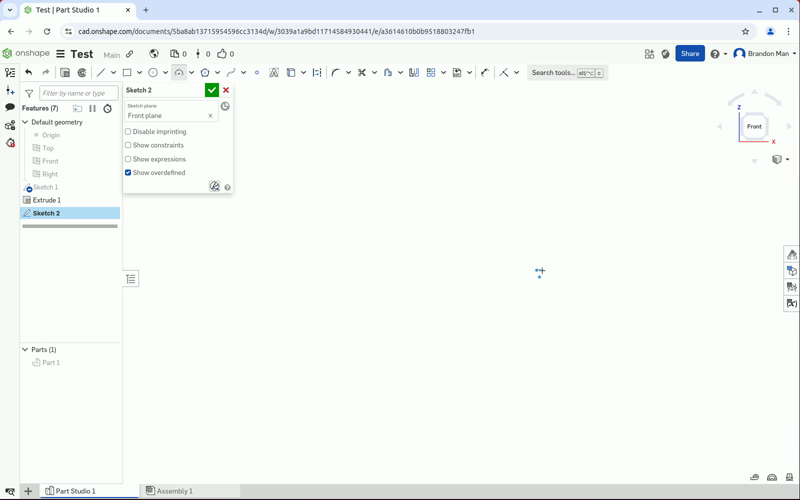
click(542, 270)
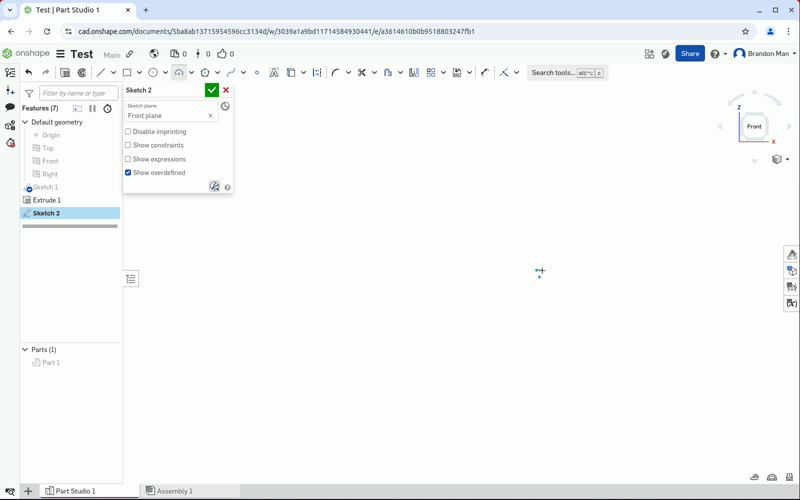
scroll(-6)
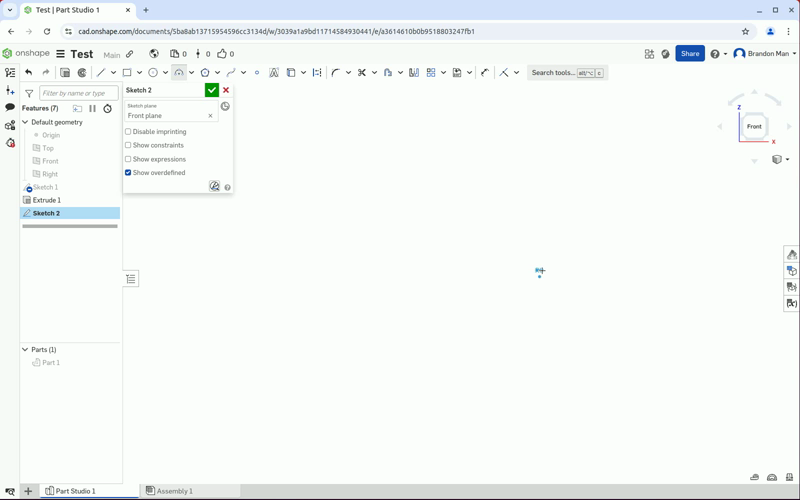
scroll(-6)
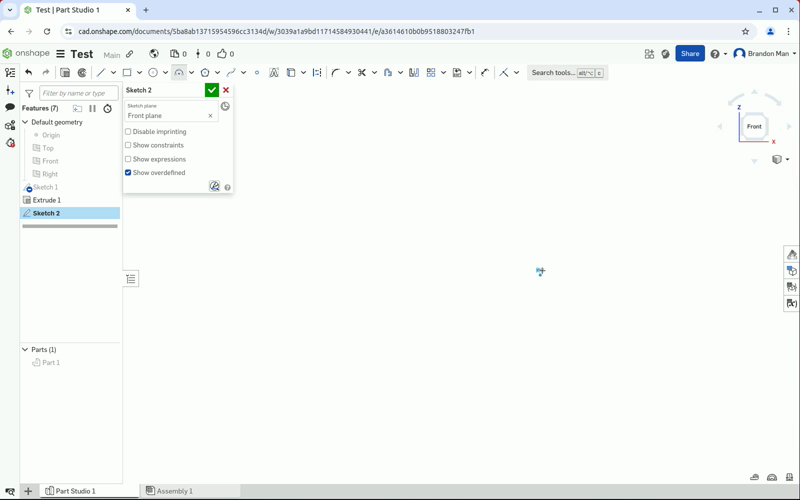
scroll(-6)
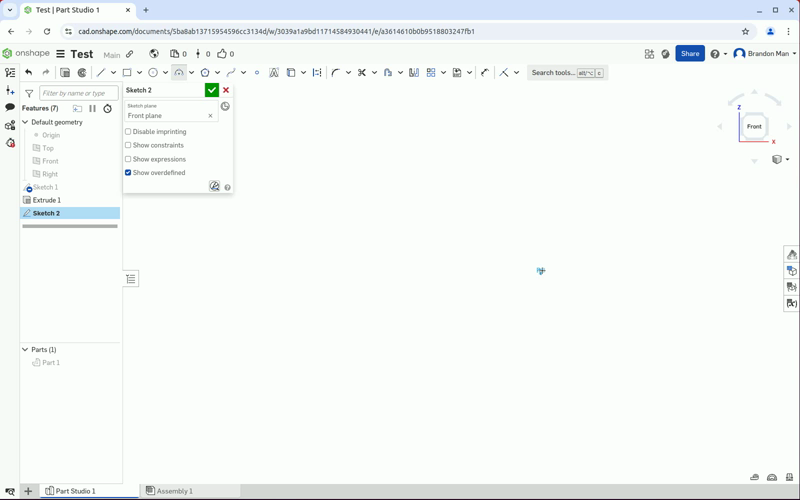
scroll(-6)
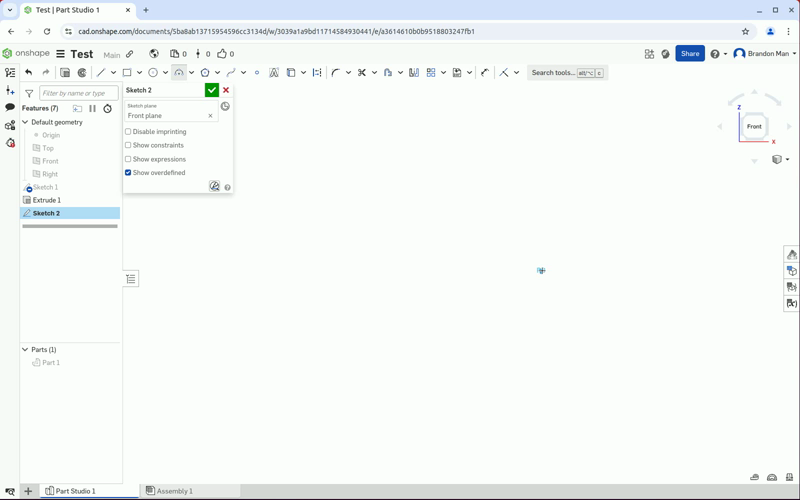
scroll(-6)
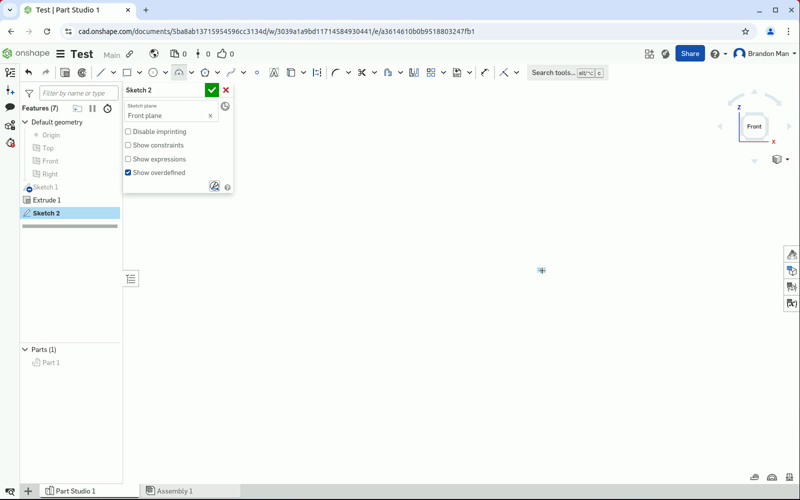
scroll(-6)
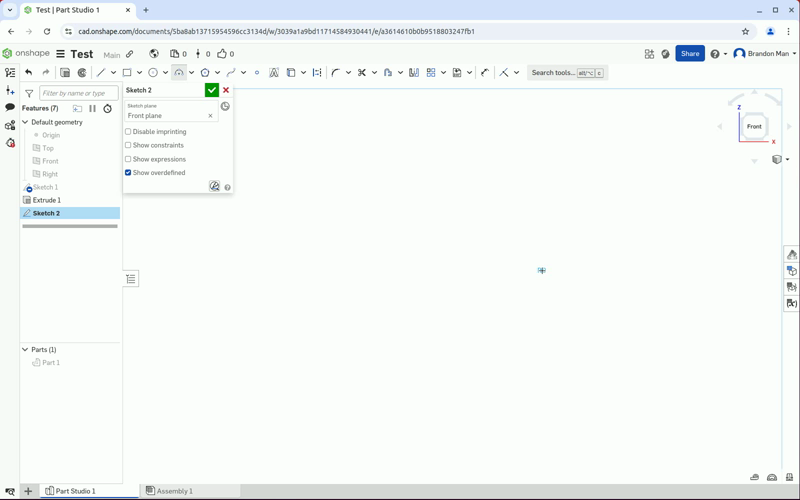
scroll(-6)
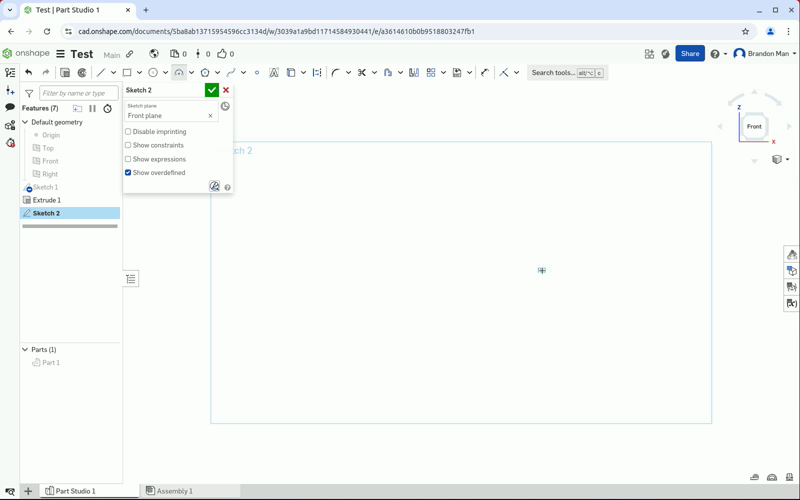
mouse_move(515, 297)
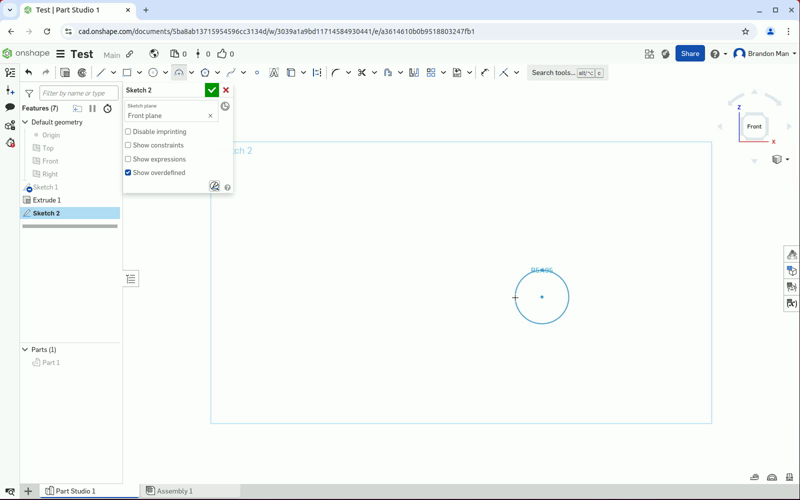
scroll(6)
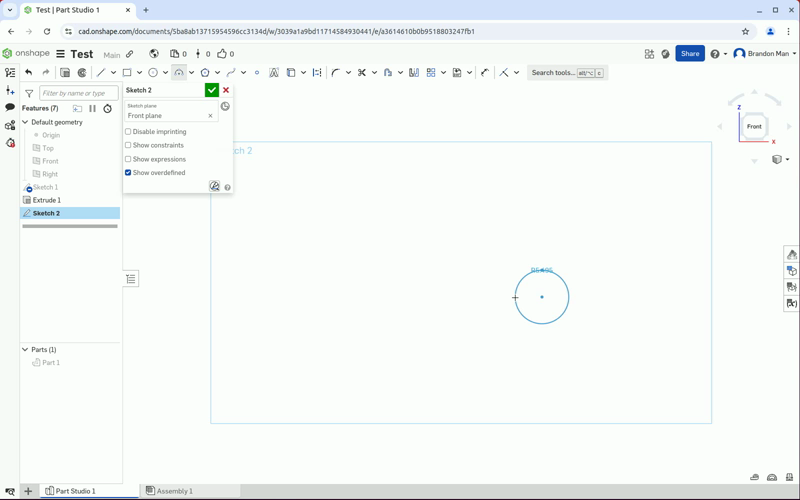
scroll(6)
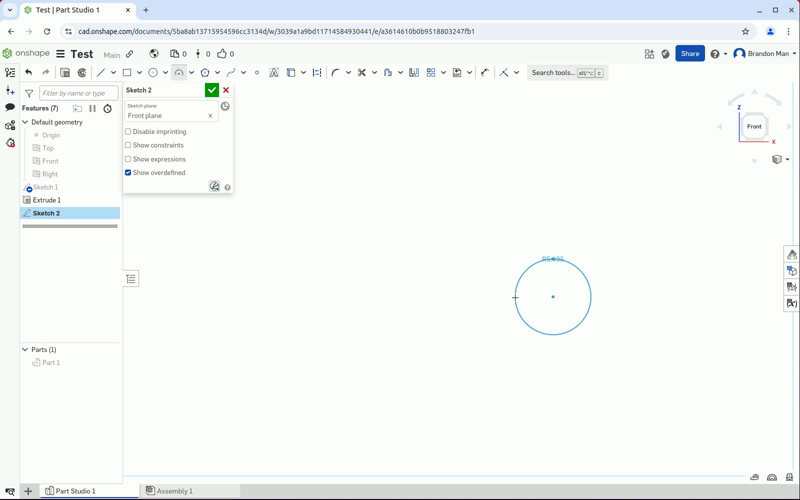
scroll(6)
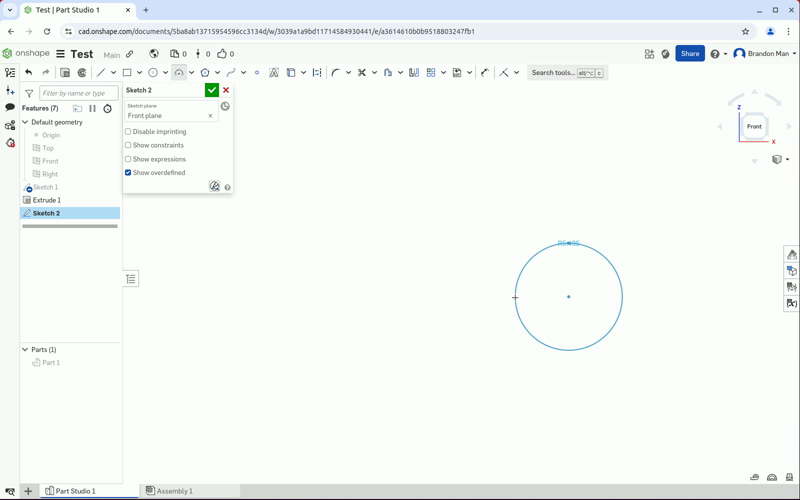
scroll(6)
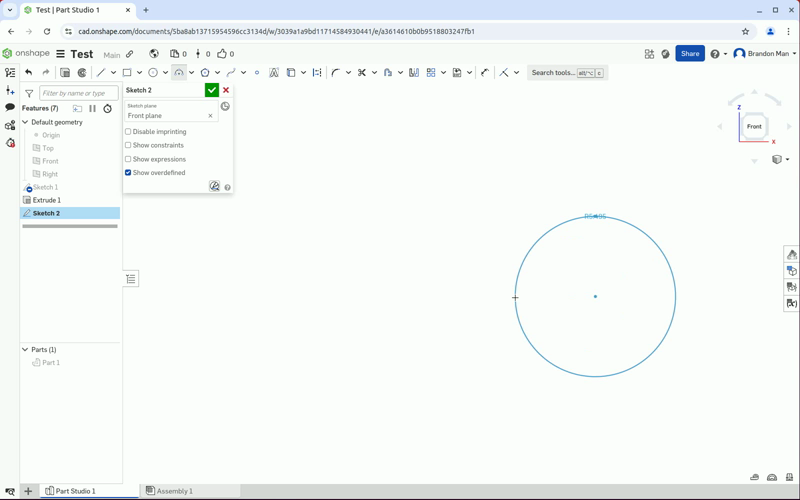
scroll(6)
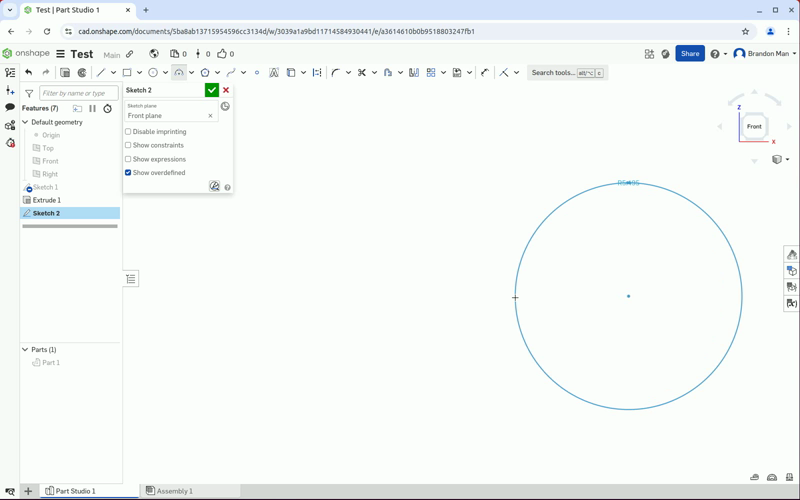
scroll(6)
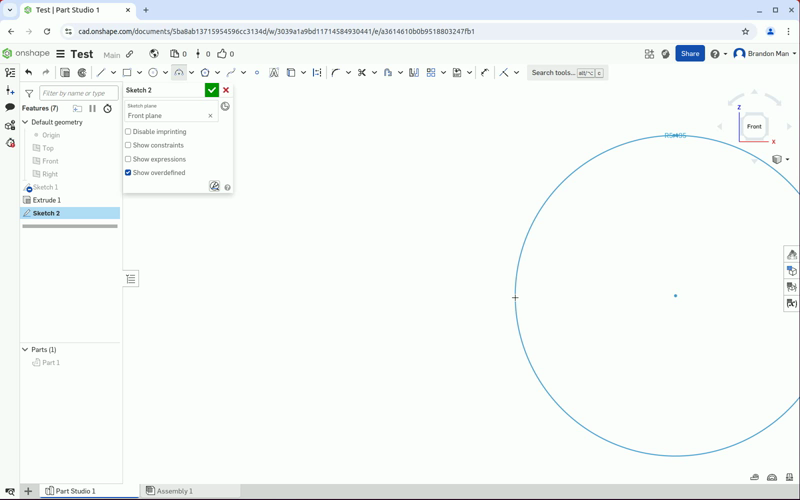
scroll(6)
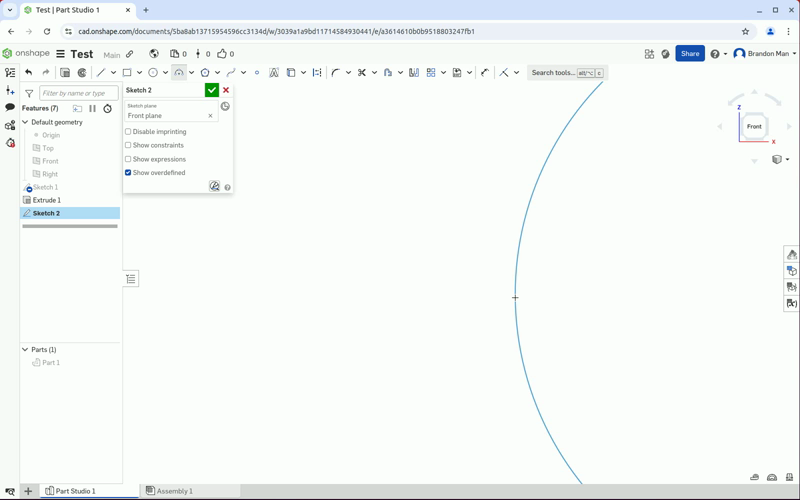
click(515, 297)
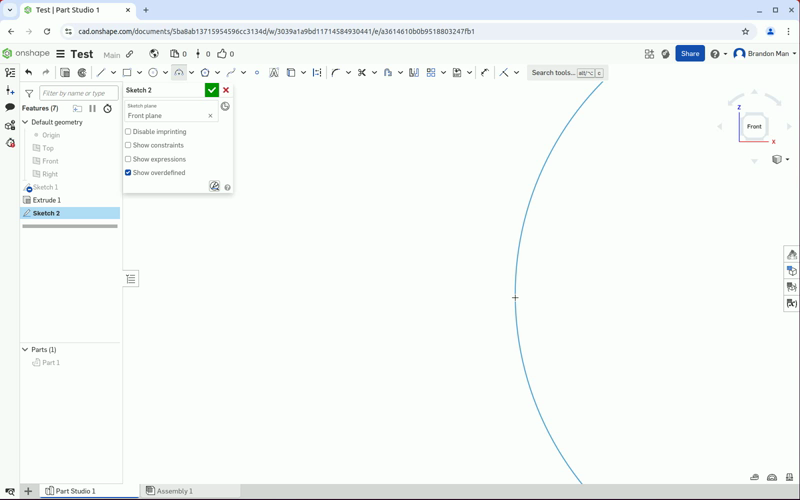
scroll(-6)
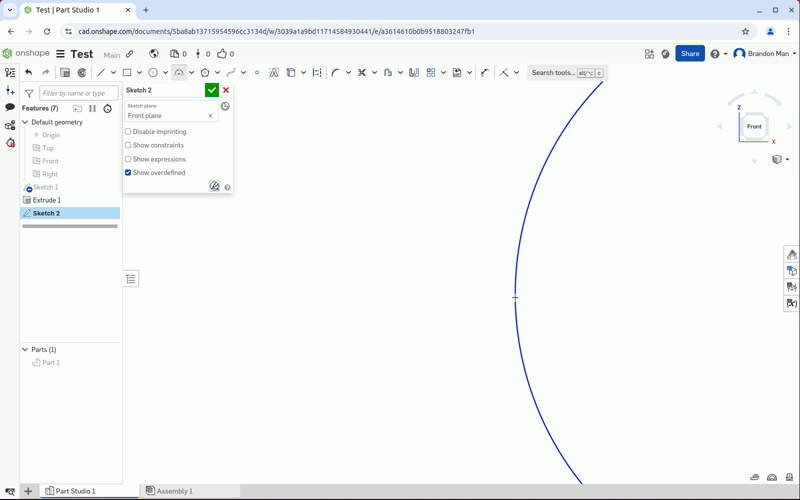
scroll(-6)
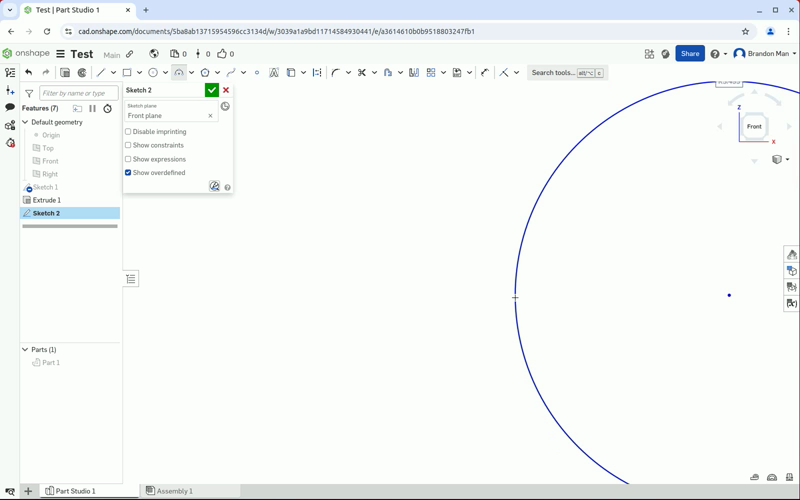
scroll(-6)
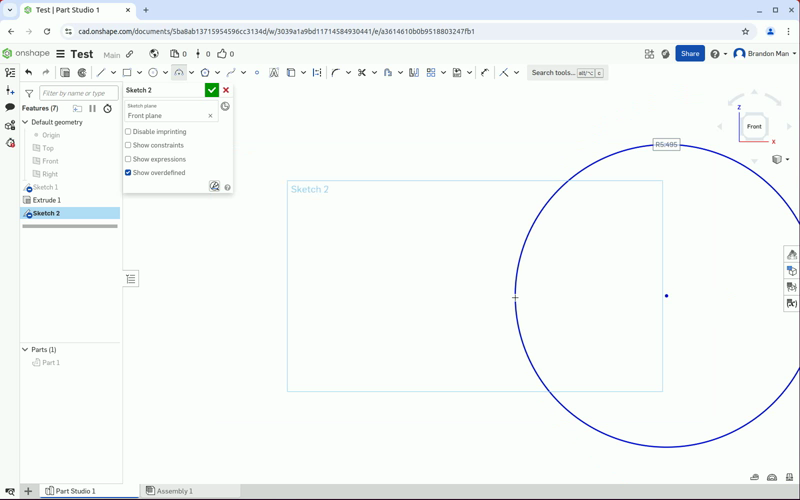
scroll(-6)
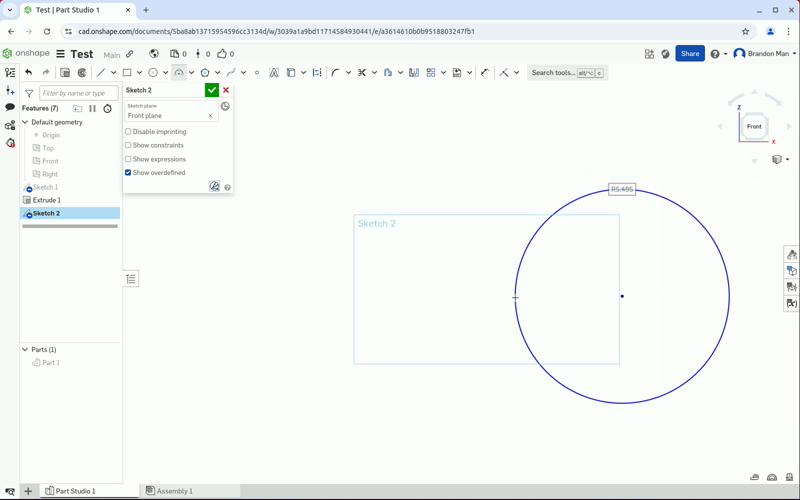
scroll(-6)
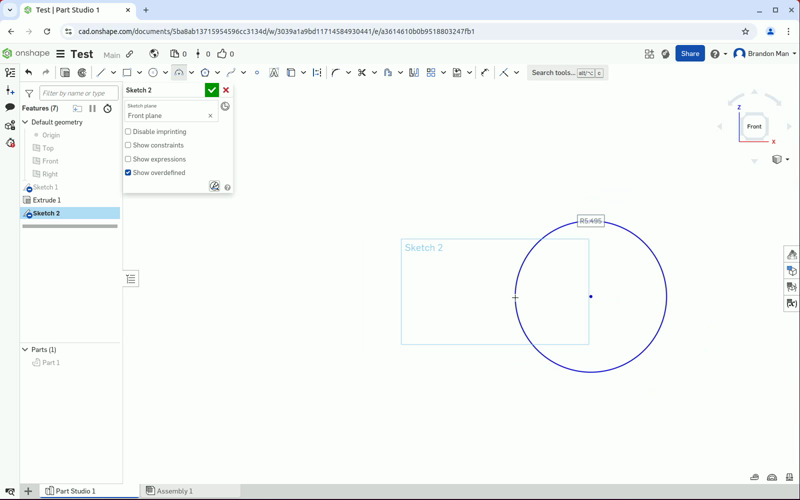
scroll(-6)
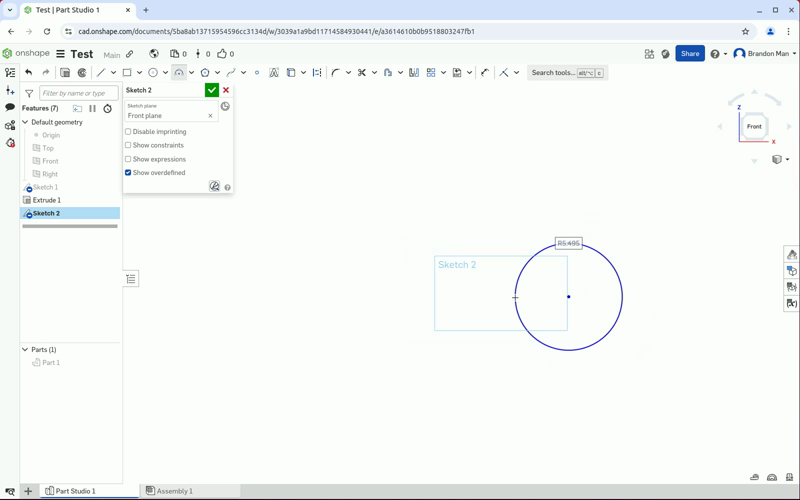
scroll(-6)
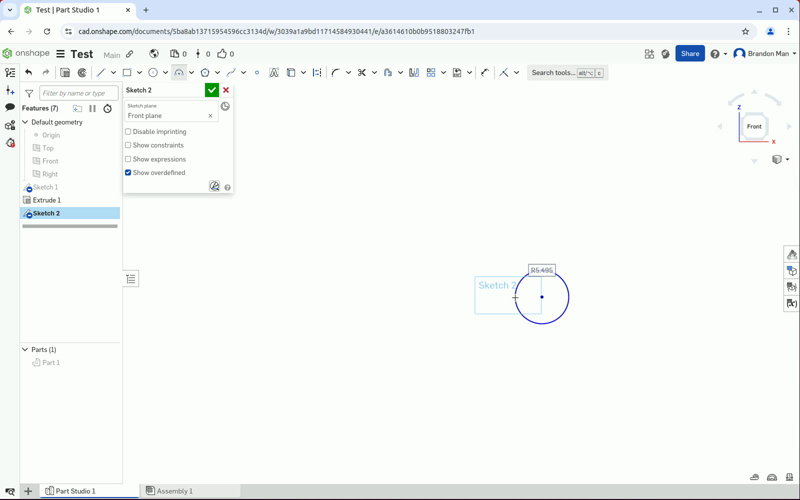
key_up(shift)
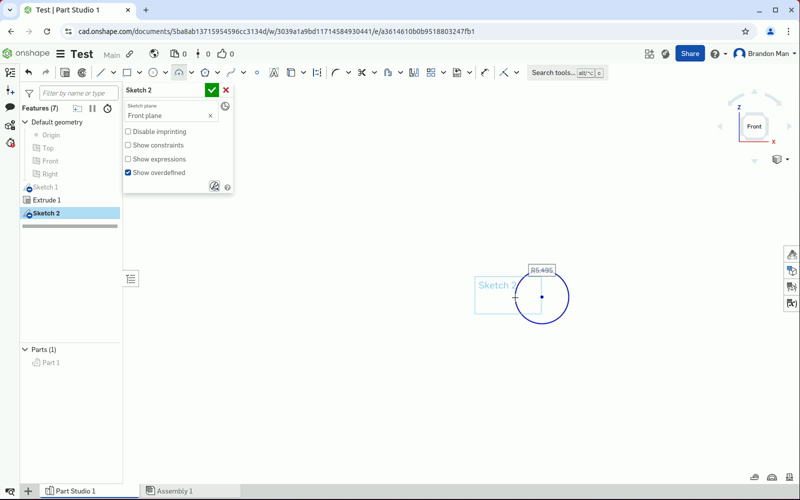
key(esc)
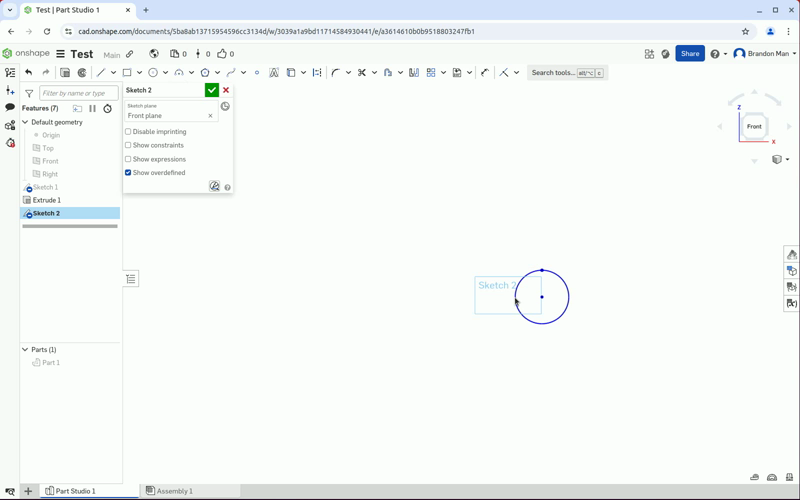
key(l)
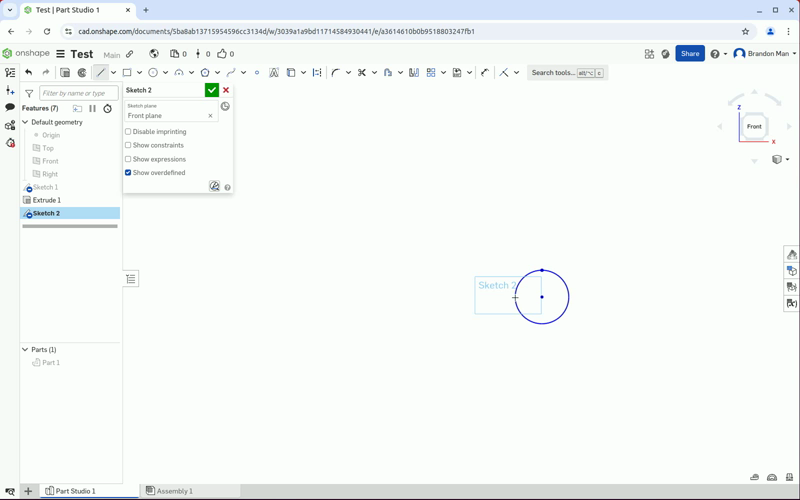
mouse_move(542, 270)
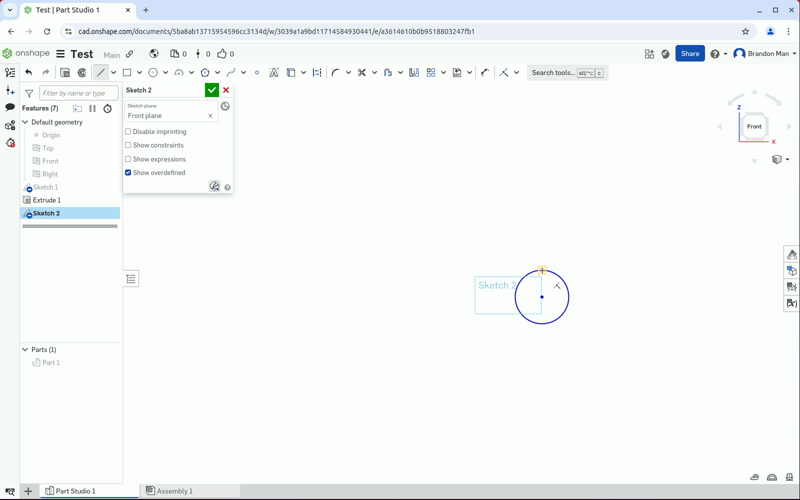
scroll(6)
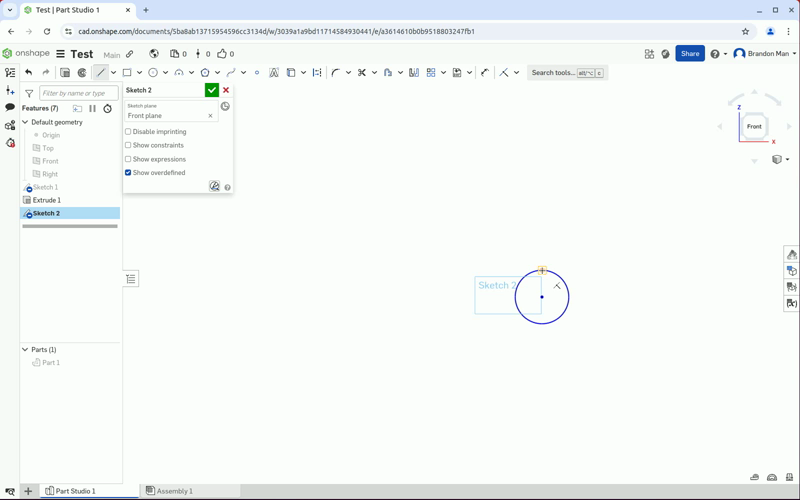
scroll(6)
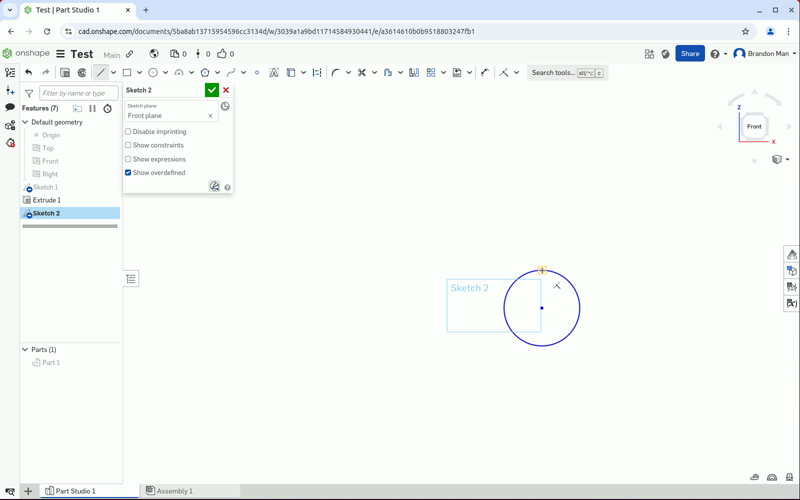
scroll(6)
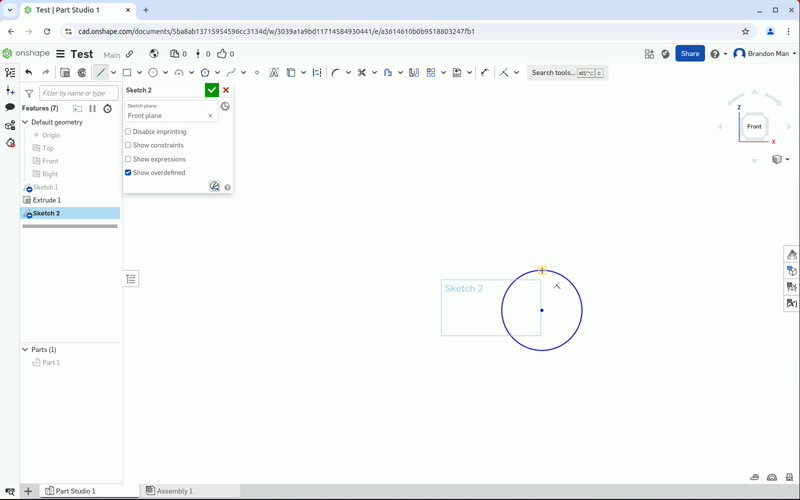
scroll(6)
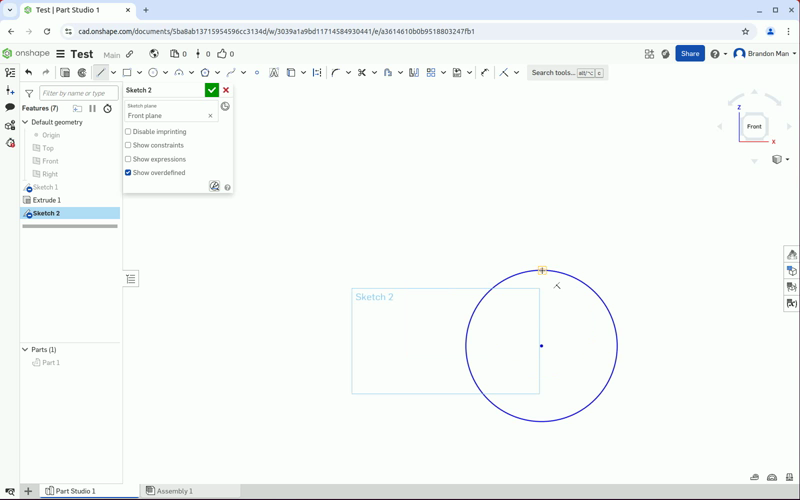
scroll(6)
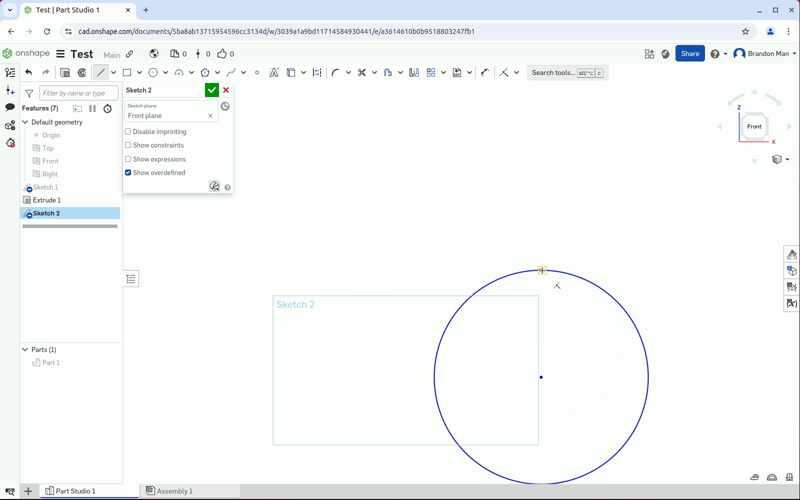
scroll(6)
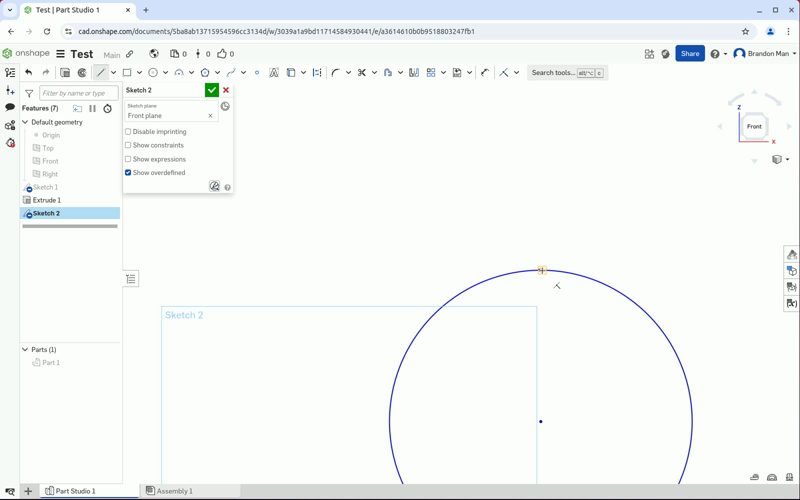
scroll(6)
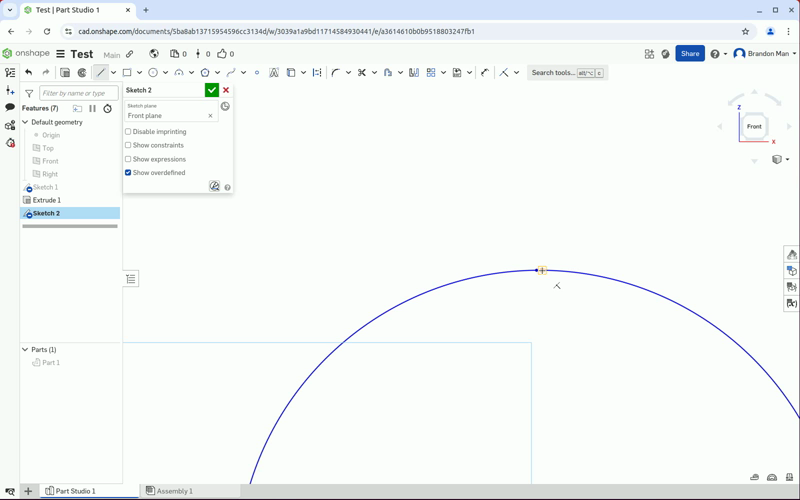
click(542, 270)
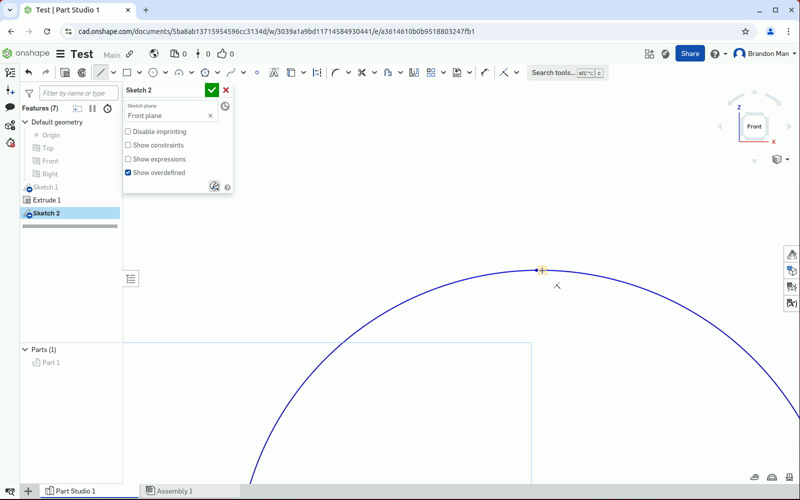
scroll(-6)
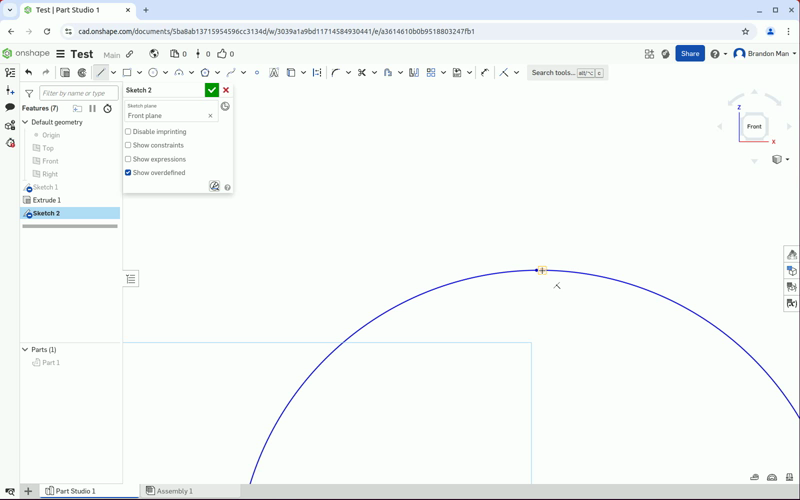
scroll(-6)
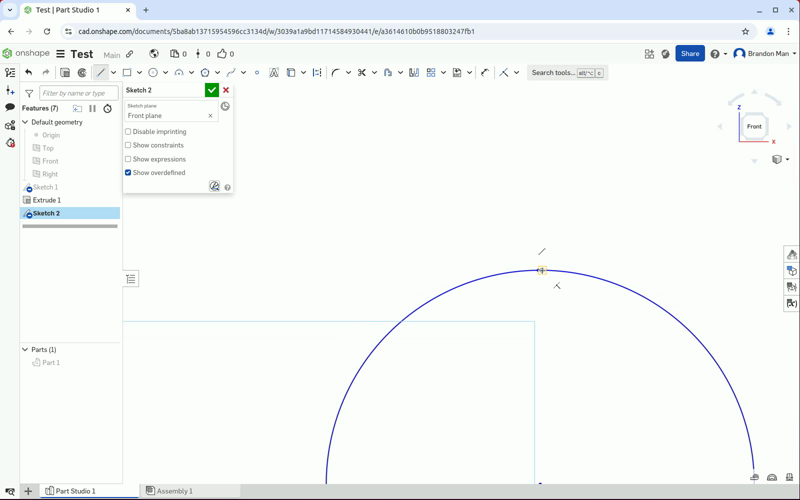
scroll(-6)
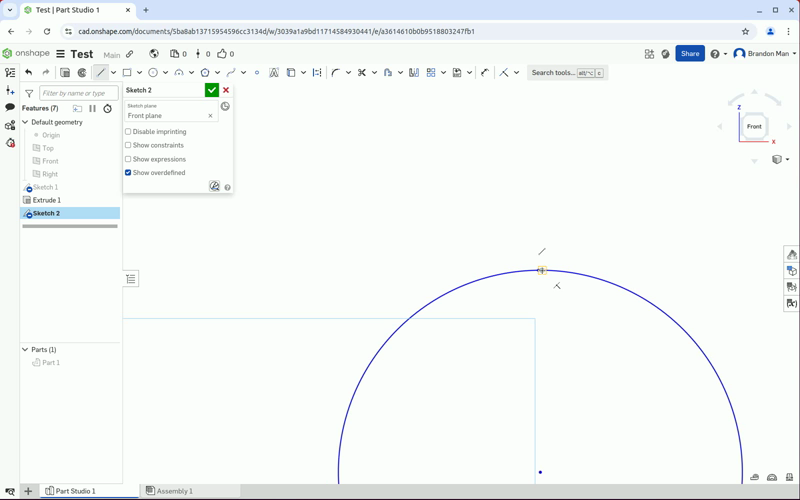
scroll(-6)
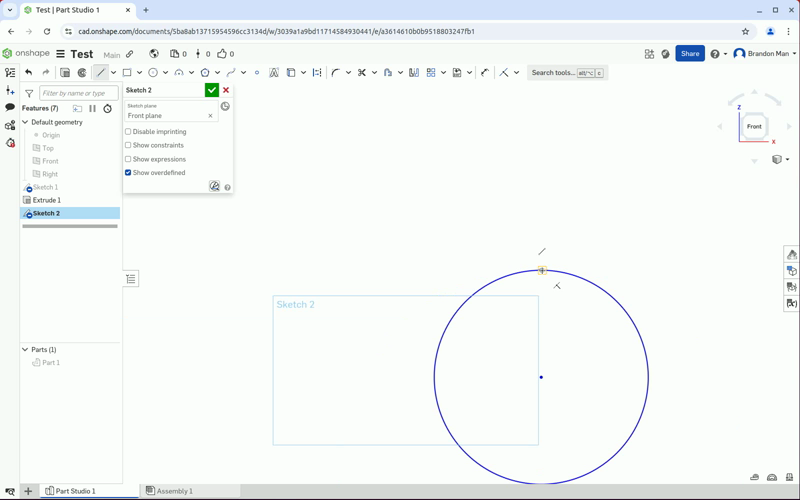
scroll(-6)
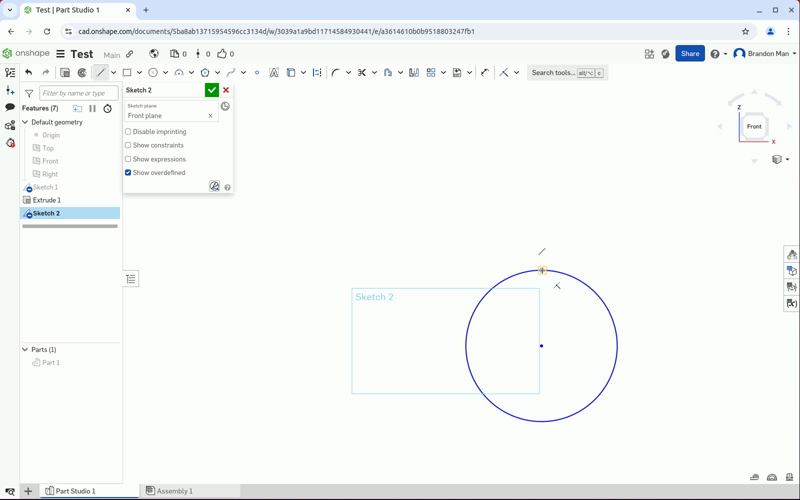
scroll(-6)
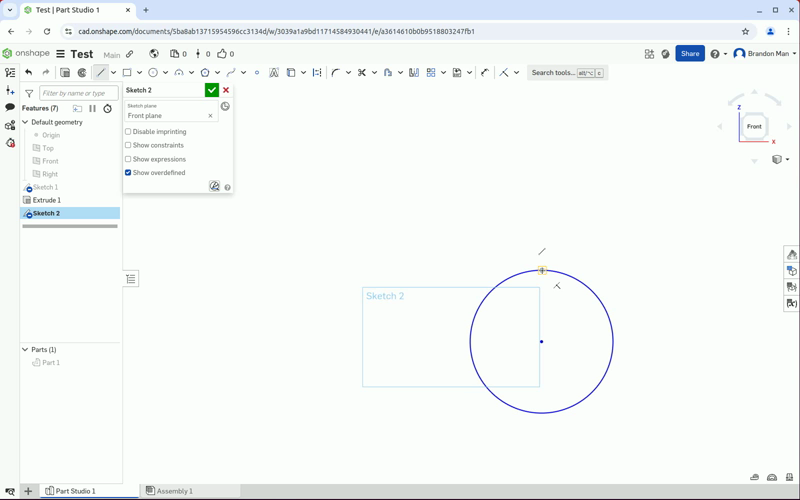
scroll(-6)
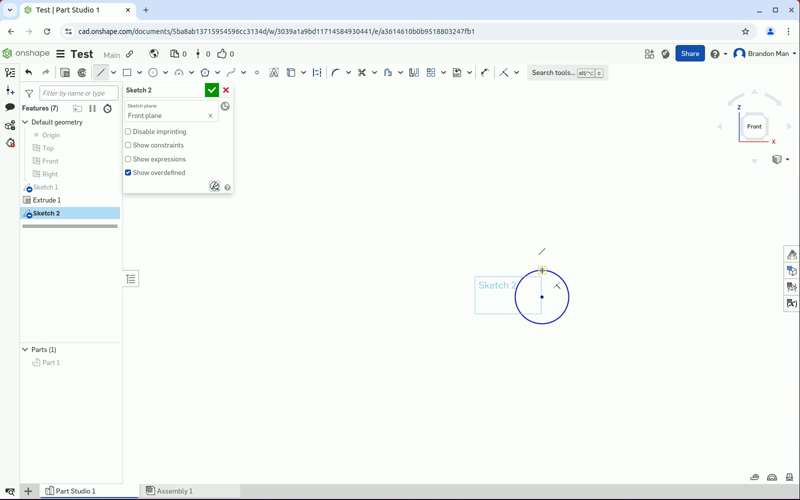
mouse_move(572, 270)
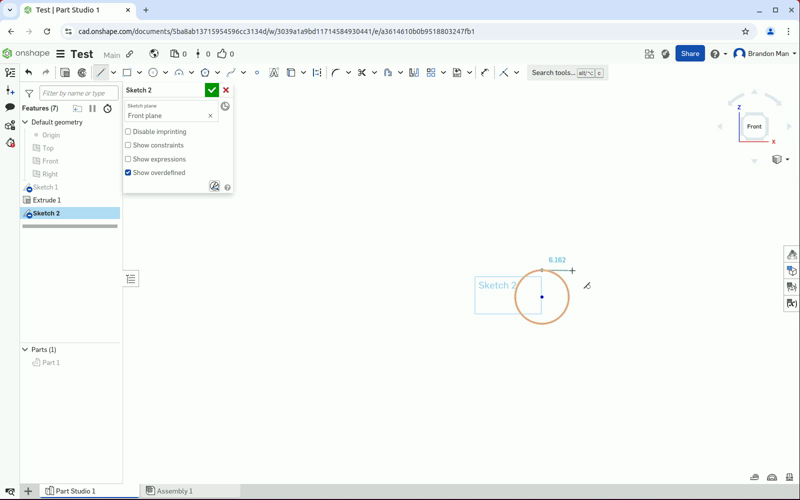
key_down(shift)
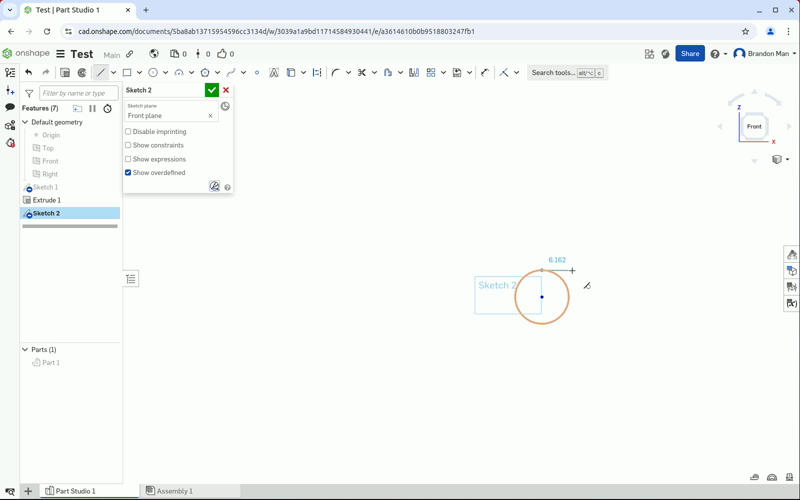
mouse_move(541, 270)
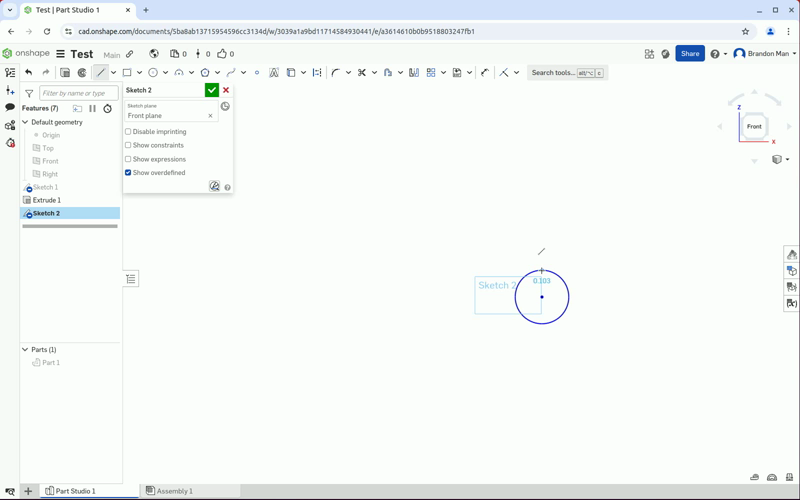
scroll(6)
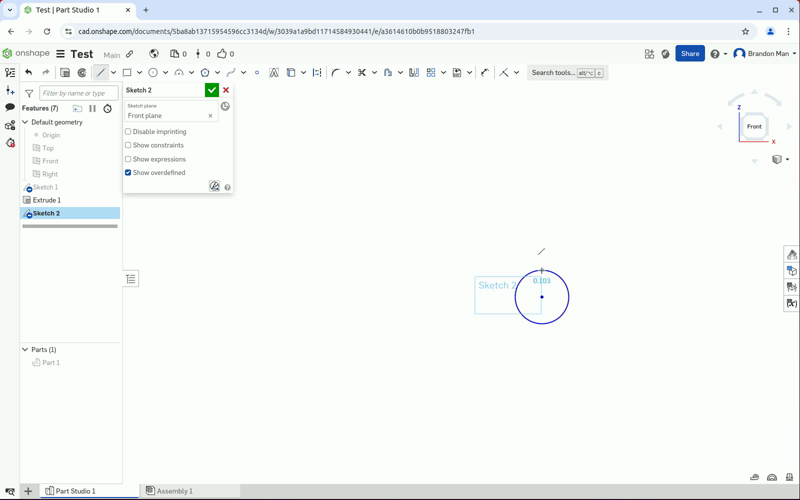
scroll(6)
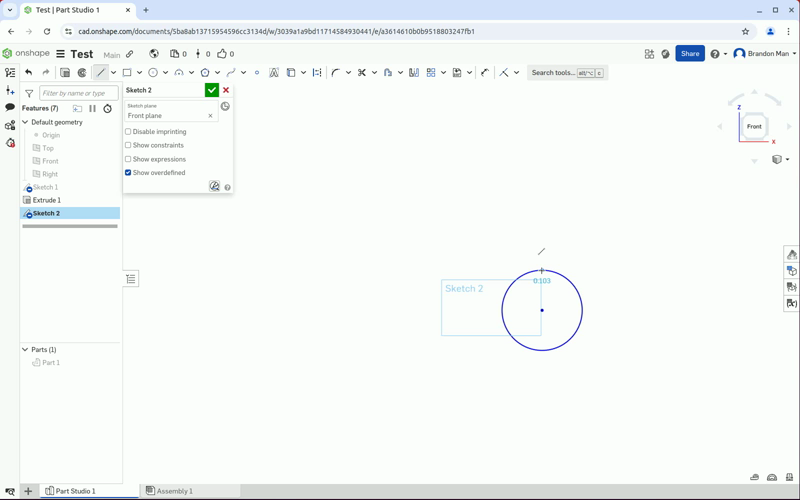
scroll(6)
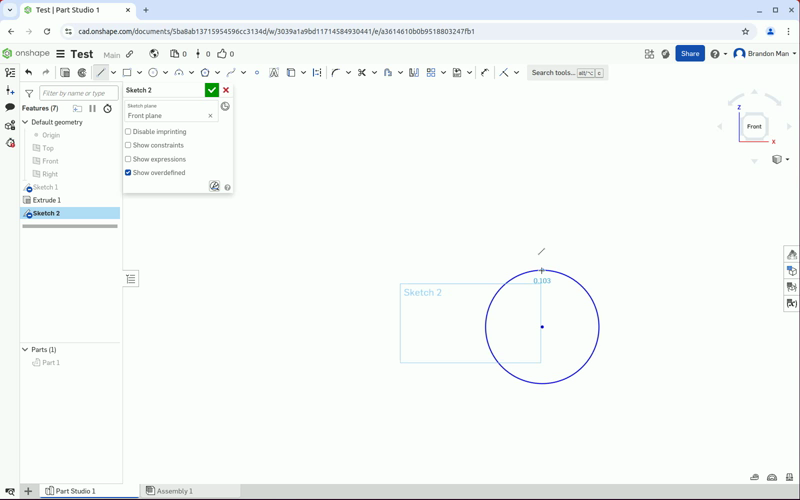
scroll(6)
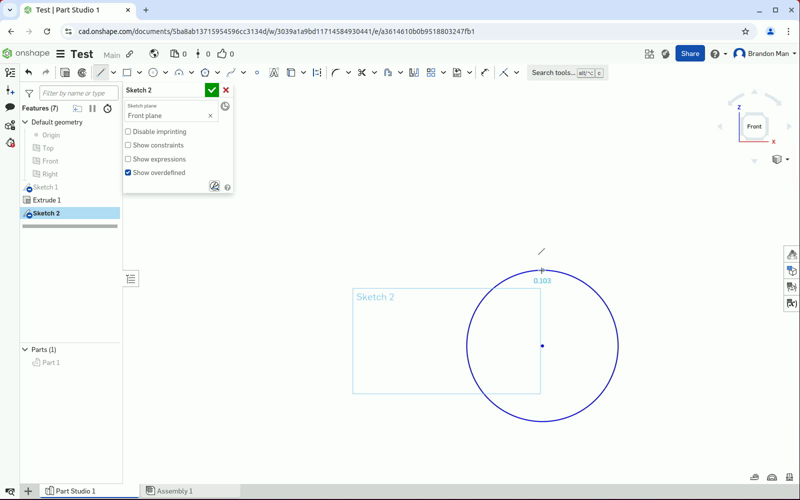
scroll(6)
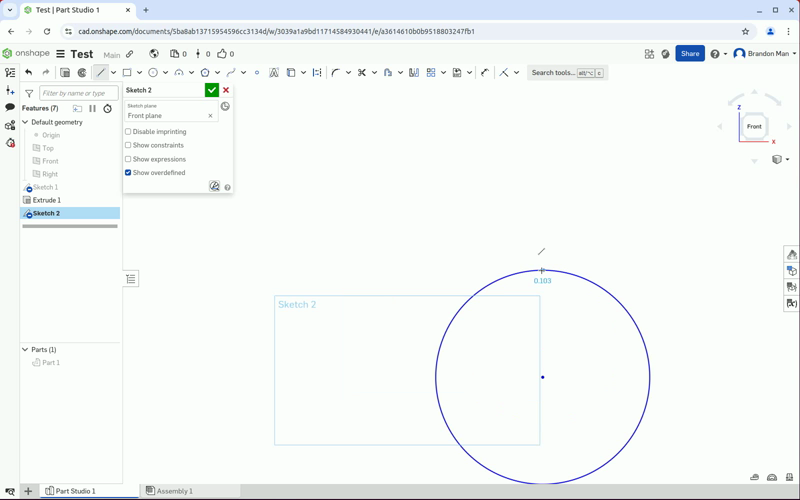
scroll(6)
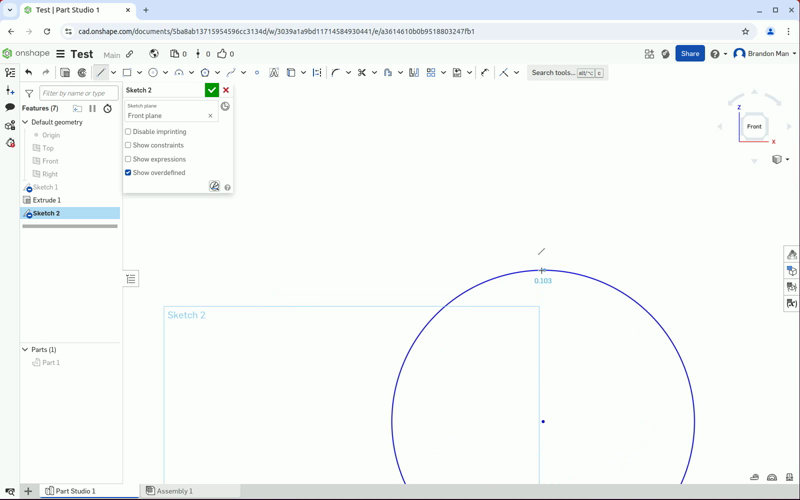
scroll(6)
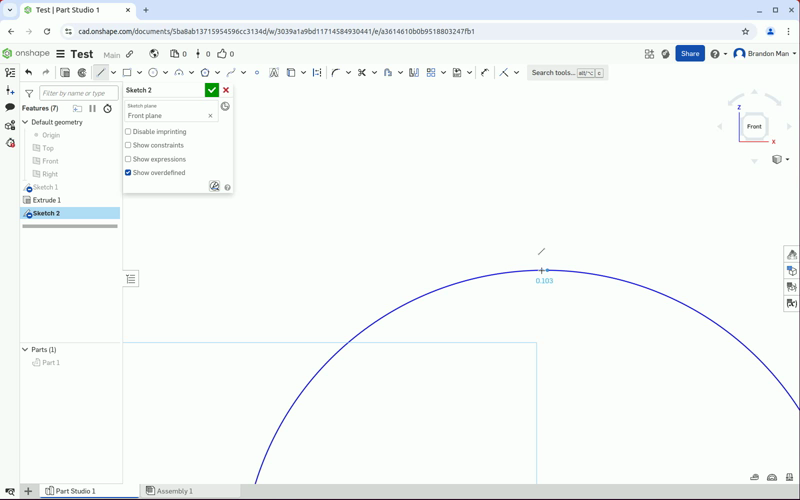
key_up(shift)
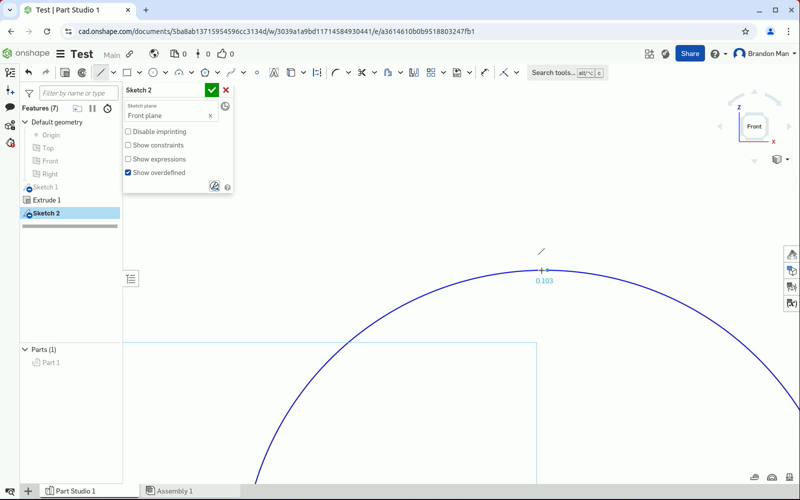
click(541, 270)
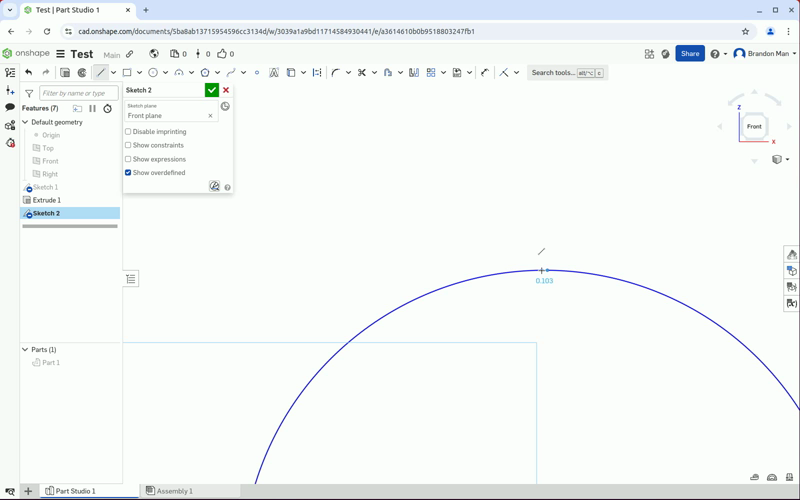
scroll(-6)
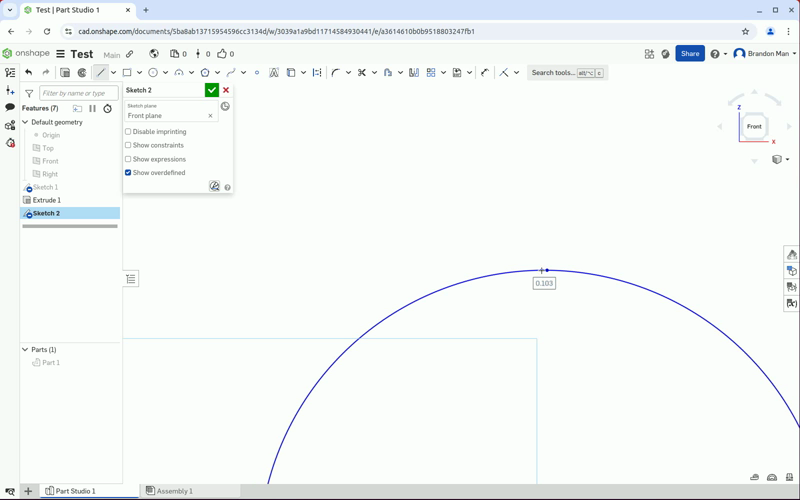
scroll(-6)
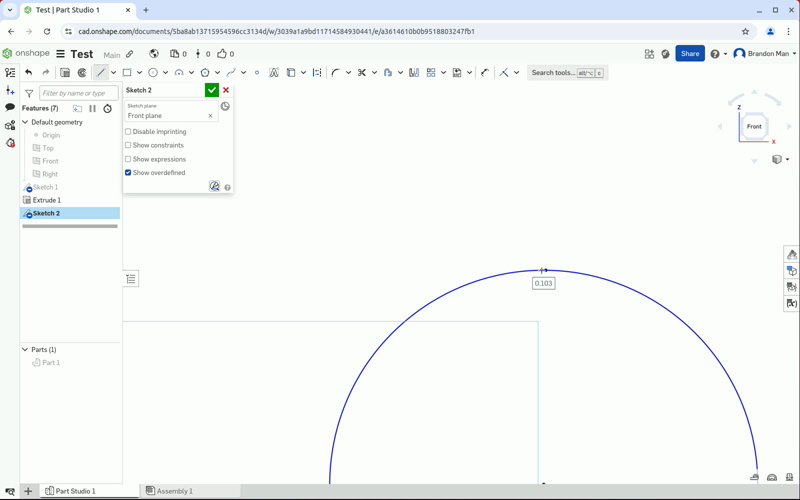
scroll(-6)
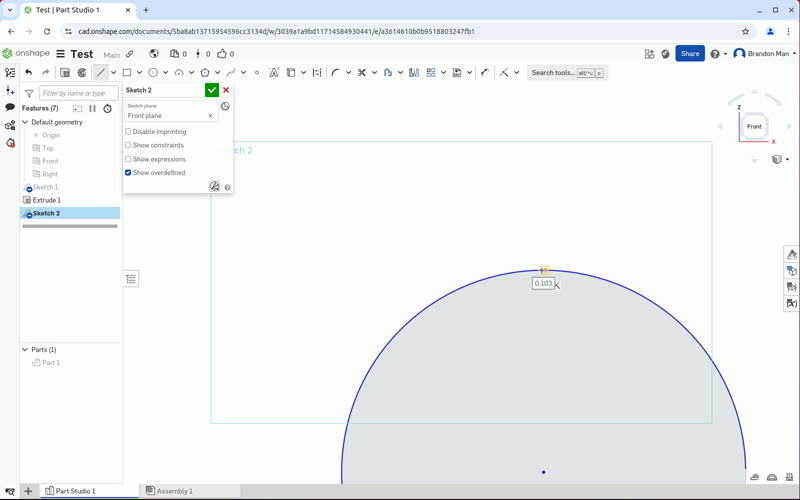
scroll(-6)
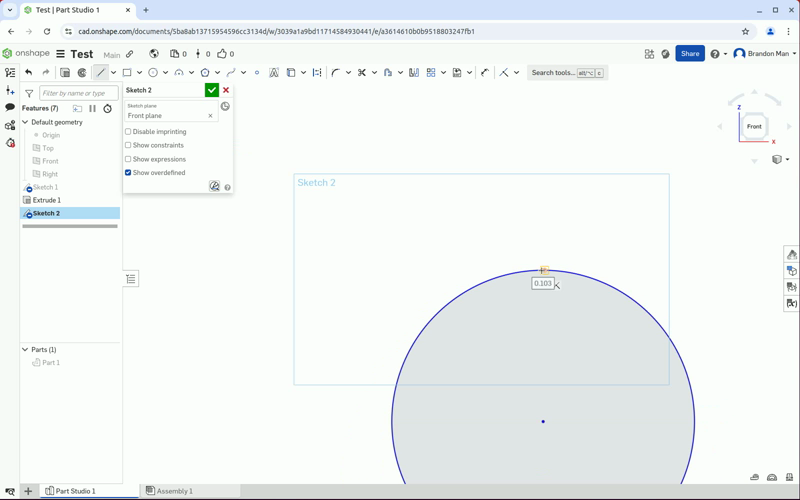
scroll(-6)
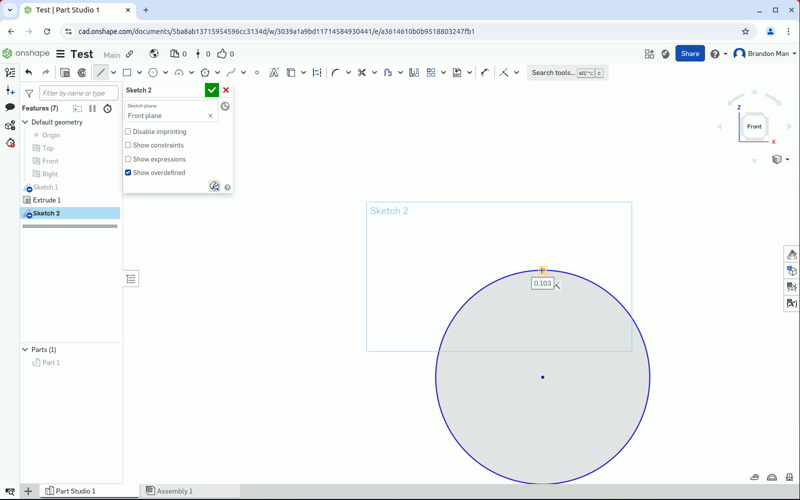
scroll(-6)
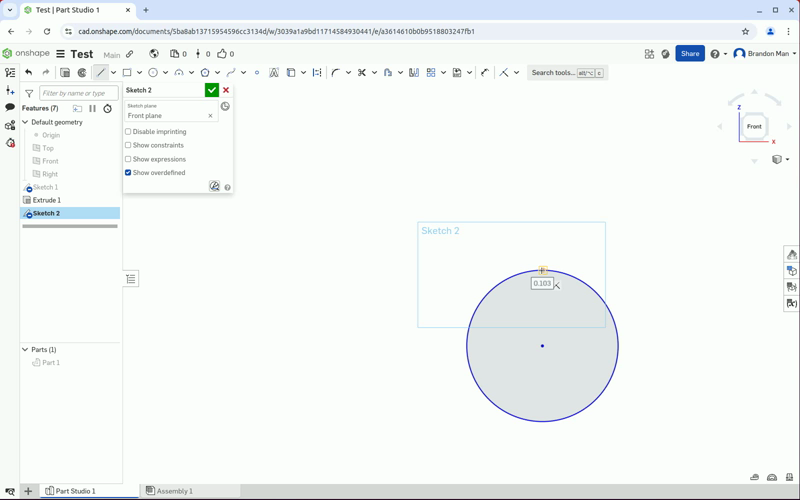
scroll(-6)
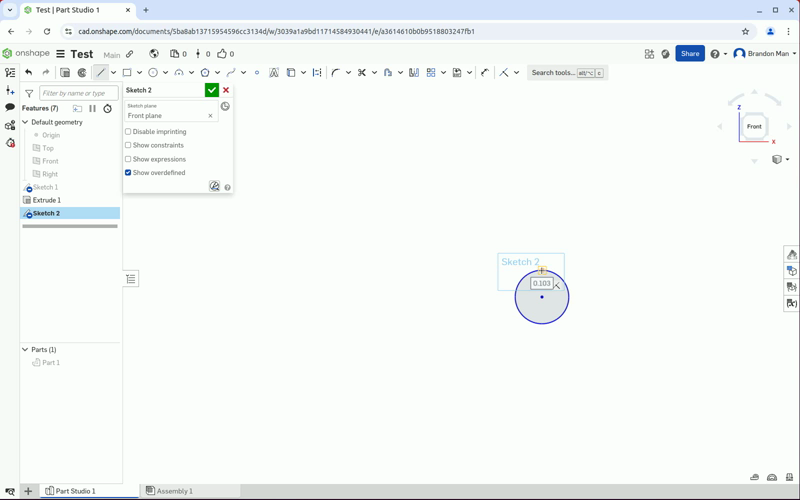
key(esc)
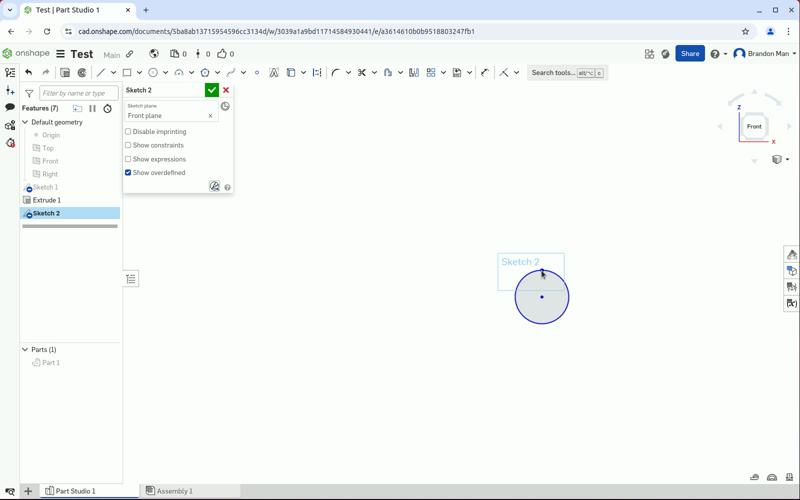
mouse_move(517, 285)
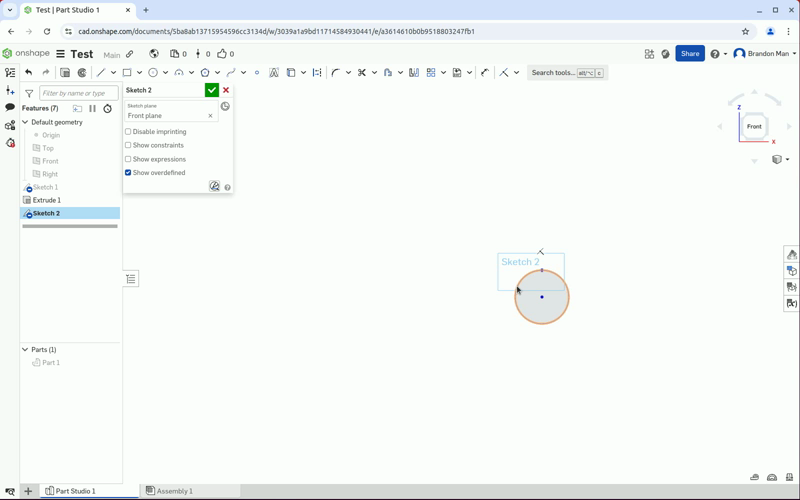
scroll(6)
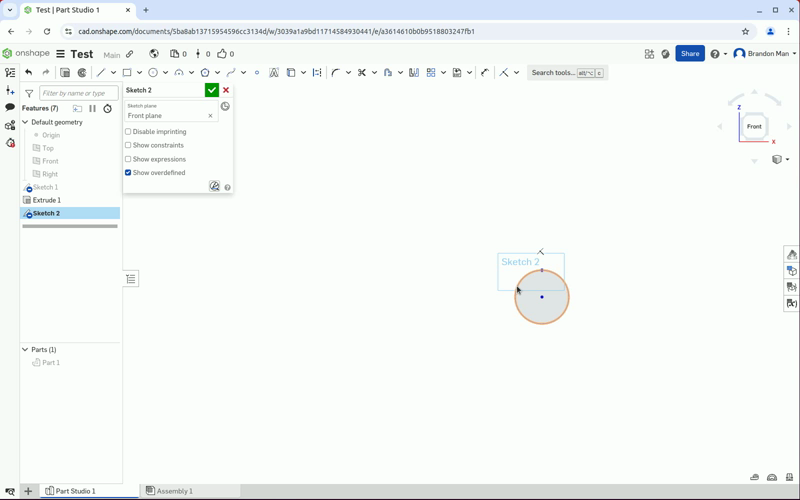
scroll(6)
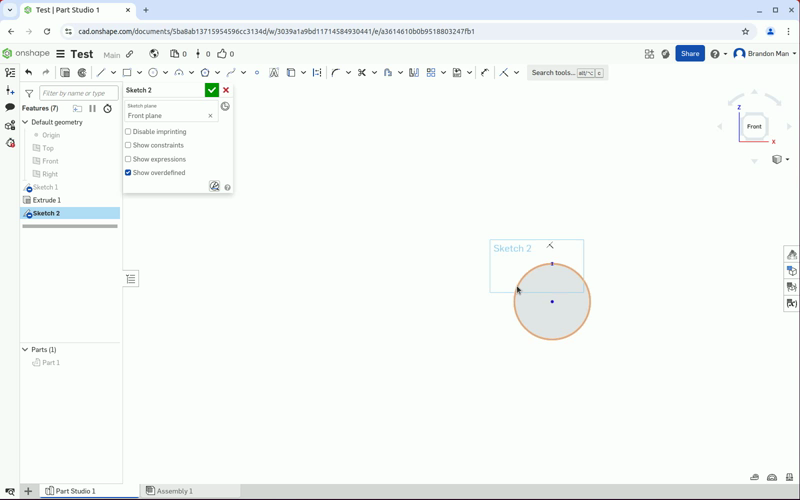
scroll(6)
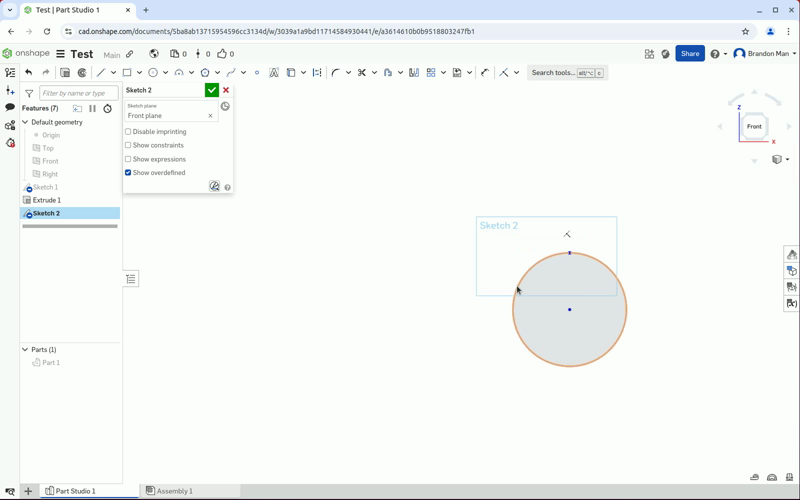
scroll(6)
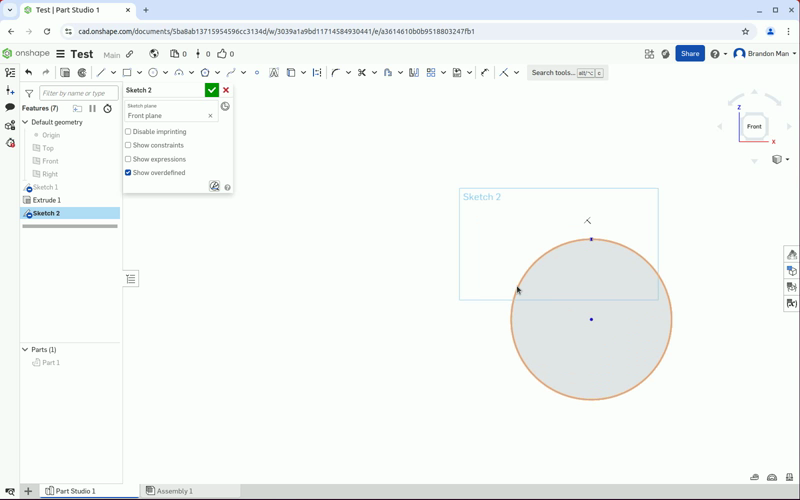
scroll(6)
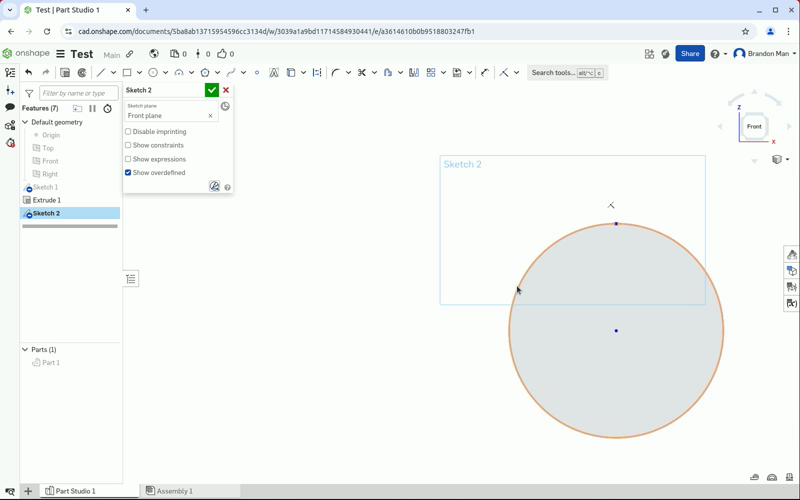
scroll(6)
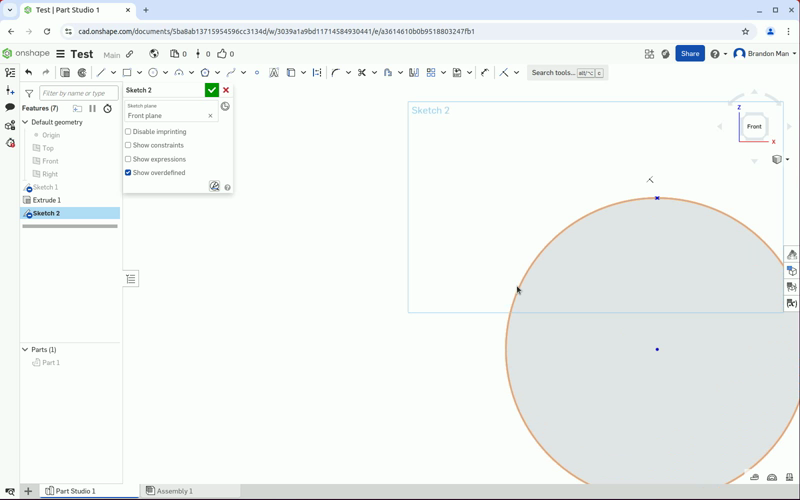
scroll(6)
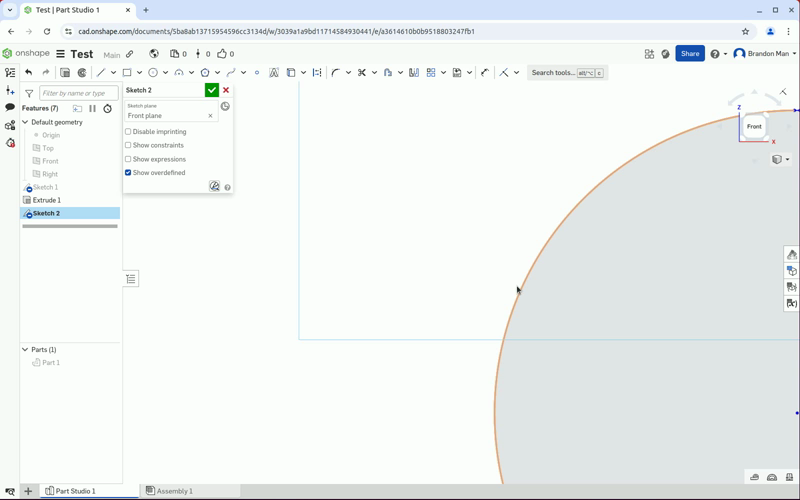
click(517, 285)
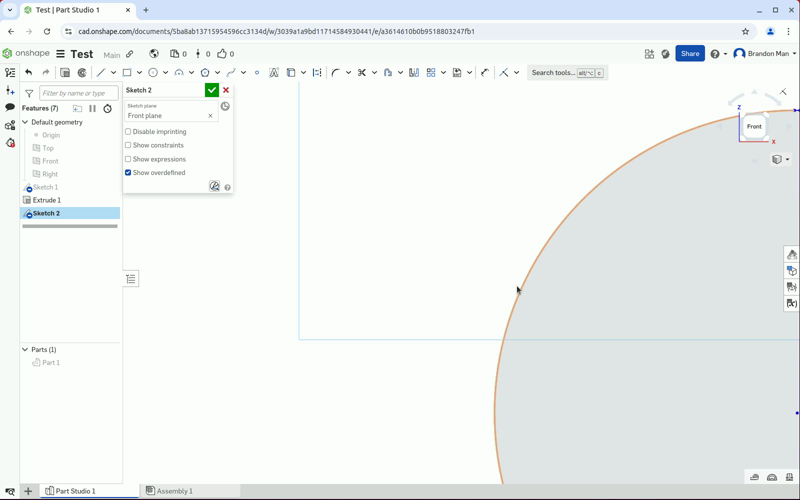
scroll(-6)
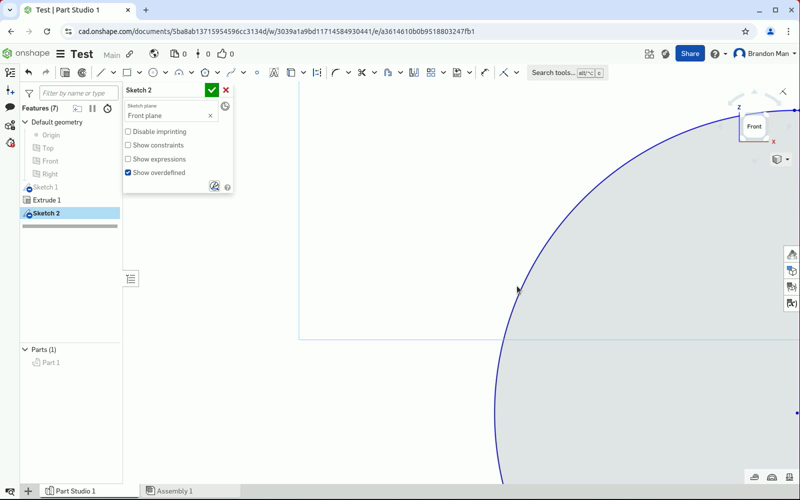
scroll(-6)
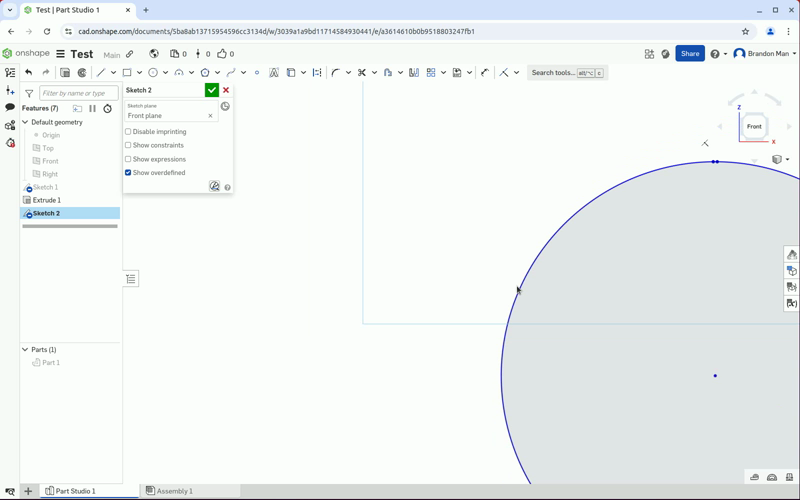
scroll(-6)
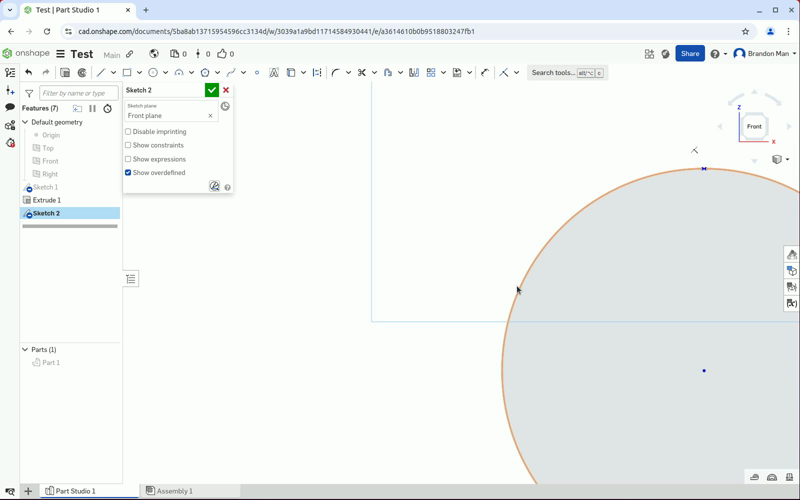
scroll(-6)
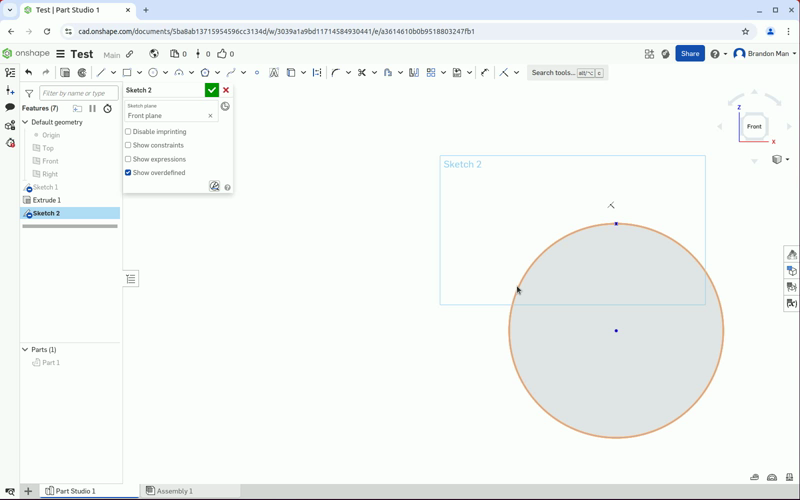
scroll(-6)
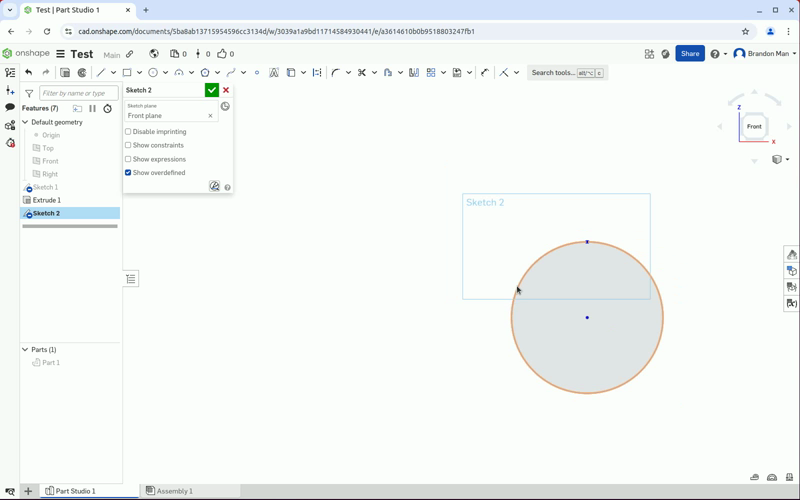
scroll(-6)
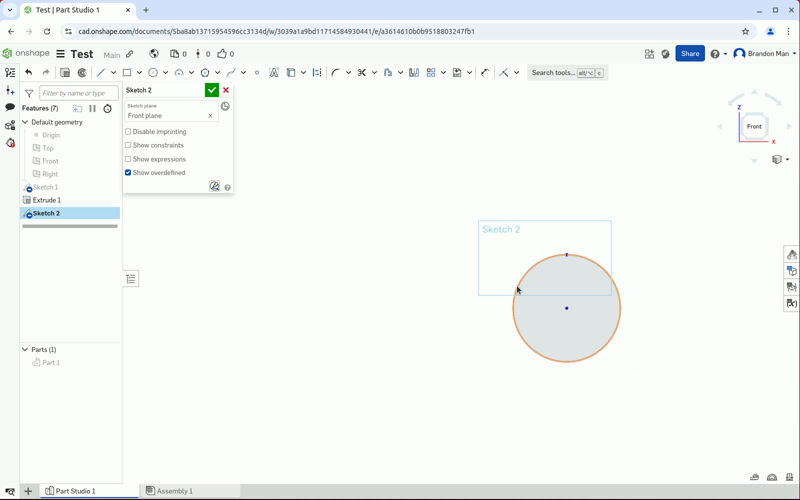
scroll(-6)
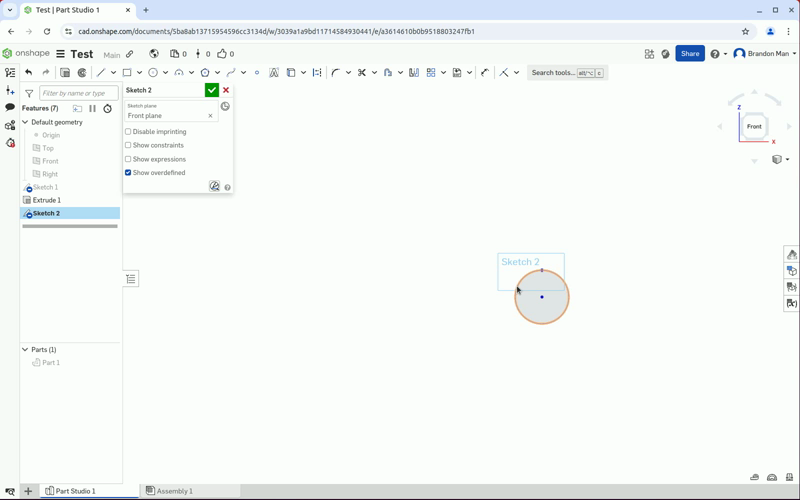
mouse_move(73, 352)
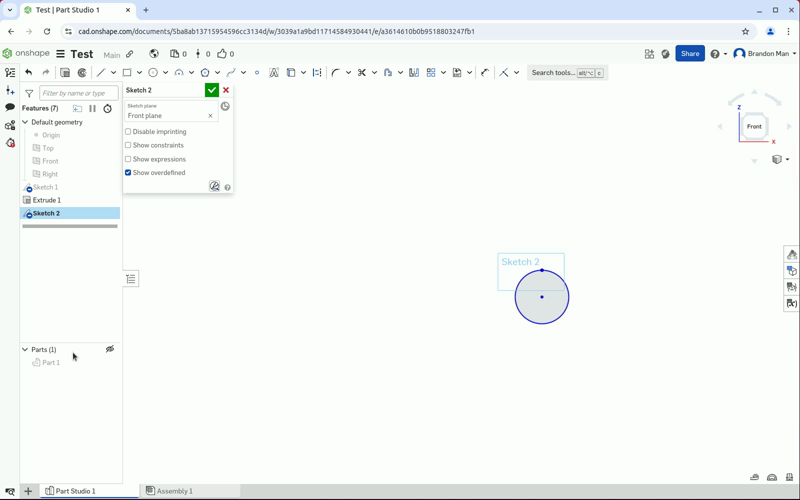
key(shift+y)
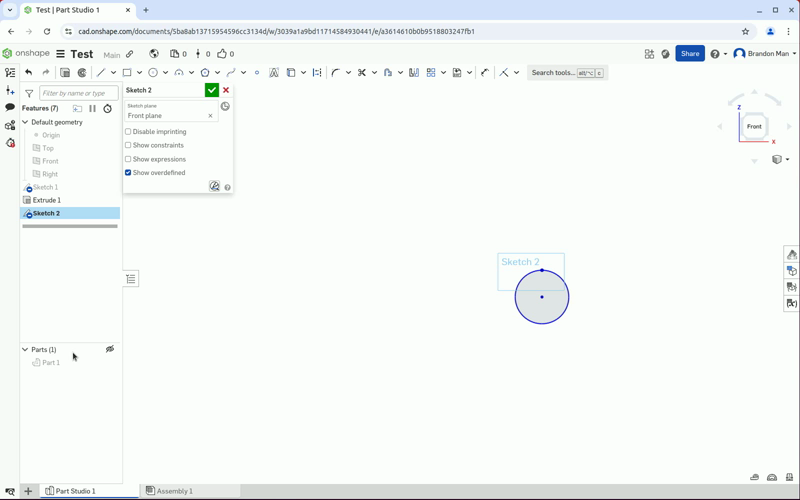
key(shift+e)
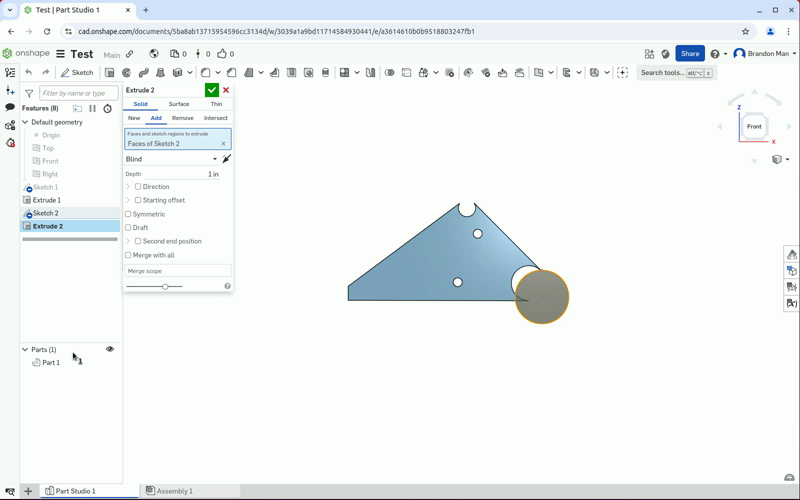
mouse_move(143, 106)
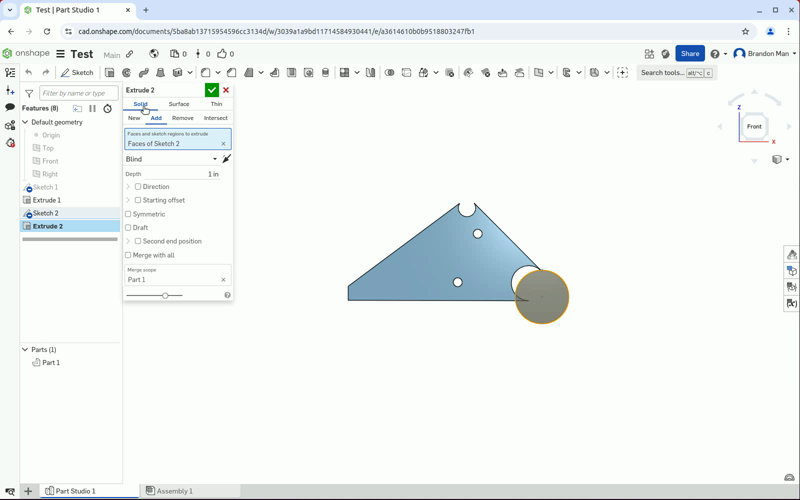
click(143, 106)
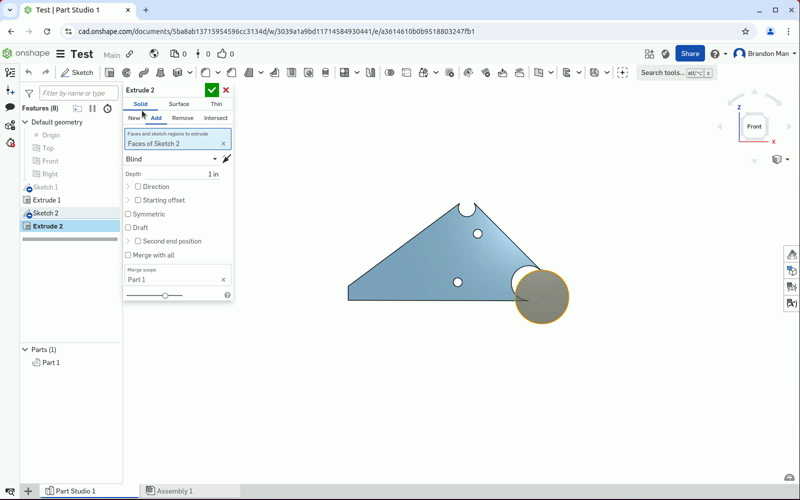
mouse_move(137, 120)
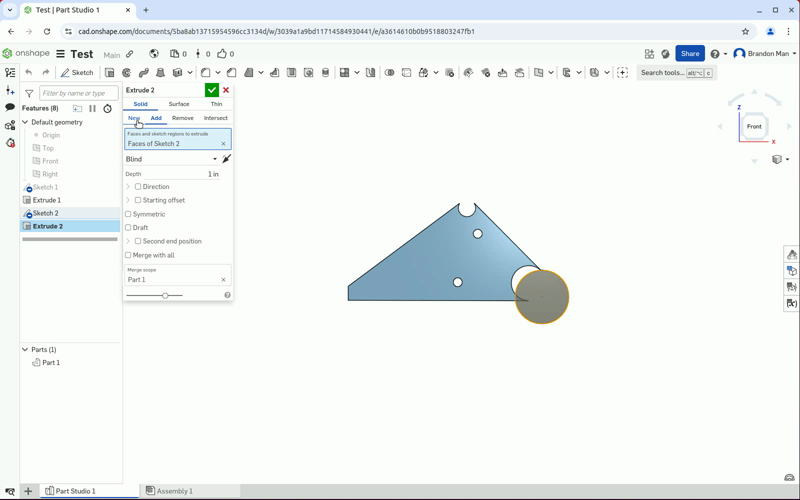
click(137, 120)
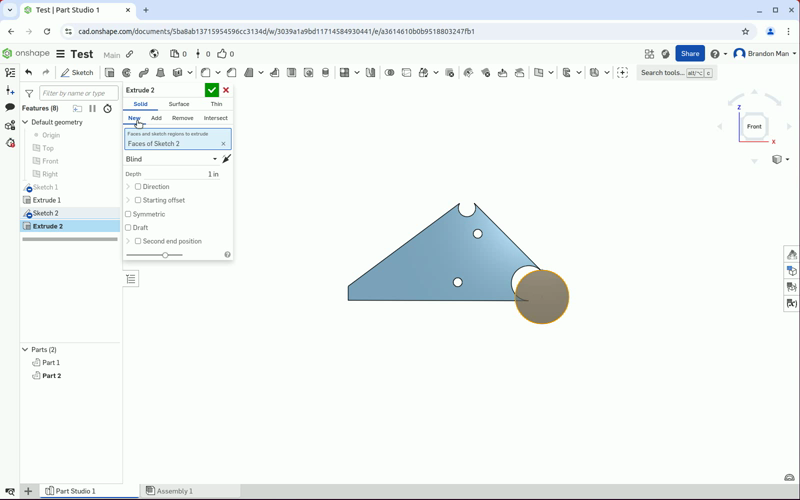
key(tab, 4)
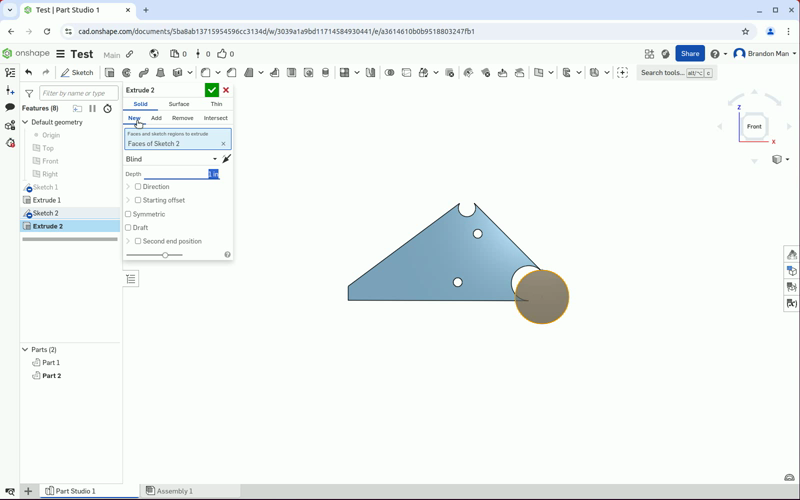
text(2.648)
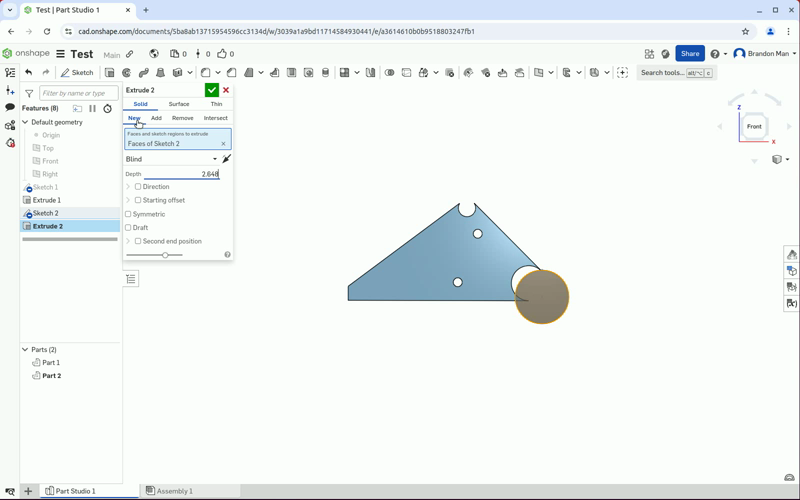
key(enter)
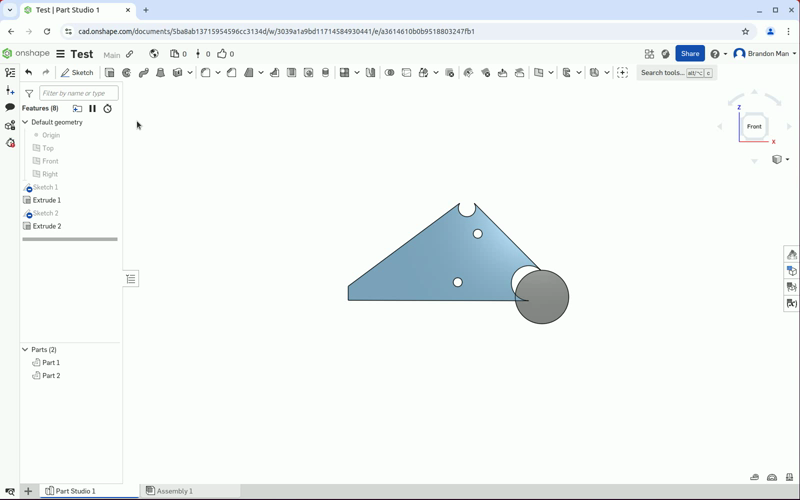
key(shift+h)
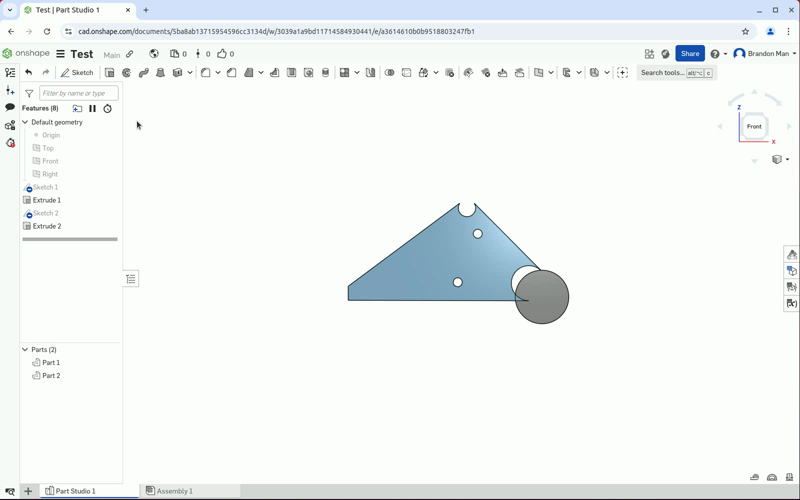
key(shift+h)
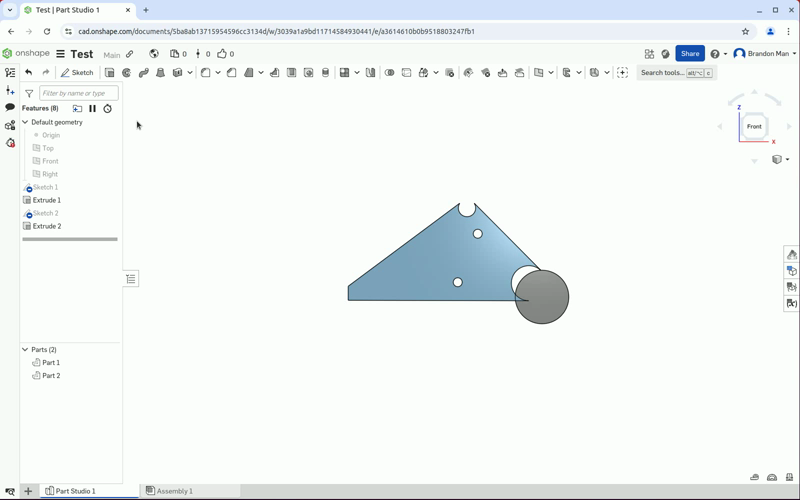
mouse_move(73, 189)
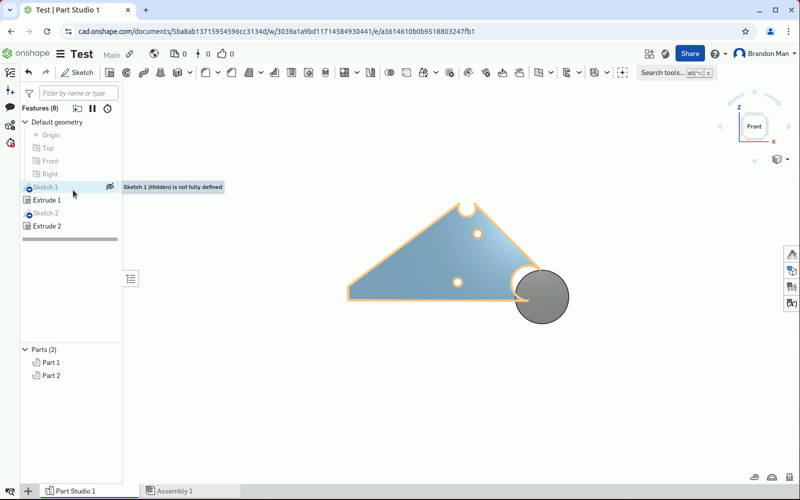
click(73, 189)
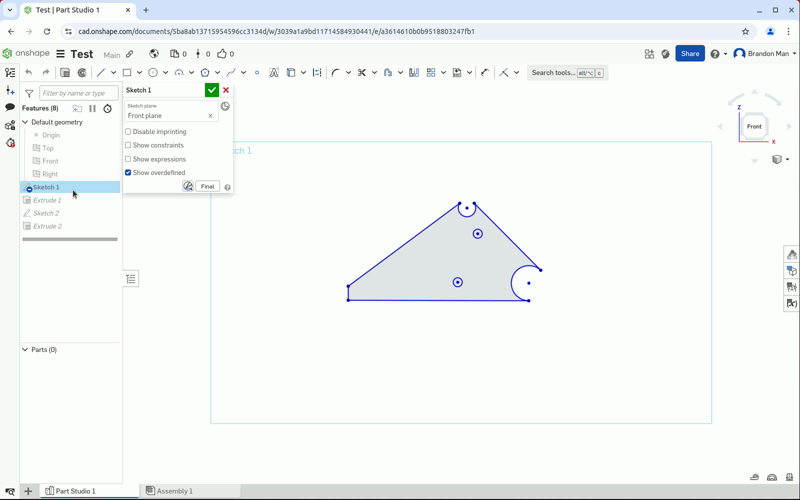
mouse_move(229, 92)
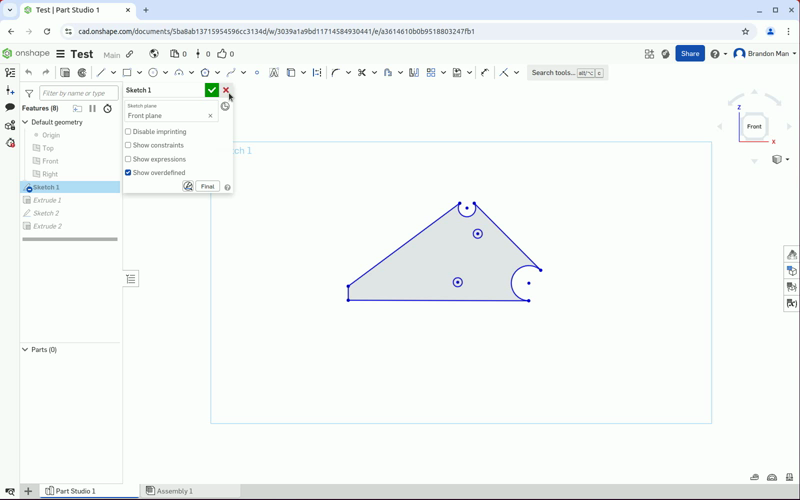
click(229, 92)
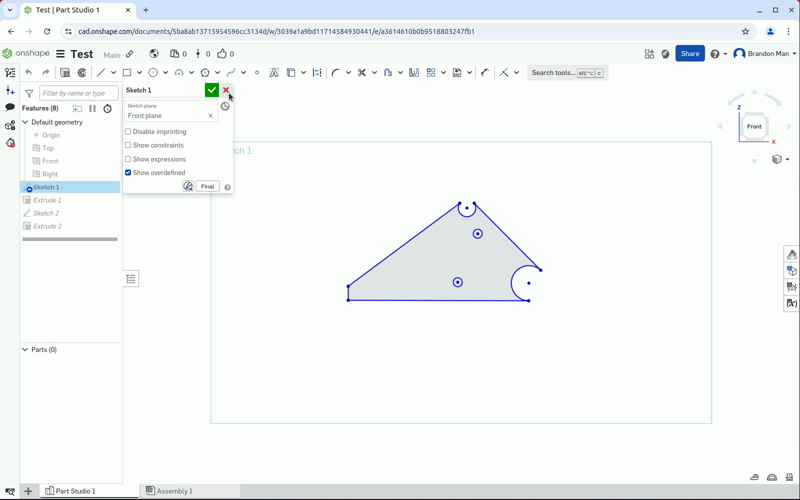
key(shift+s)
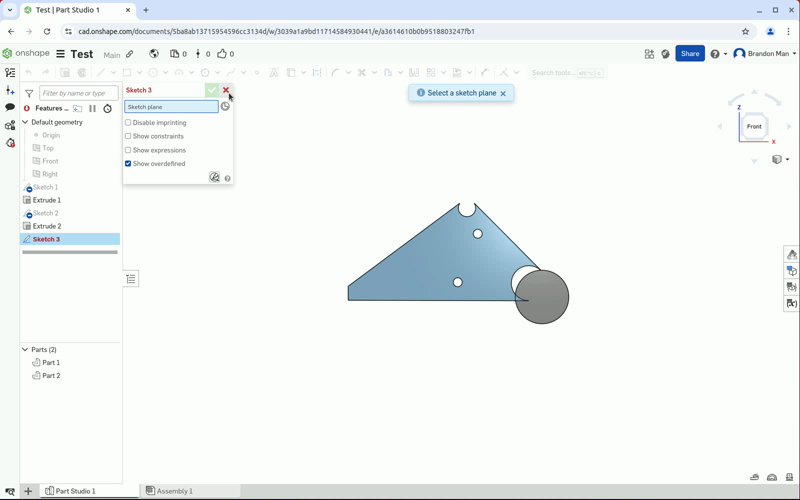
mouse_move(73, 163)
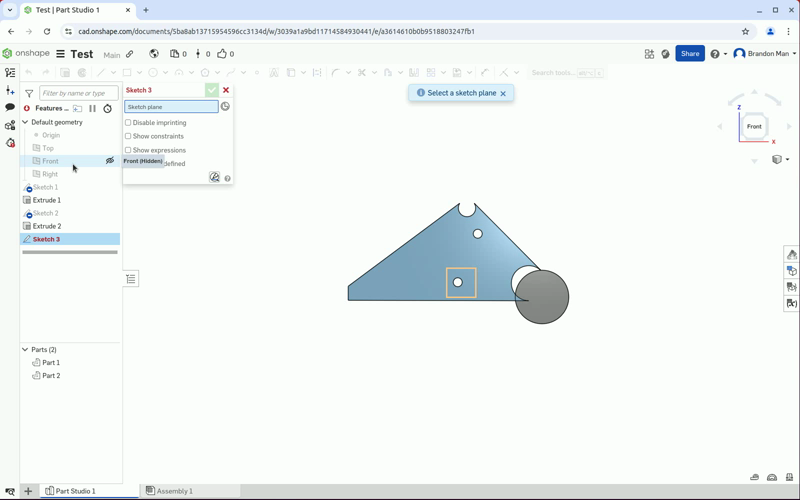
click(73, 163)
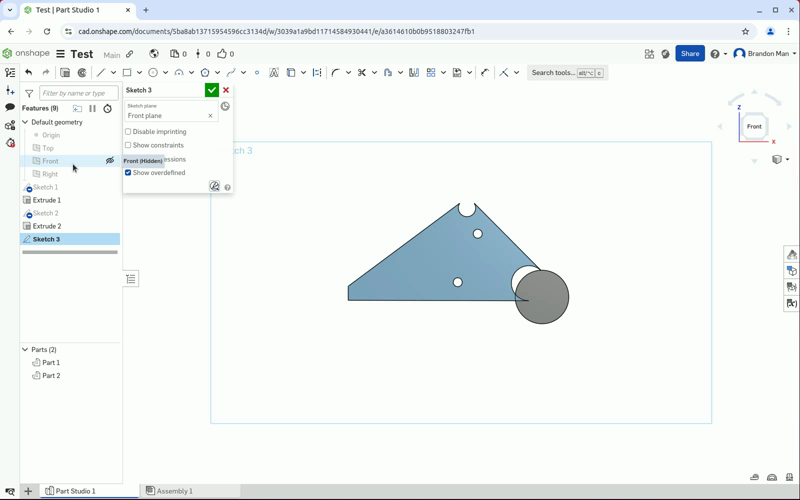
mouse_move(73, 352)
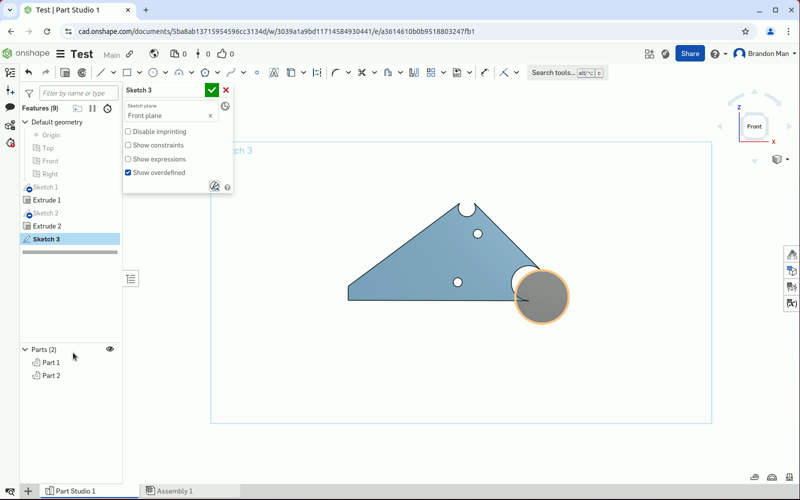
key(y)
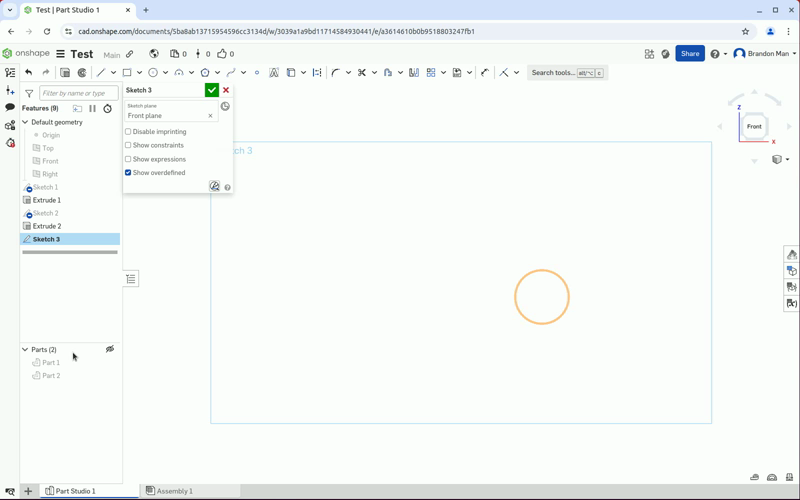
key(c)
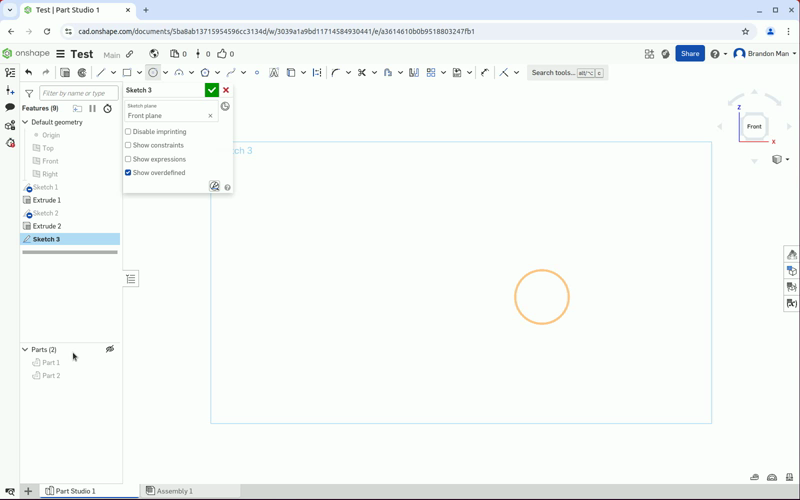
key_down(shift)
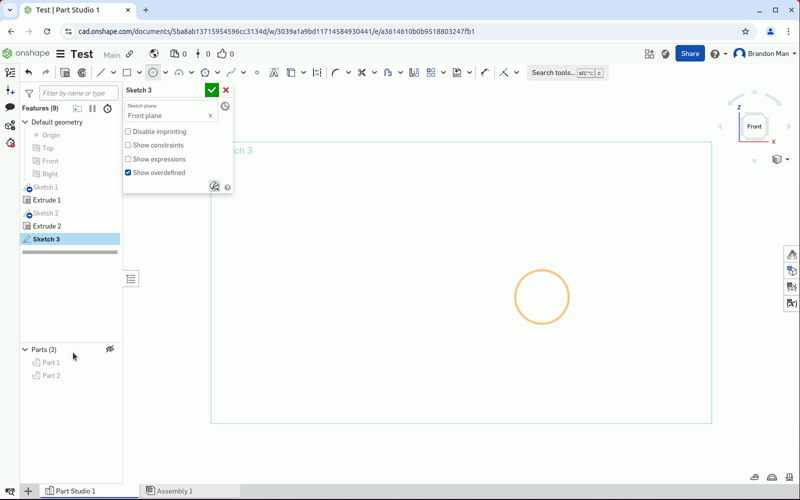
mouse_move(468, 209)
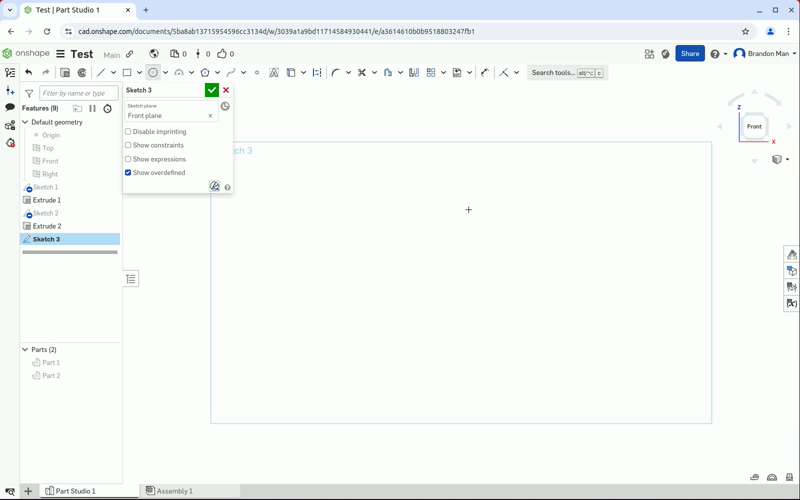
click(468, 209)
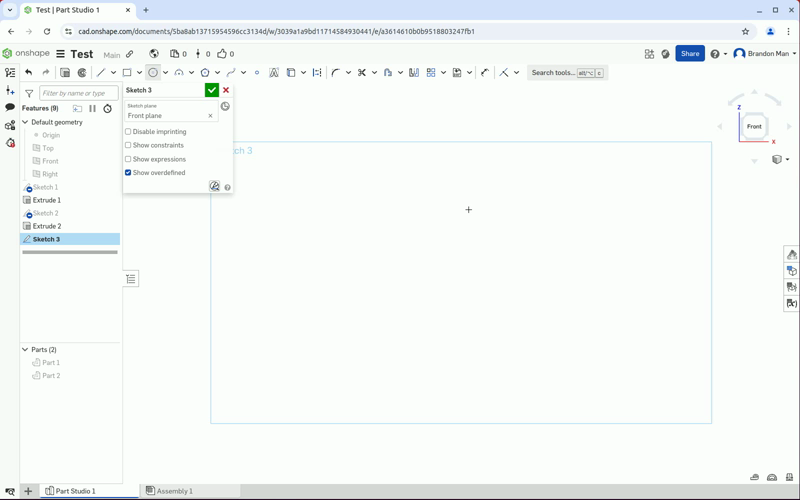
key_up(shift)
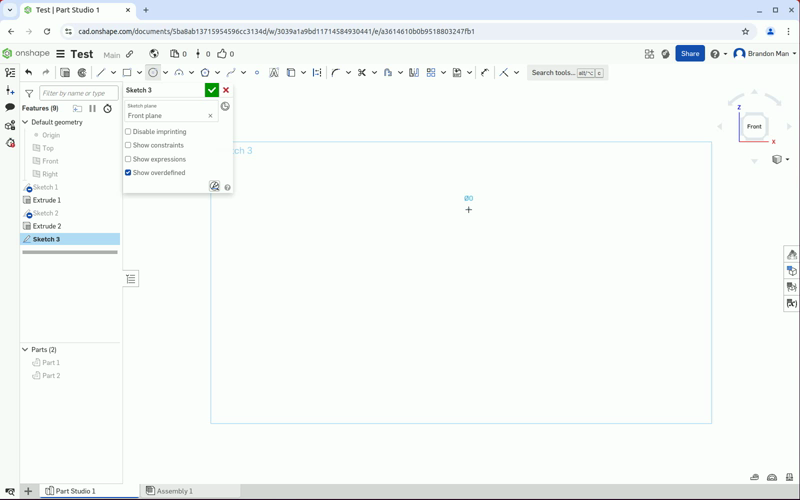
mouse_move(478, 209)
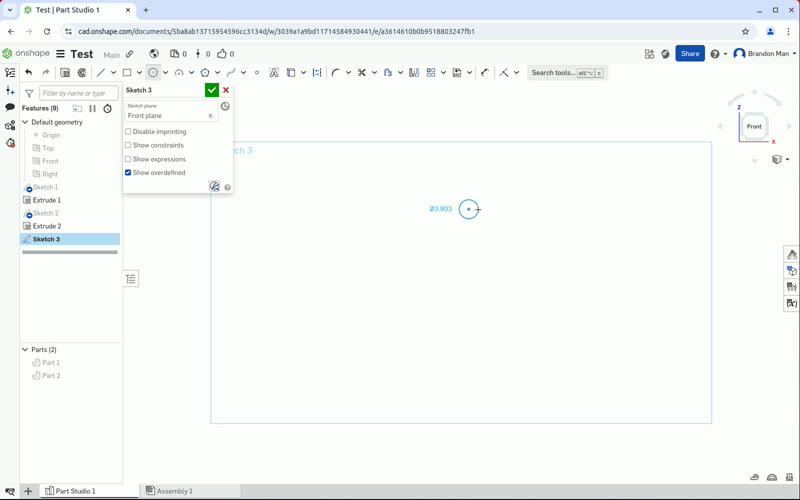
click(478, 209)
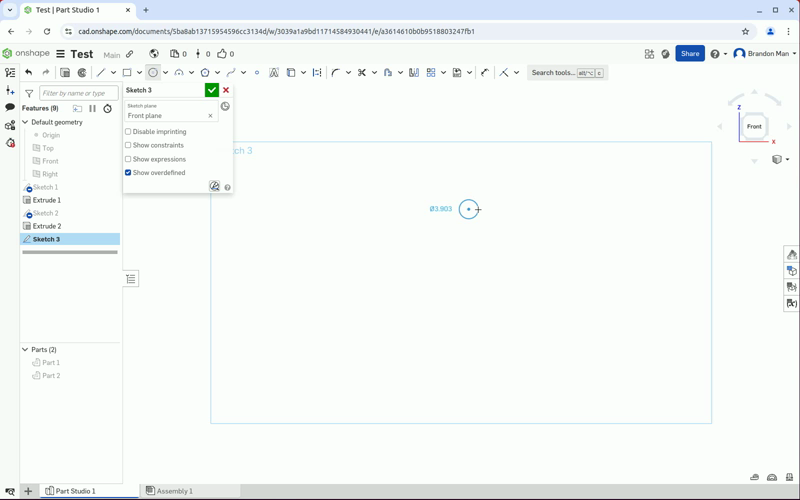
key(esc)
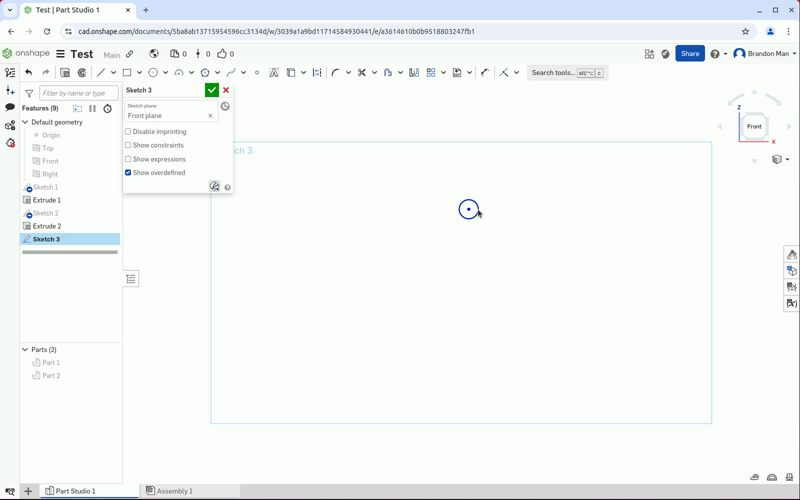
mouse_move(465, 209)
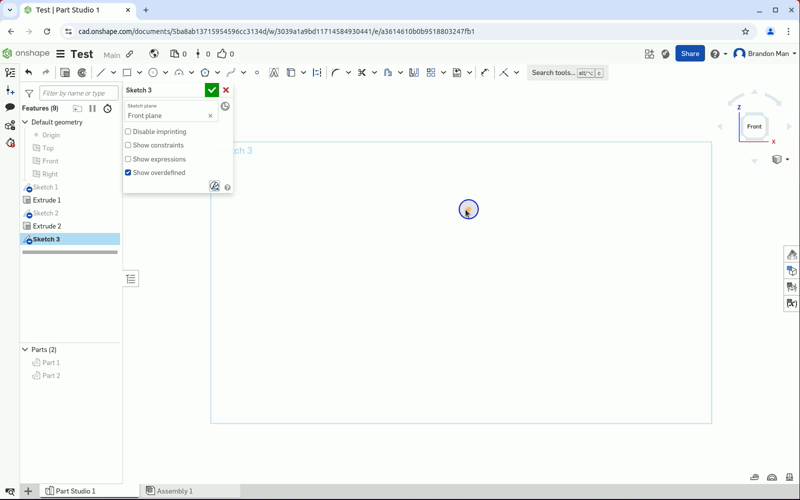
scroll(6)
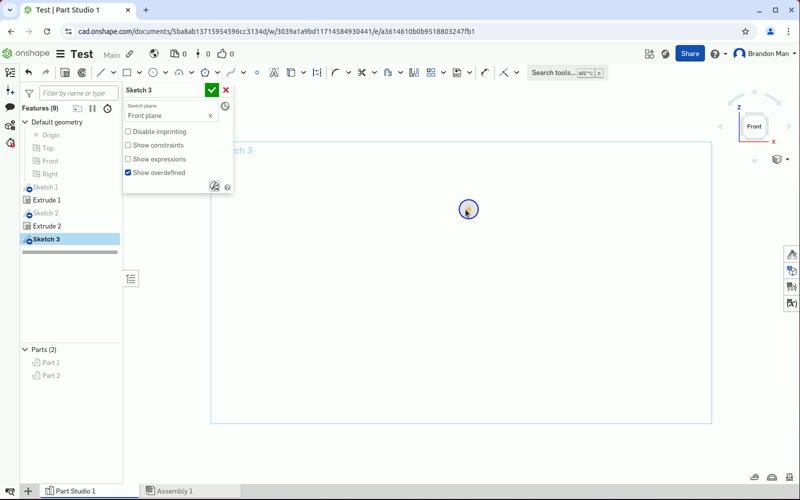
scroll(6)
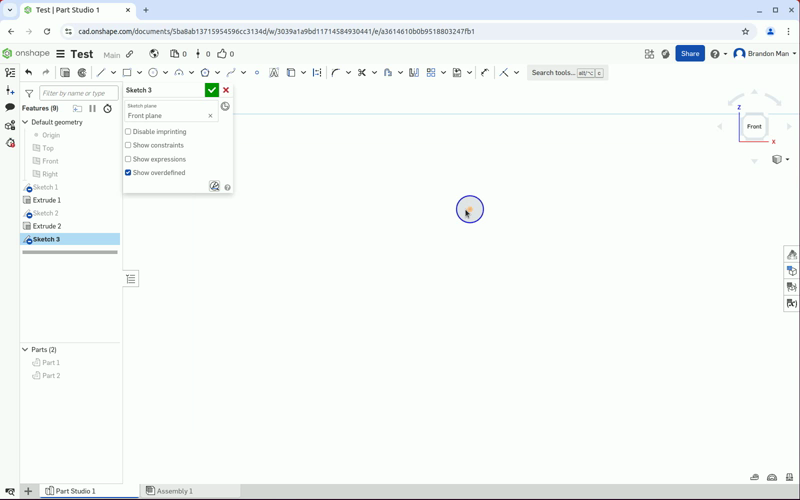
scroll(6)
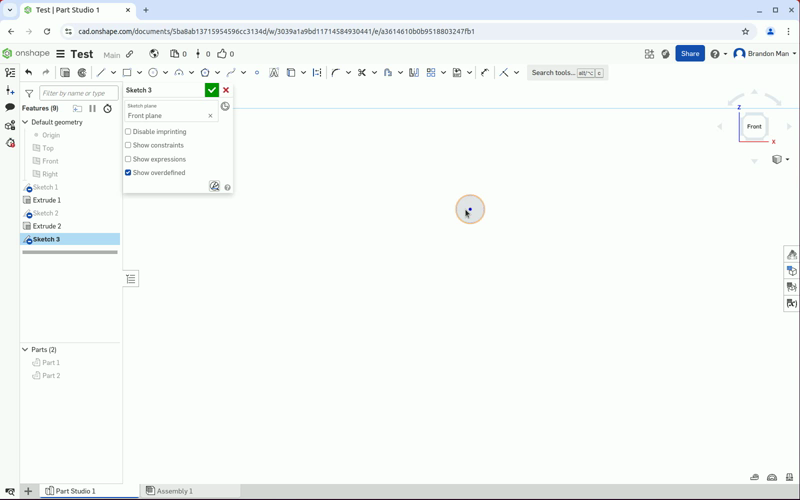
scroll(6)
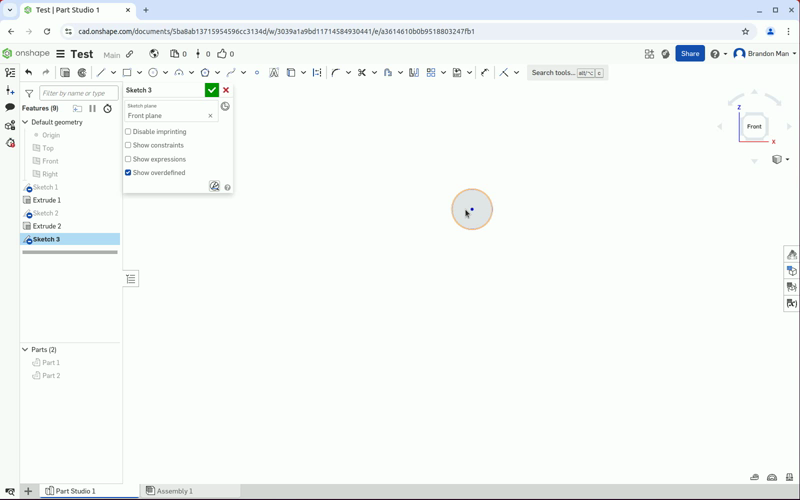
scroll(6)
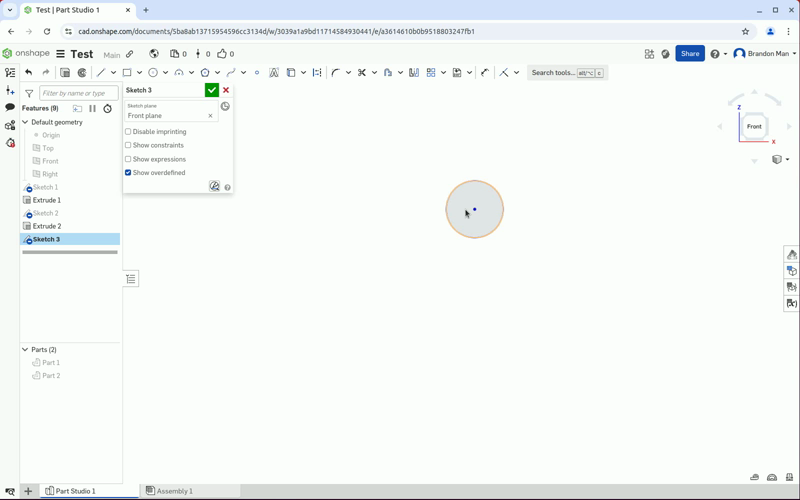
scroll(6)
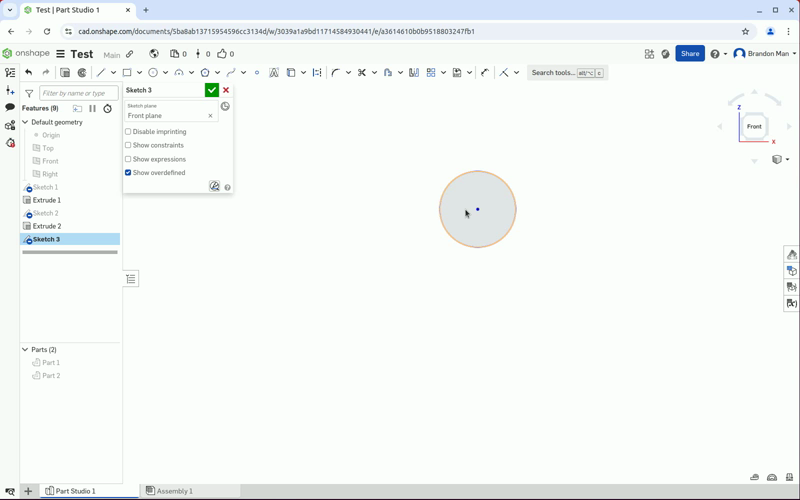
scroll(6)
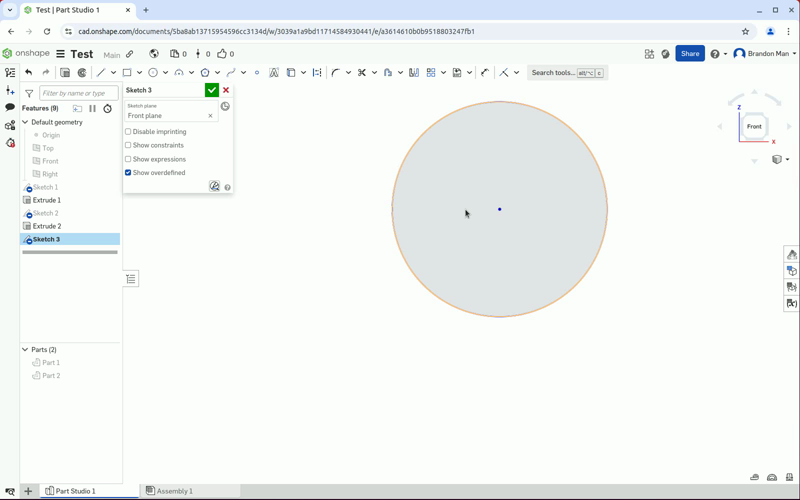
click(465, 209)
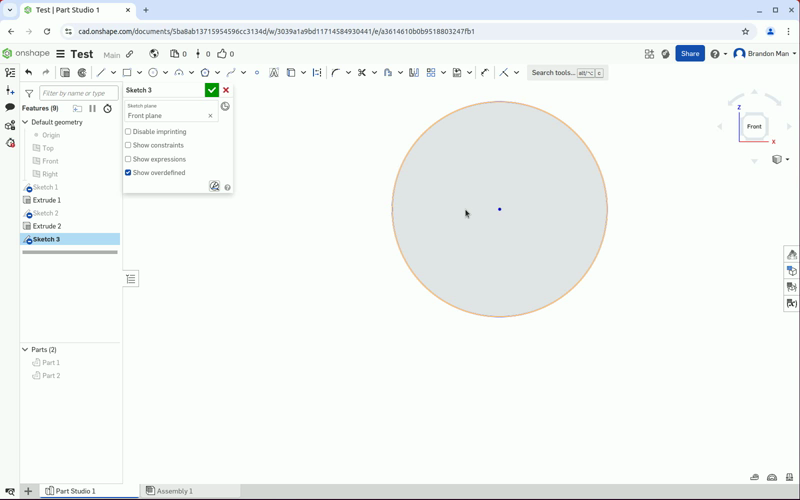
scroll(-6)
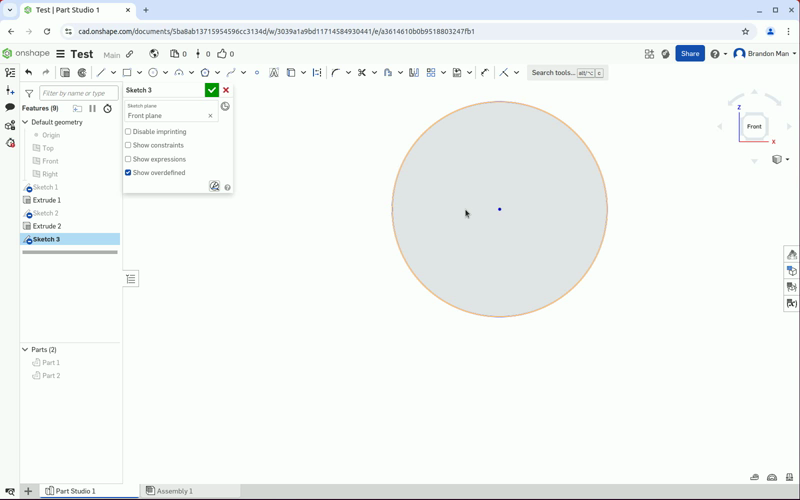
scroll(-6)
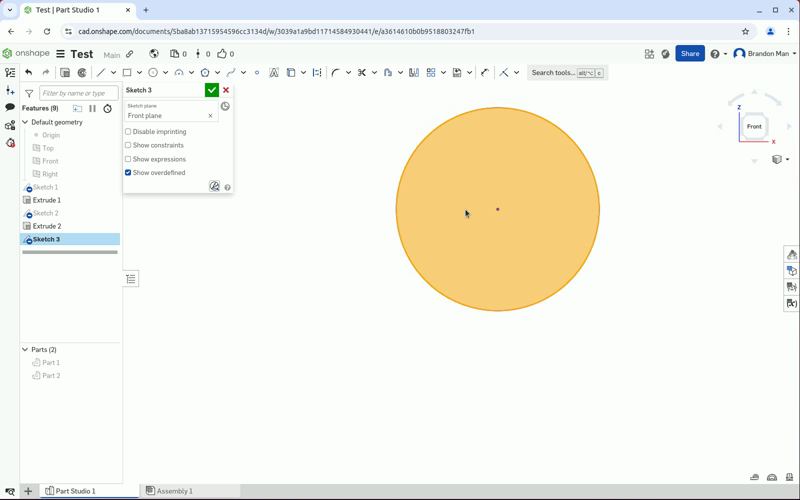
scroll(-6)
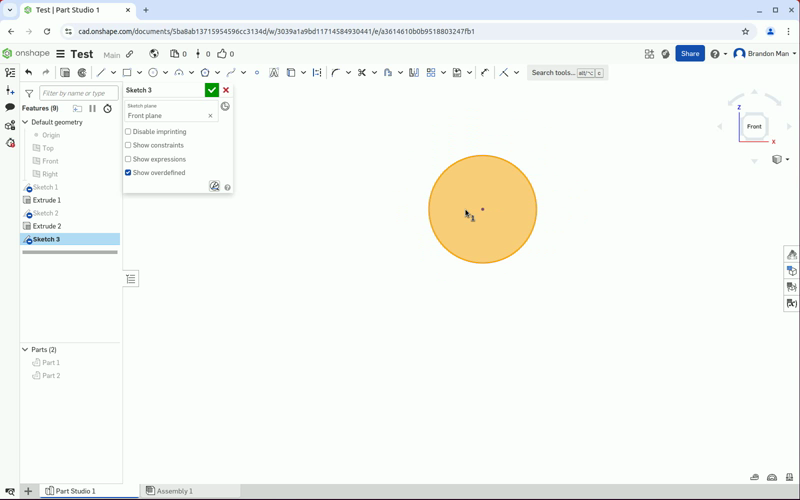
scroll(-6)
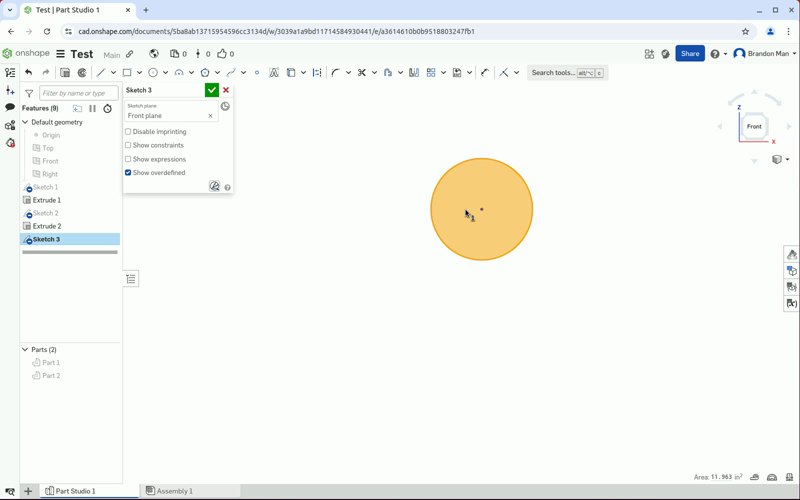
scroll(-6)
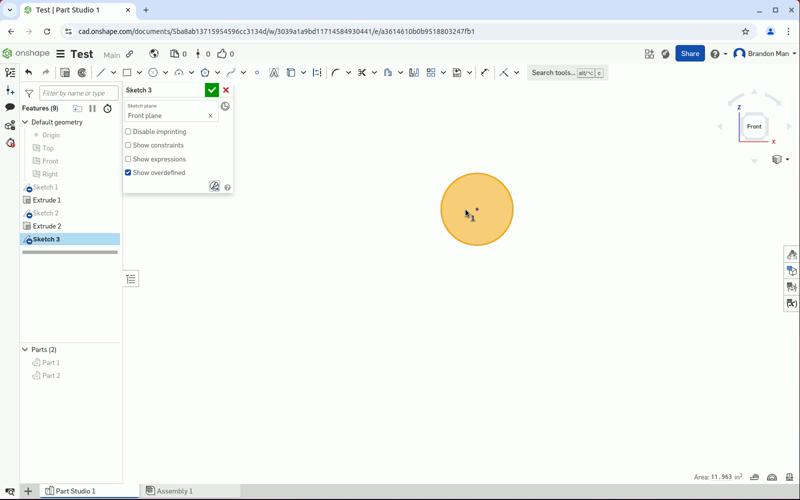
scroll(-6)
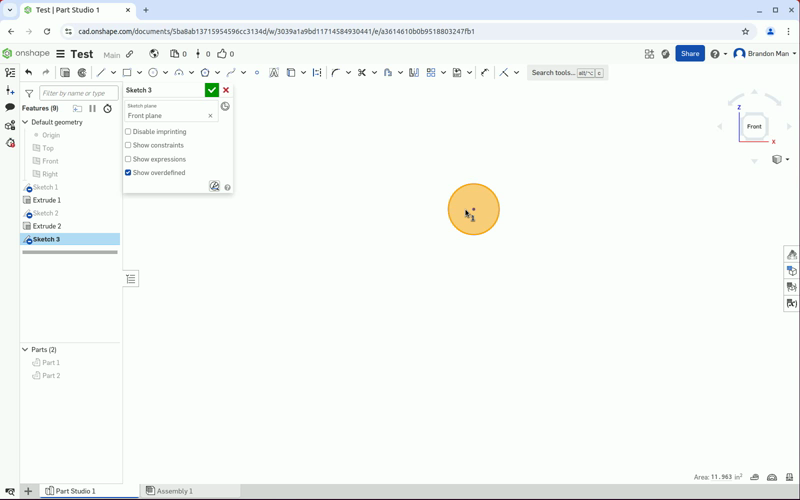
scroll(-6)
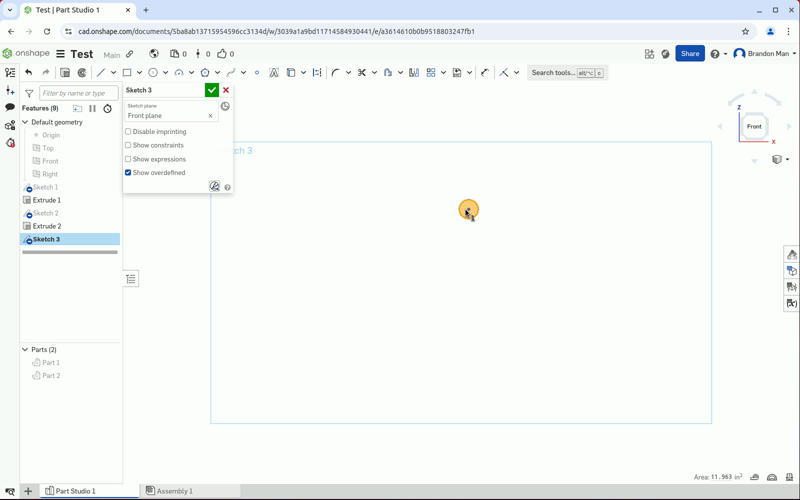
mouse_move(73, 352)
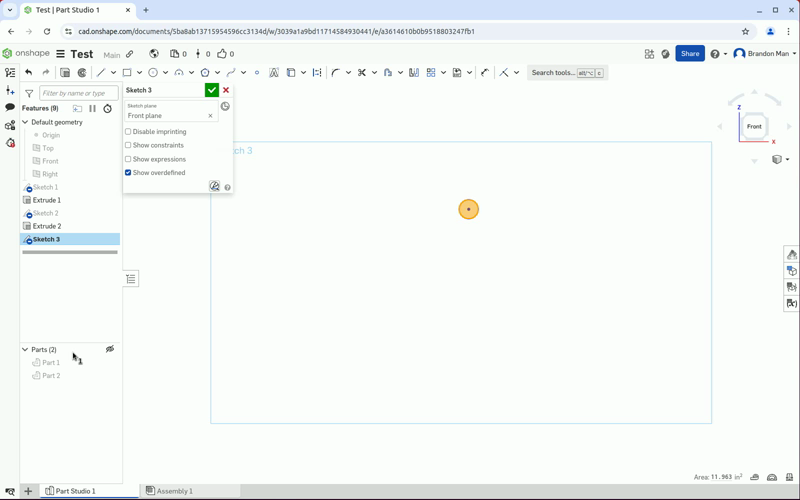
key(shift+y)
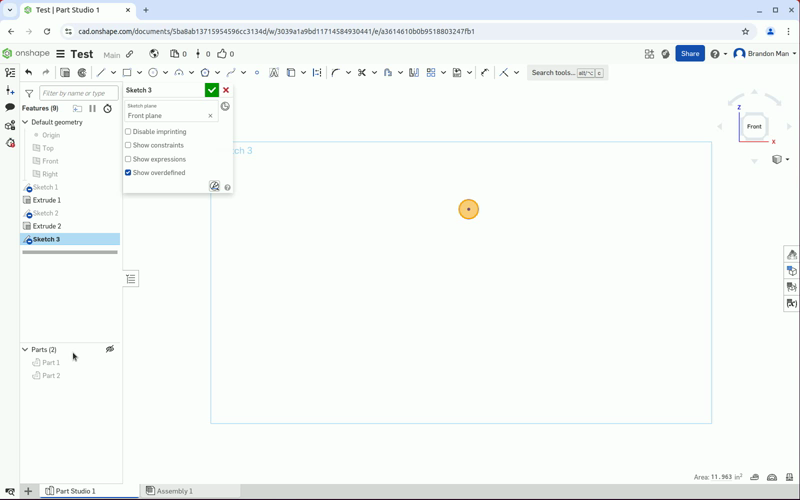
key(shift+e)
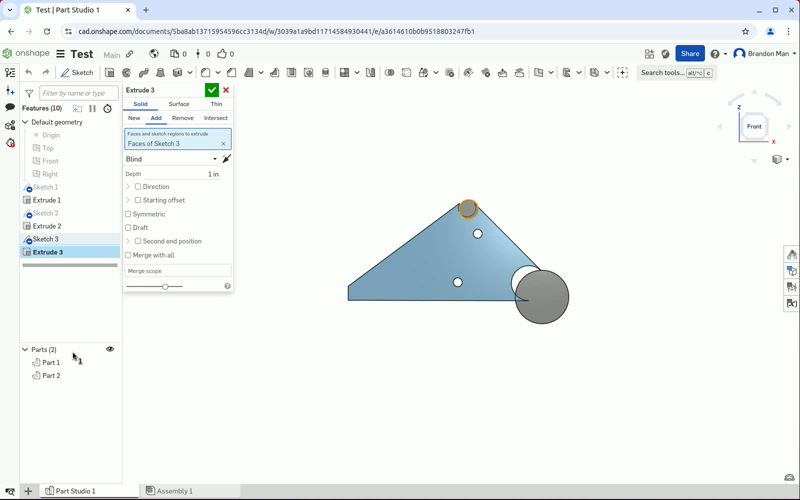
mouse_move(143, 106)
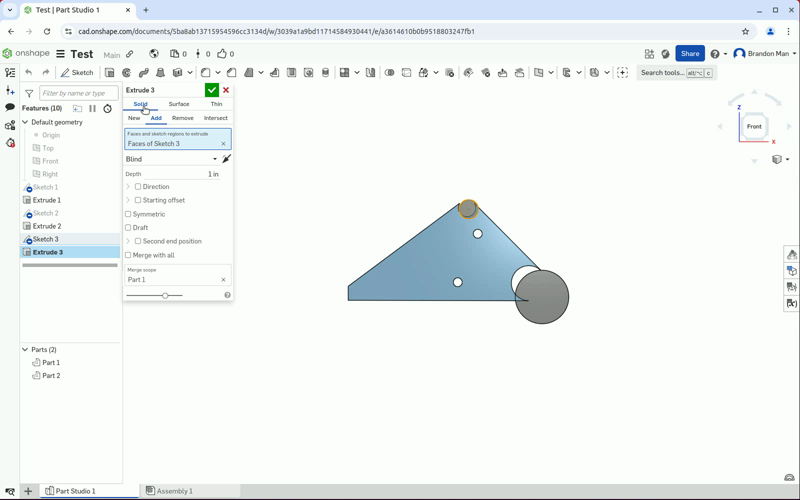
click(143, 106)
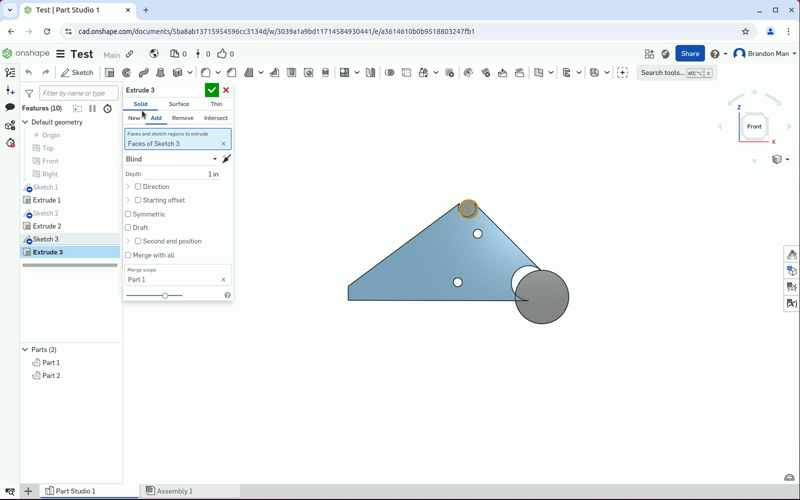
mouse_move(137, 120)
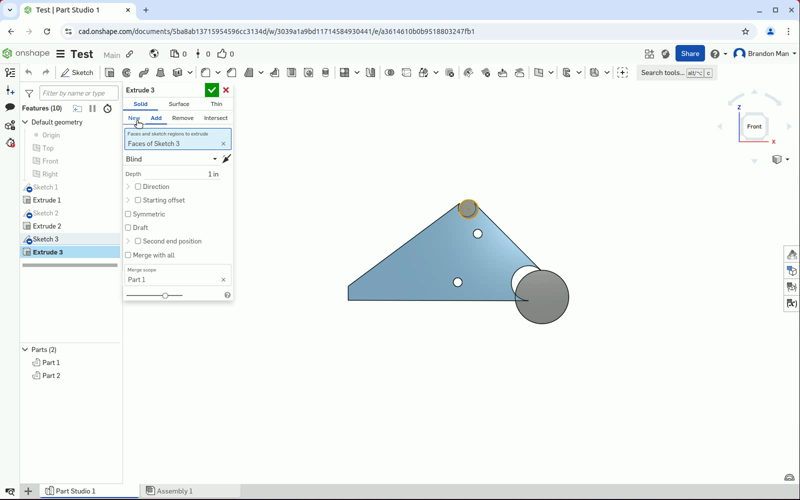
click(137, 120)
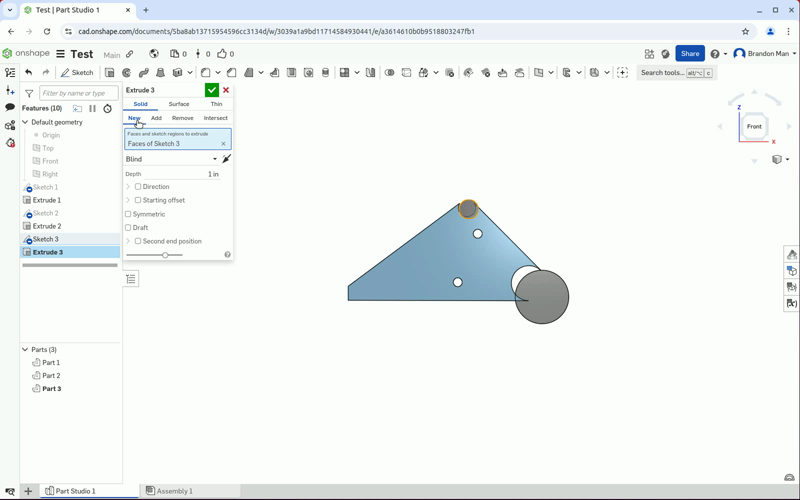
key(tab, 4)
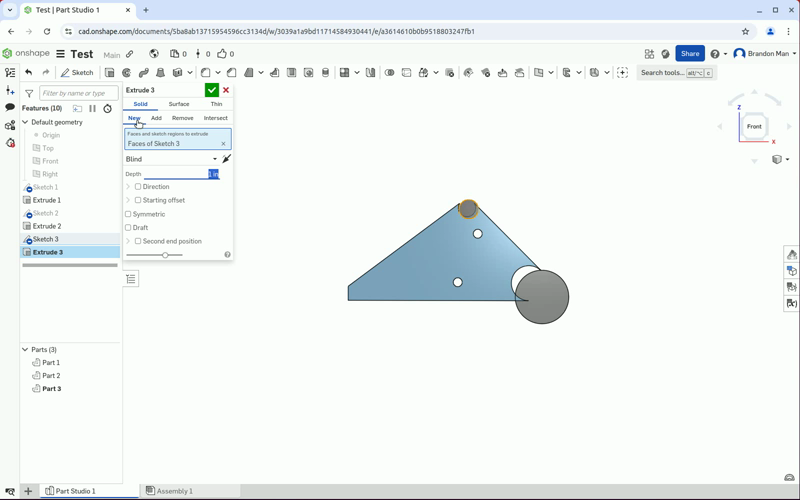
text(2.648)
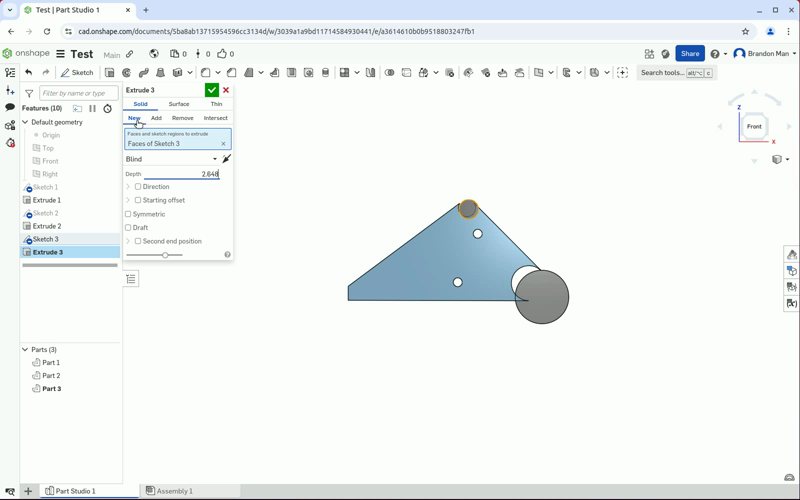
key(enter)
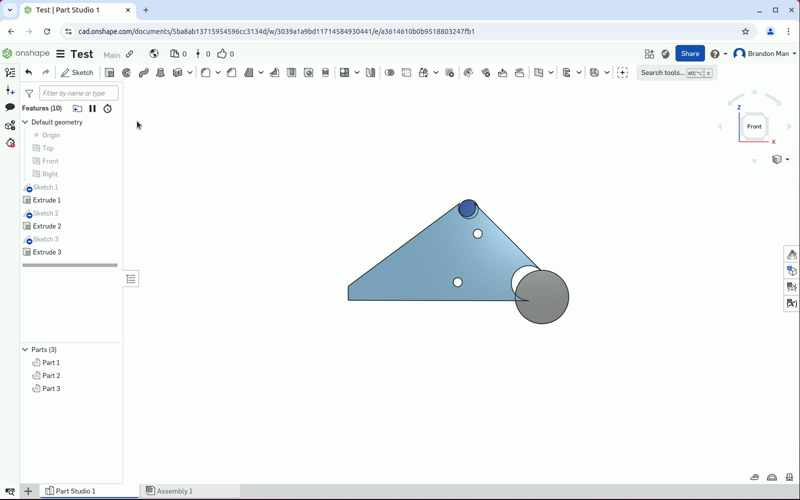
key(shift+h)
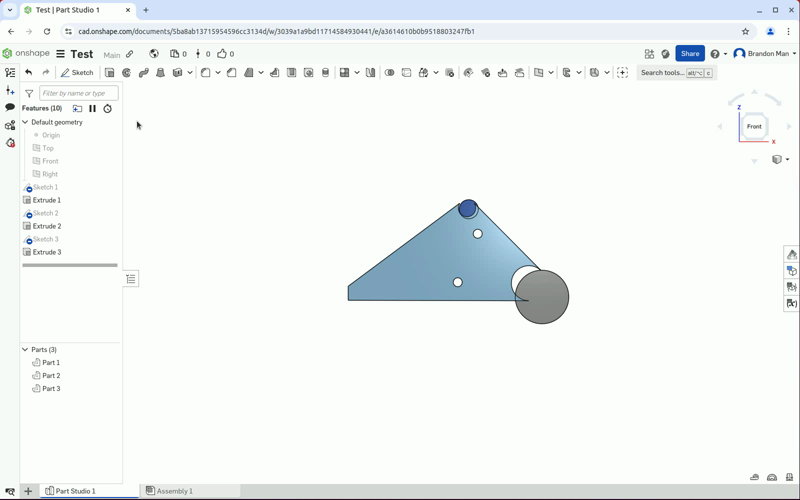
key(shift+h)
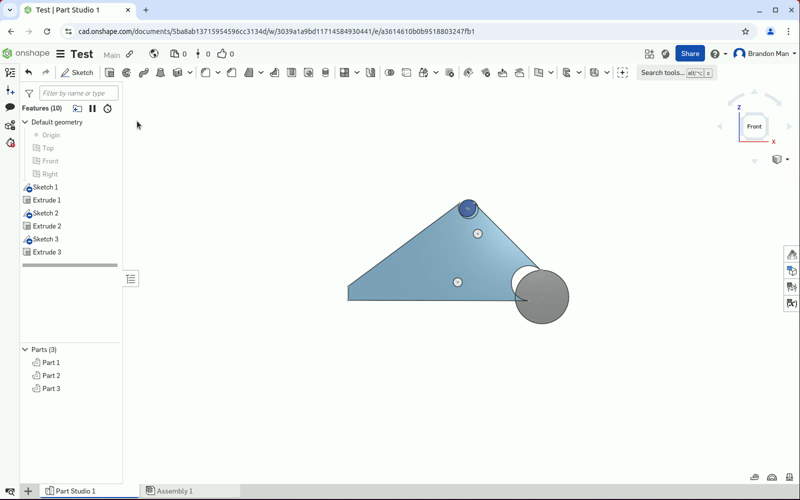
key(shift+7)
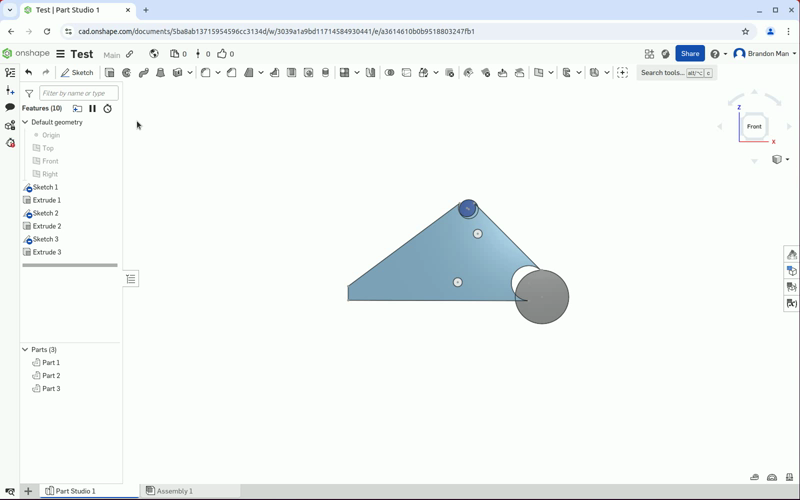
key(left, 2)
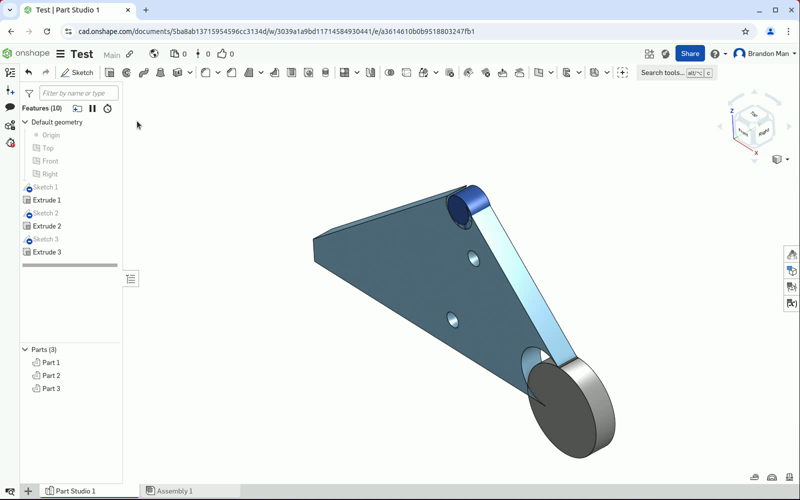
key(down, 2)
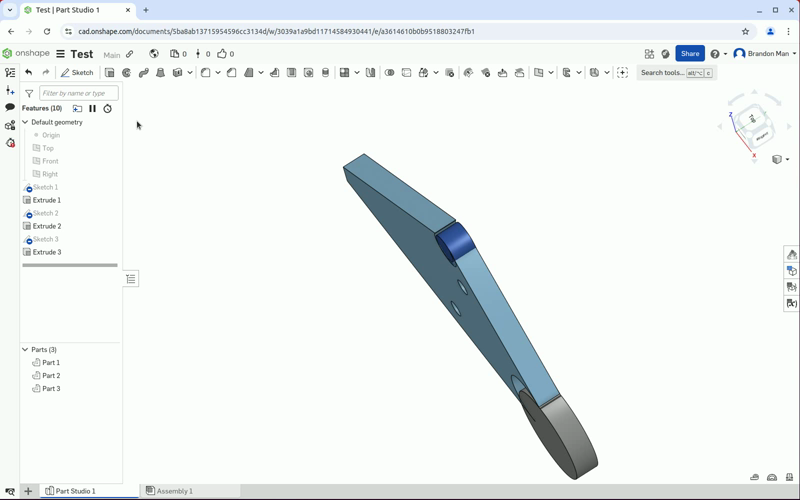
key(up, 2)
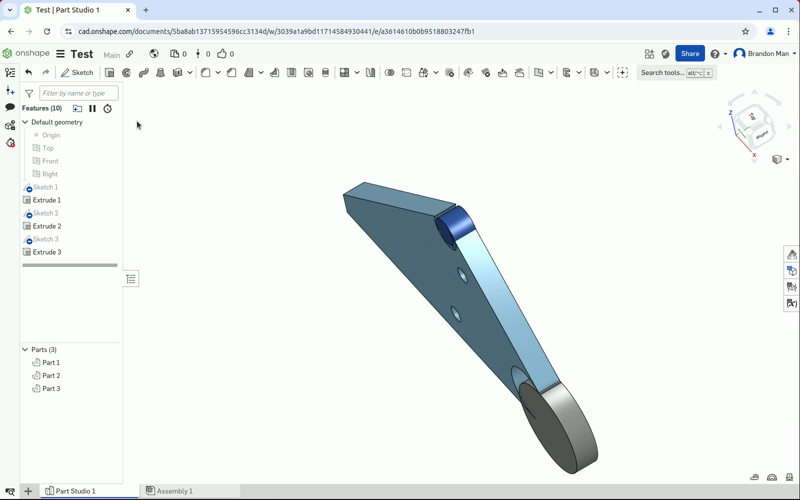
key(right, 2)
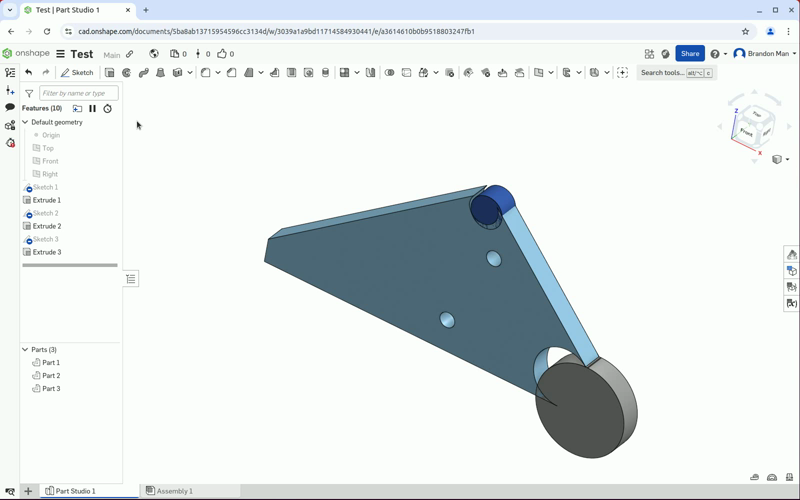
mouse_move(73, 189)
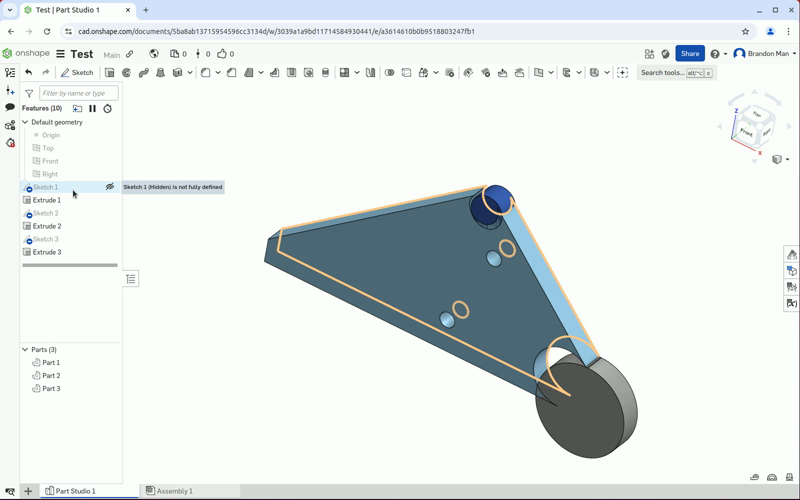
click(73, 189)